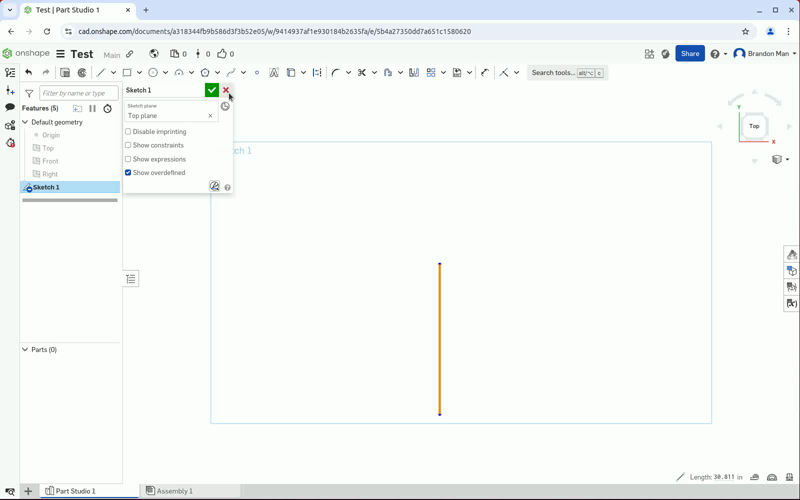
key(shift+h)
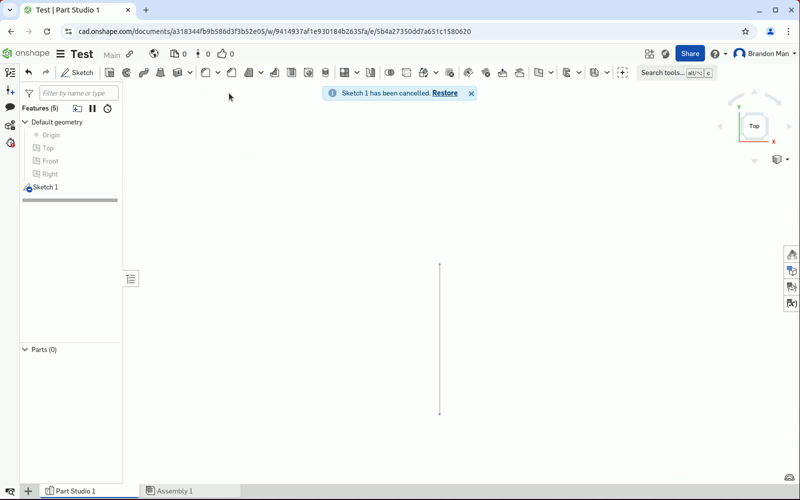
key(shift+s)
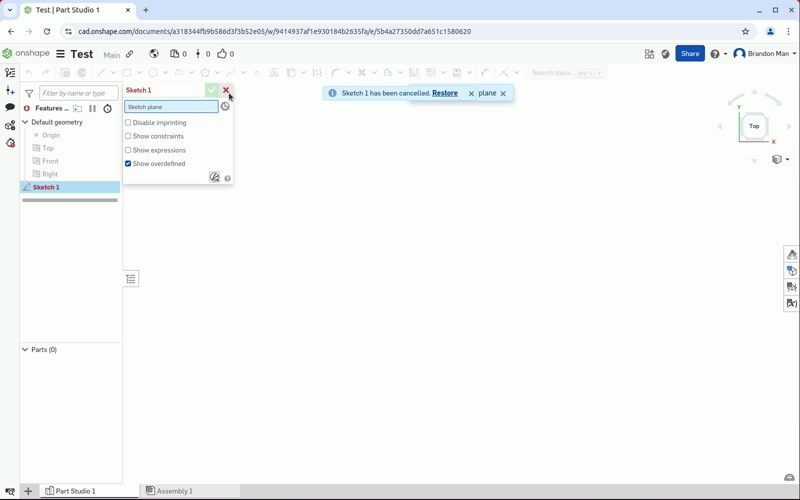
mouse_move(73, 150)
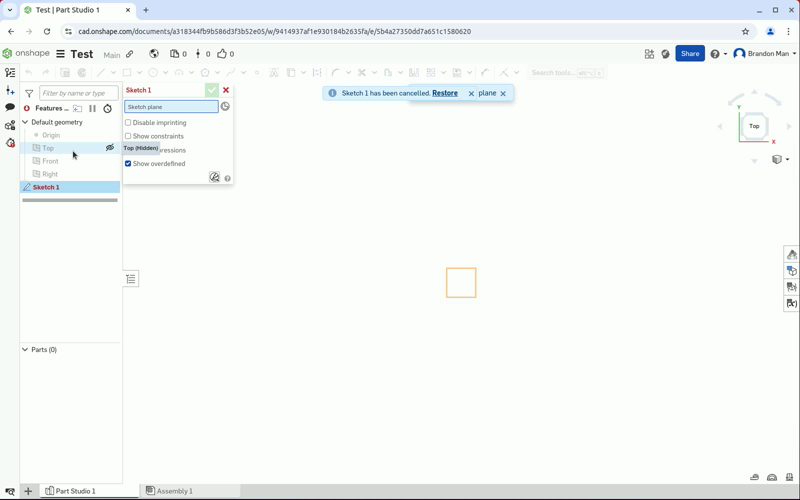
click(73, 150)
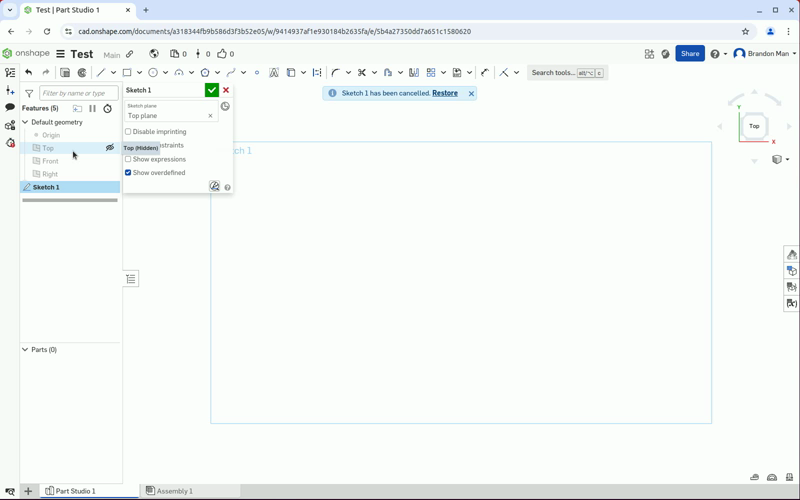
mouse_move(73, 352)
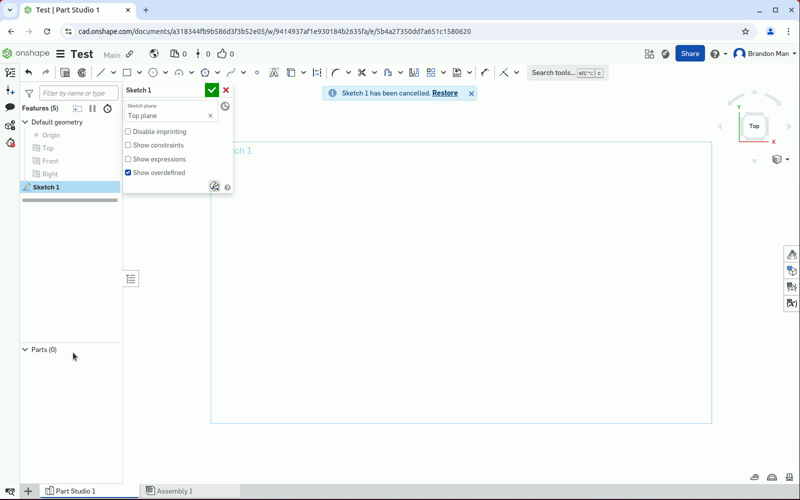
key(y)
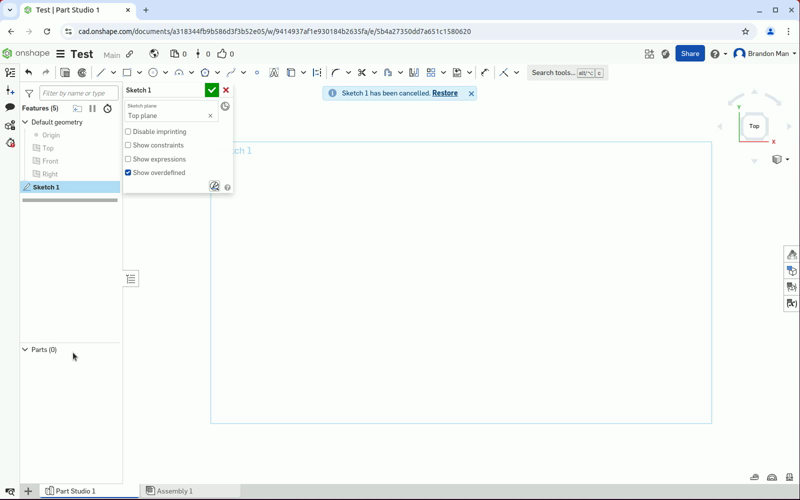
key(a)
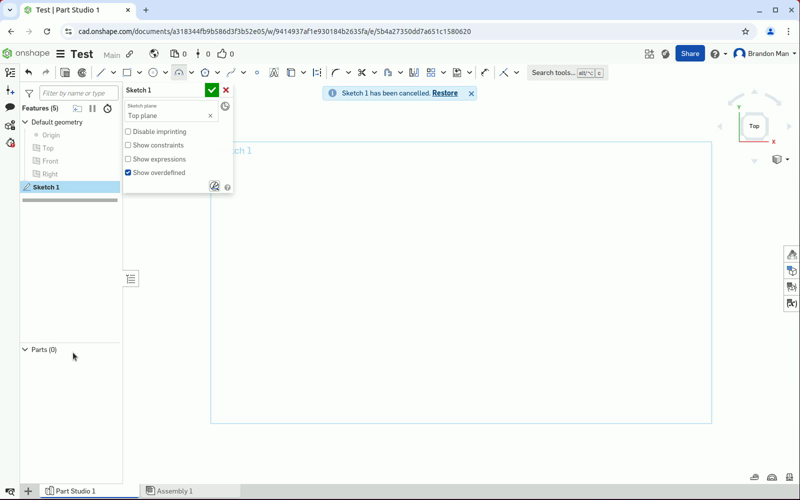
key_down(shift)
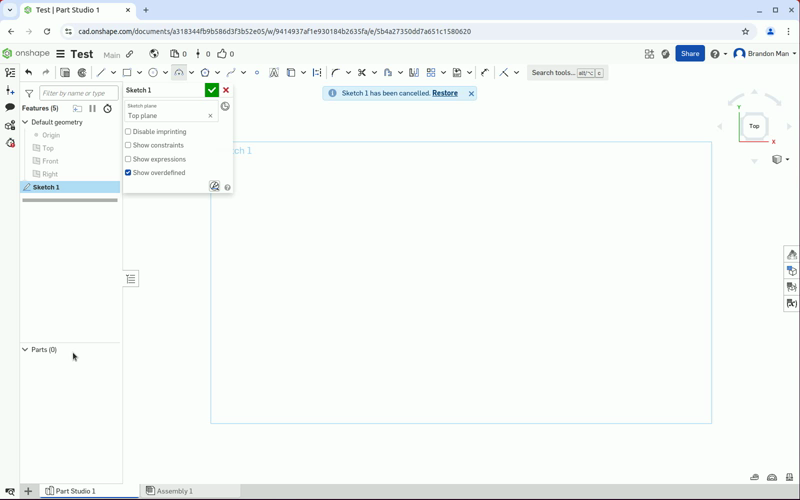
mouse_move(348, 282)
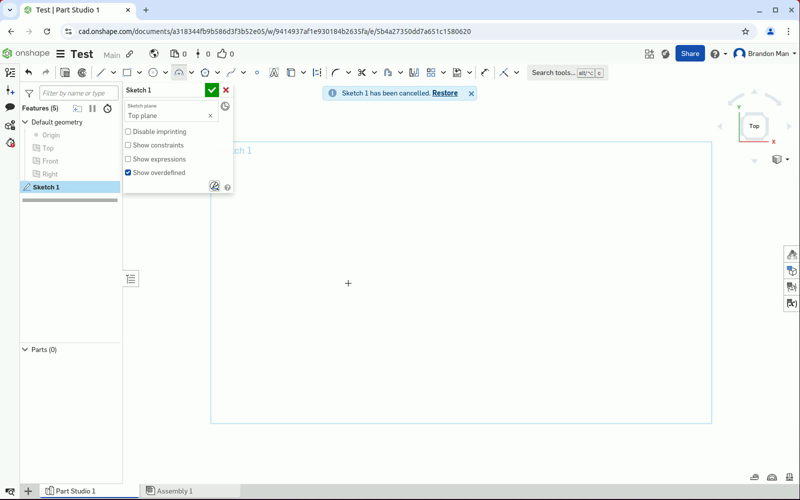
click(348, 282)
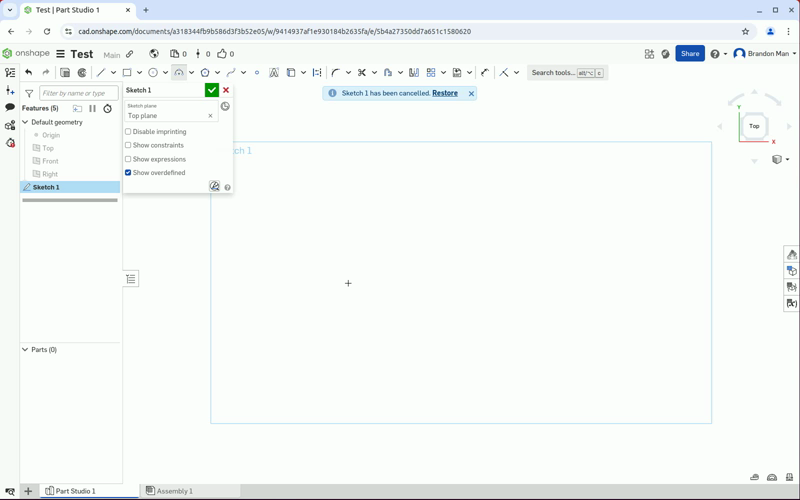
key_up(shift)
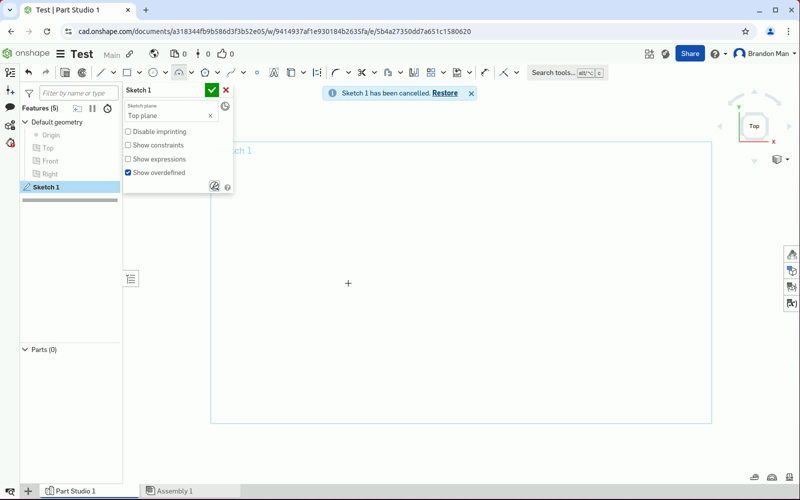
key_down(shift)
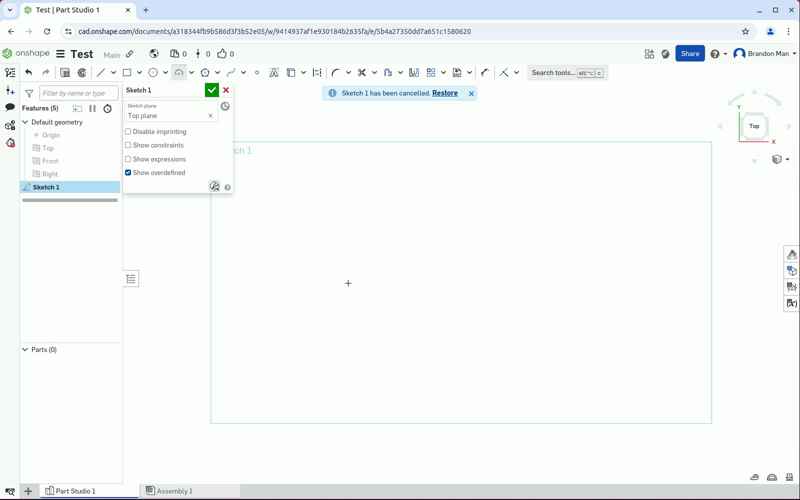
mouse_move(460, 395)
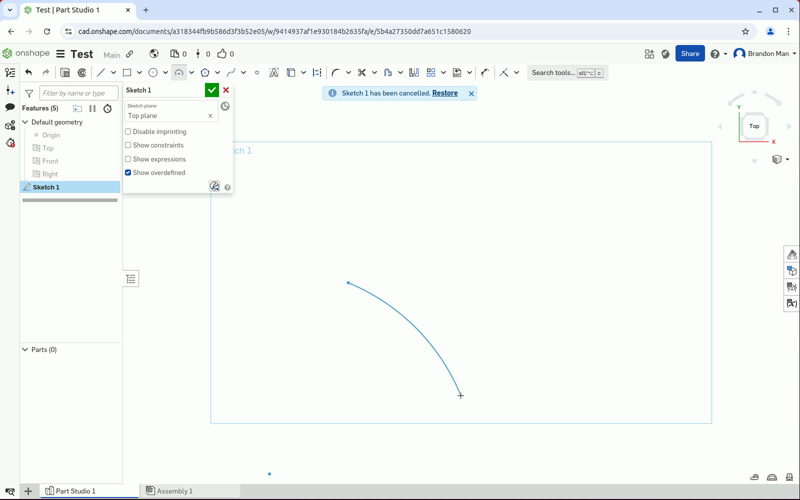
click(460, 395)
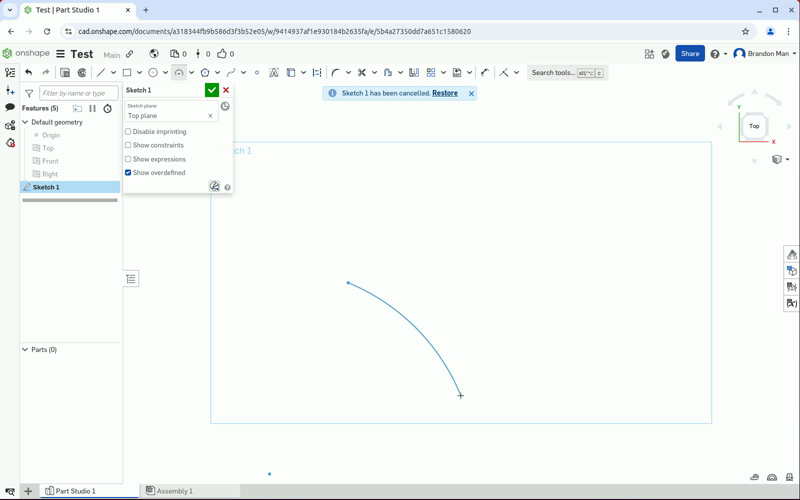
mouse_move(381, 362)
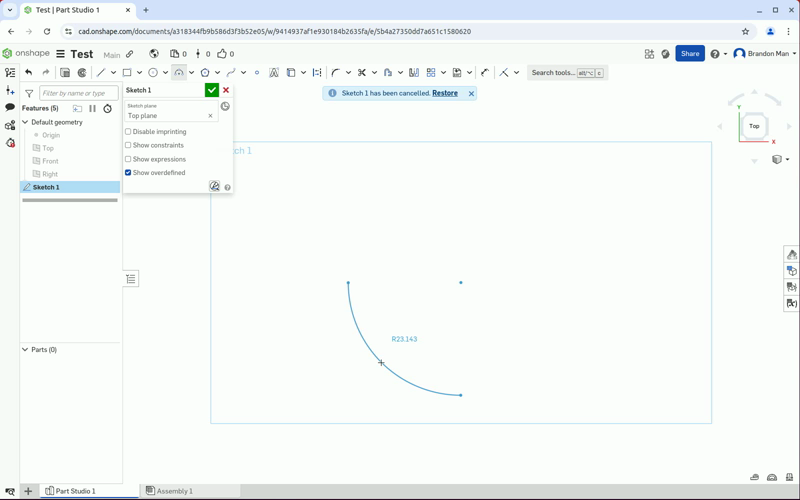
click(381, 362)
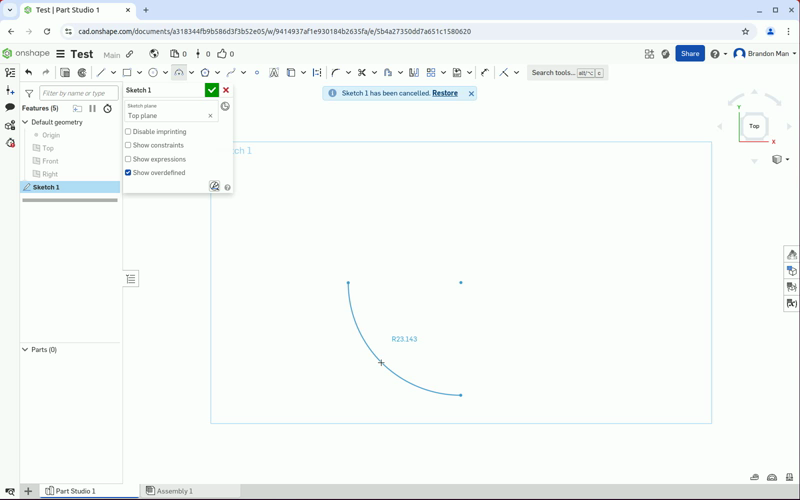
key_up(shift)
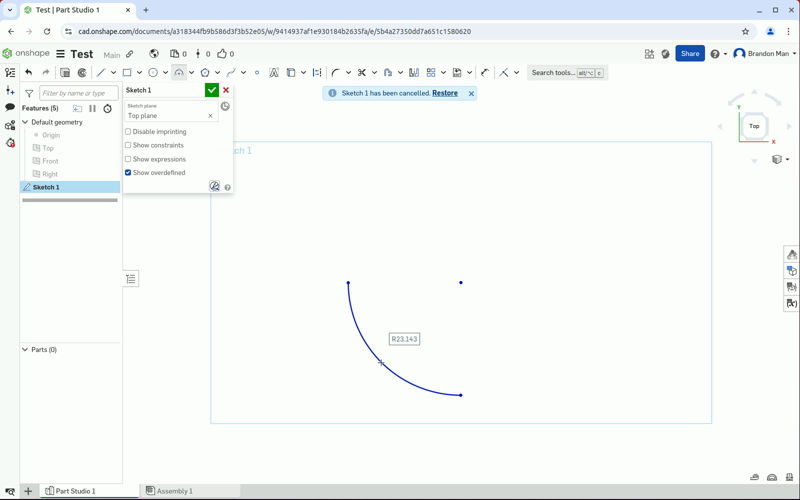
key(esc)
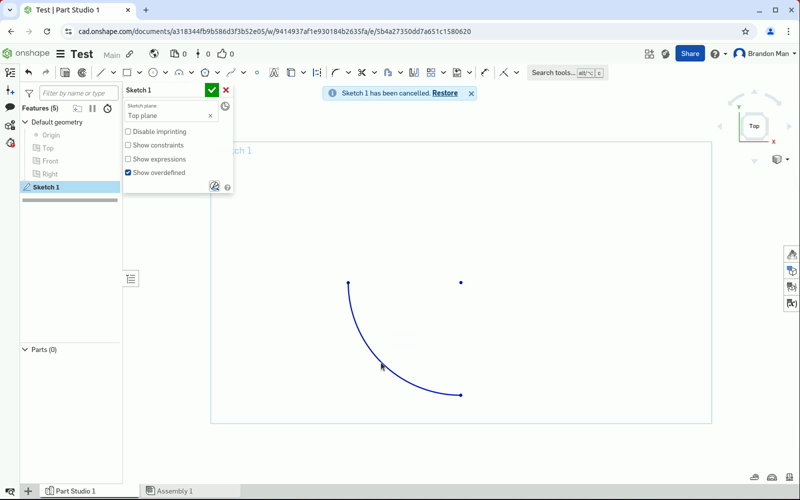
key(l)
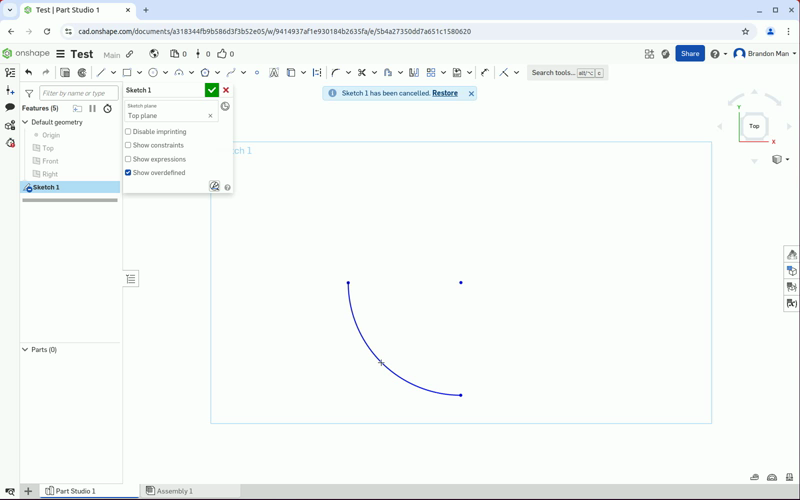
mouse_move(460, 395)
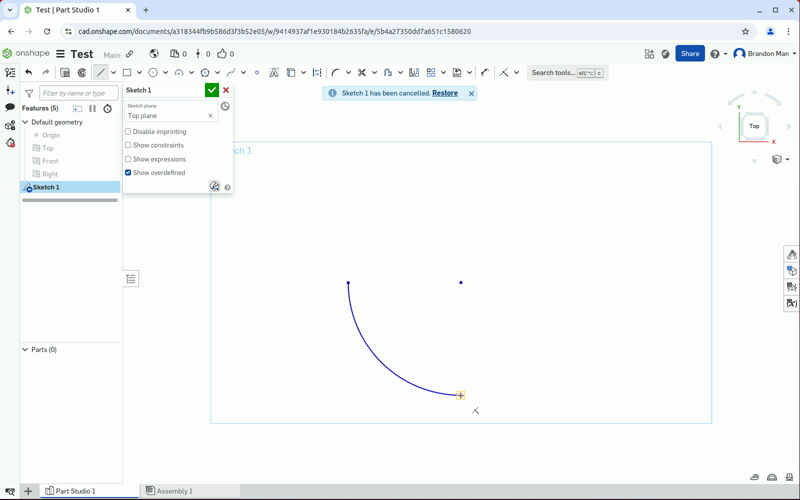
click(460, 395)
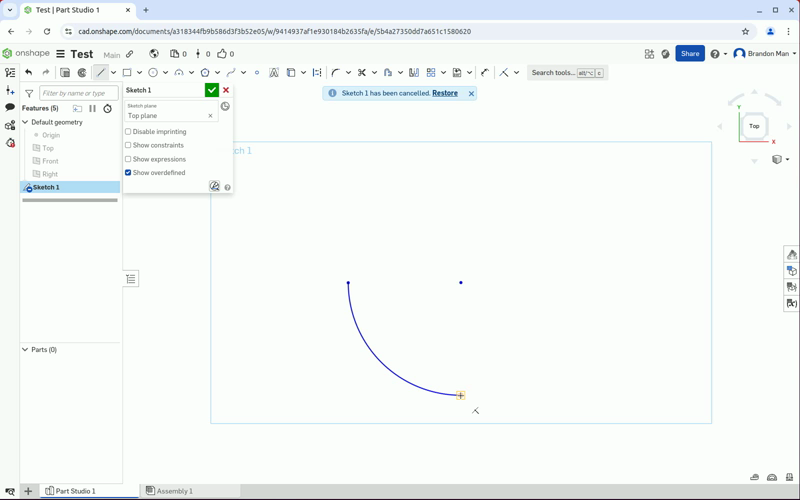
key_down(shift)
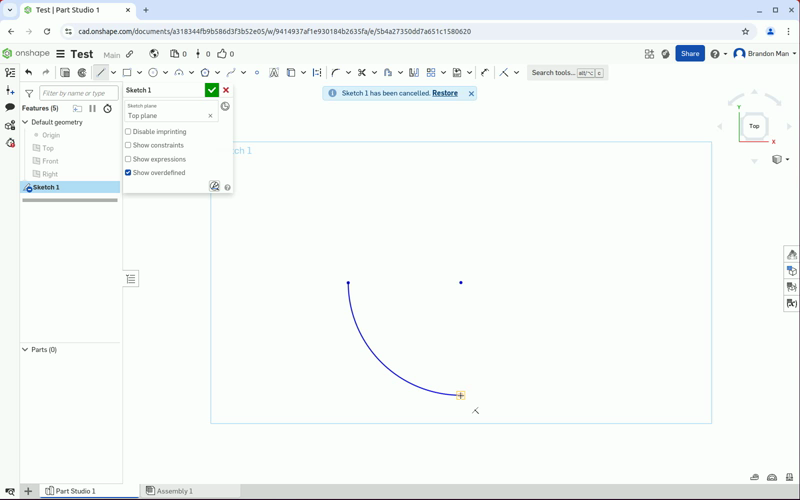
mouse_move(490, 395)
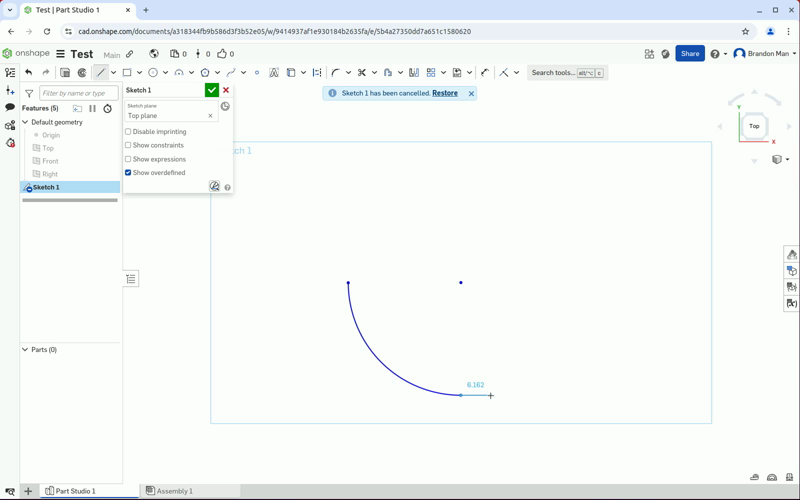
mouse_move(460, 378)
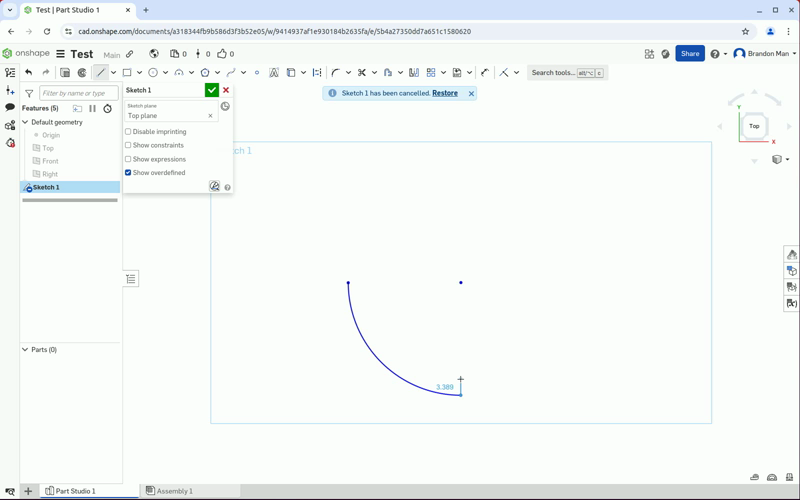
click(460, 378)
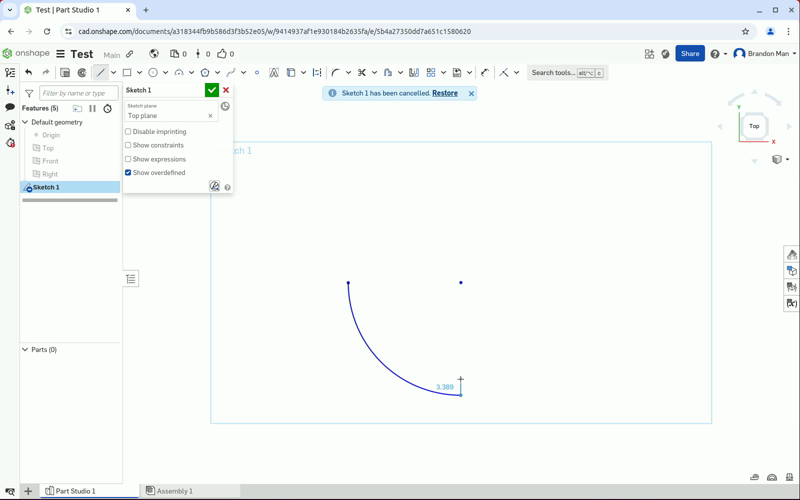
key_up(shift)
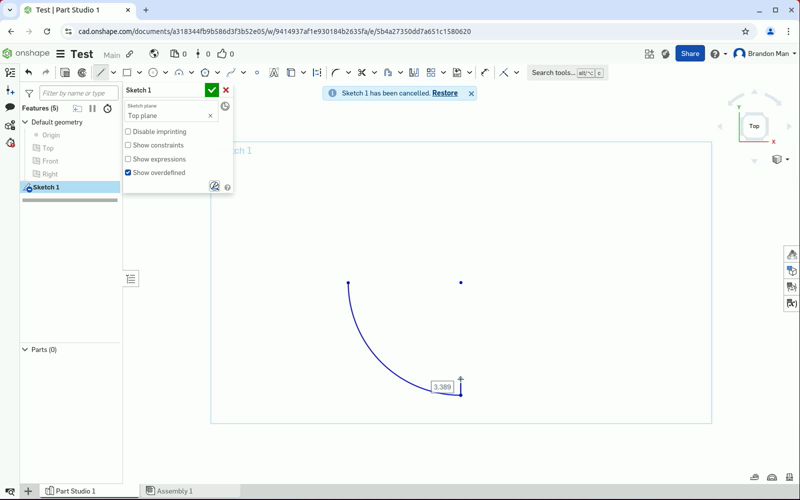
key(esc)
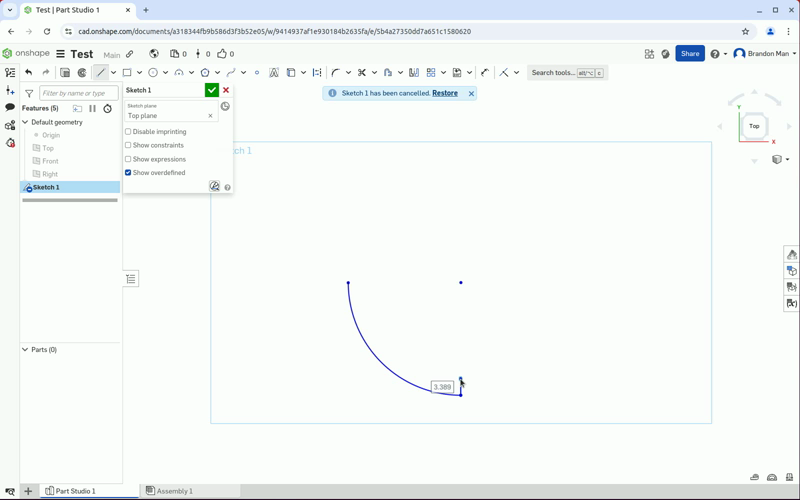
key(a)
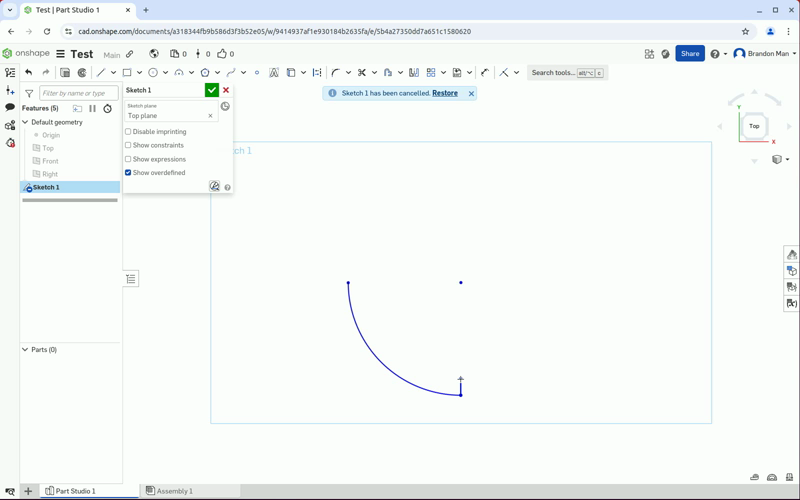
mouse_move(460, 378)
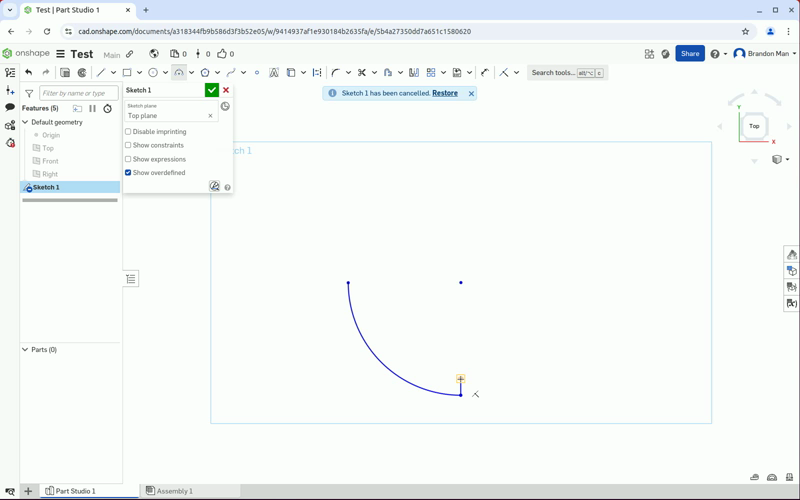
click(460, 378)
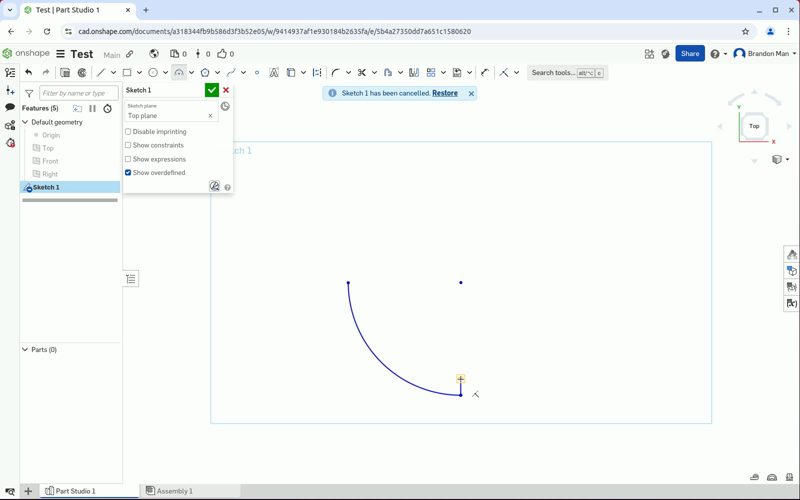
key_down(shift)
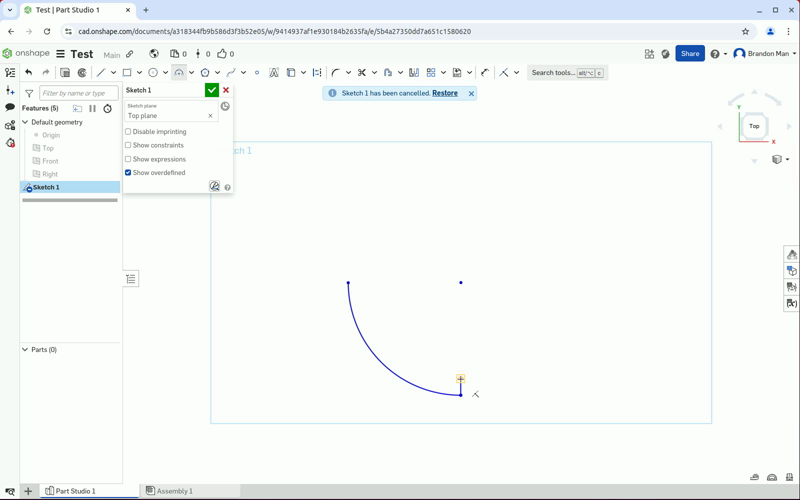
mouse_move(364, 282)
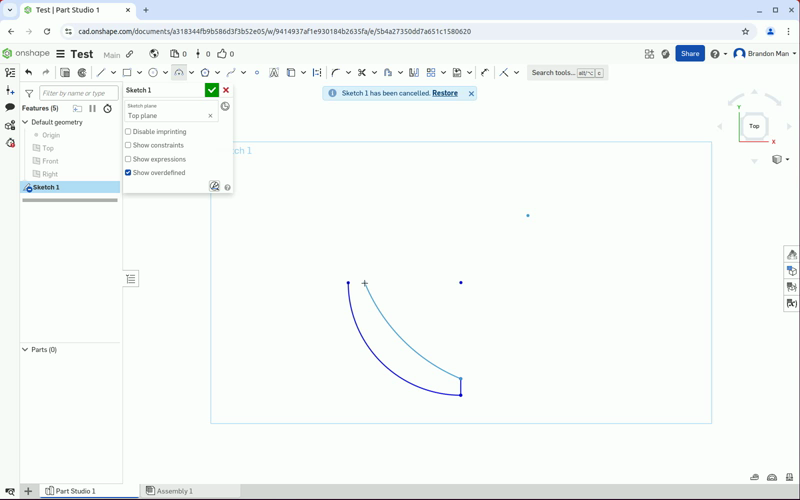
click(364, 282)
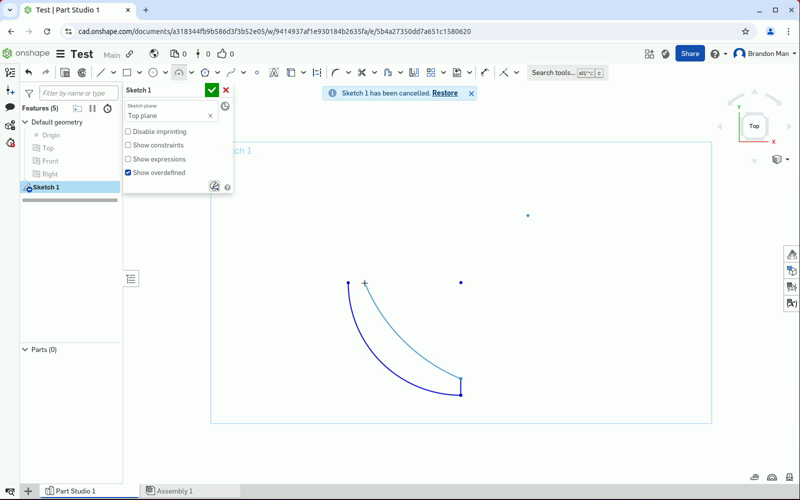
mouse_move(392, 350)
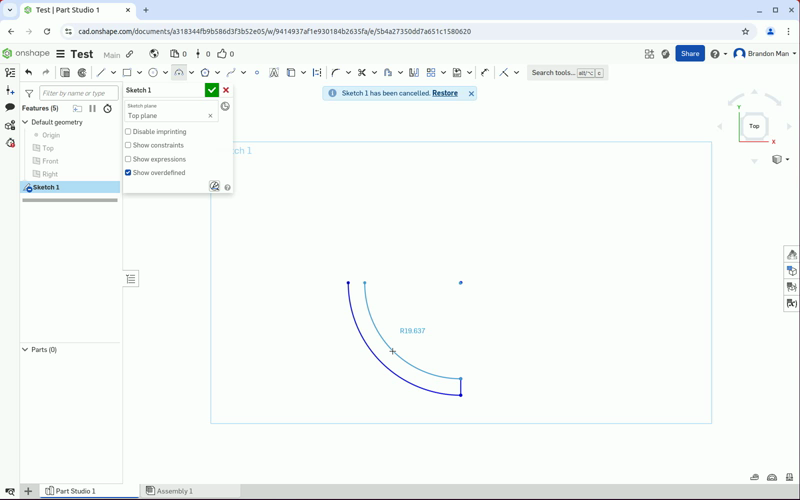
click(392, 350)
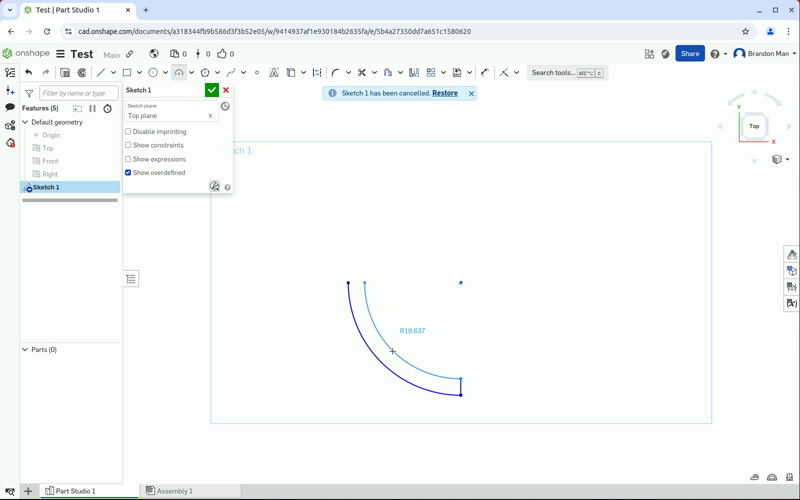
key_up(shift)
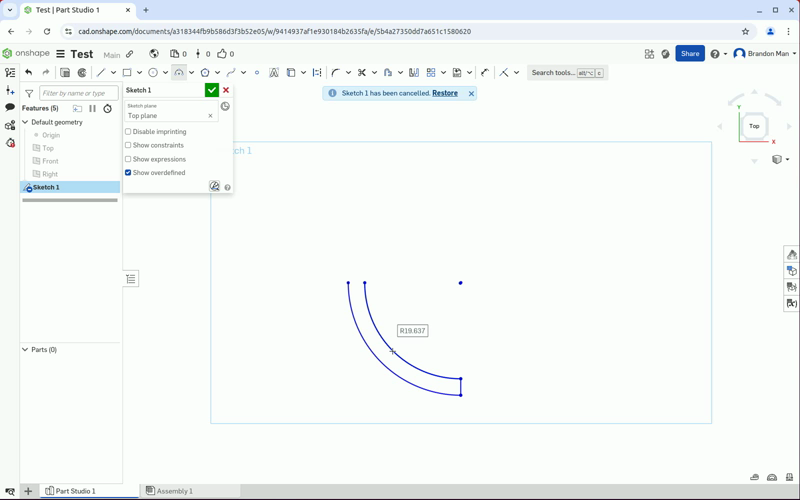
key(esc)
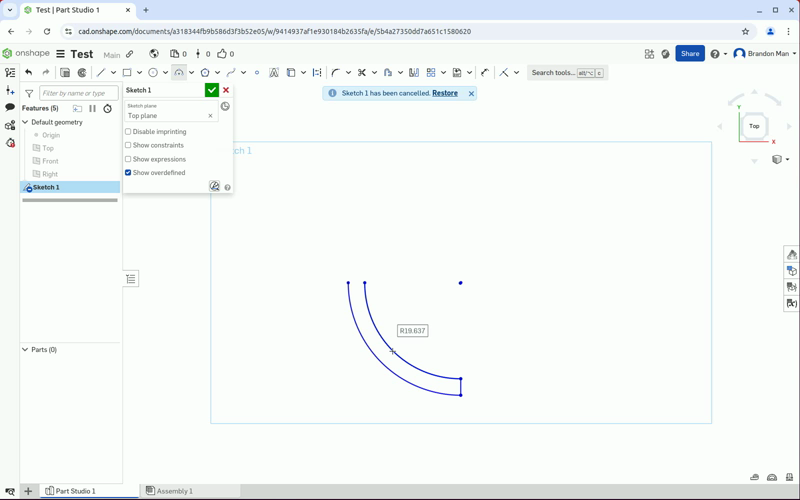
key(l)
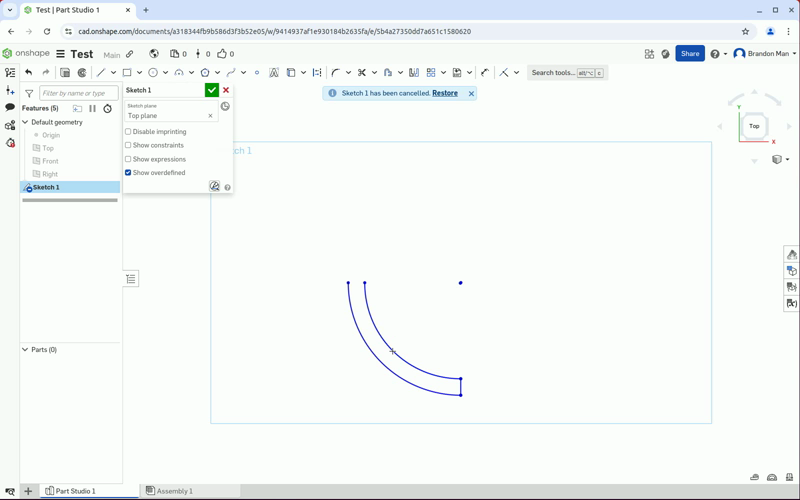
mouse_move(364, 282)
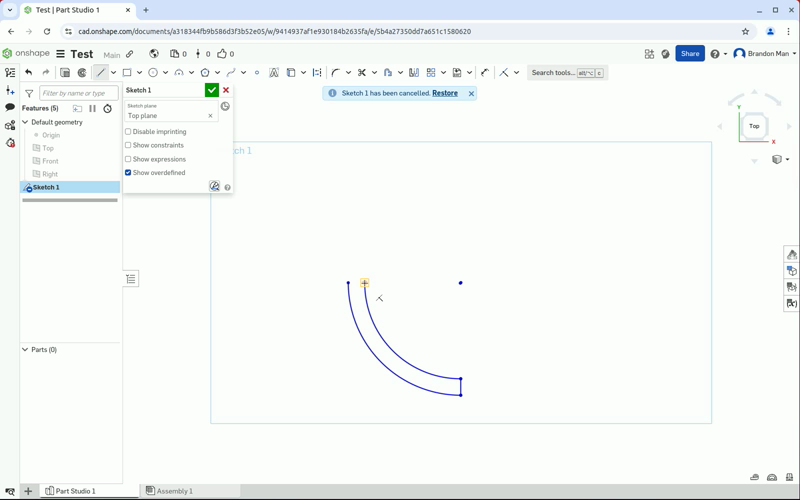
click(364, 282)
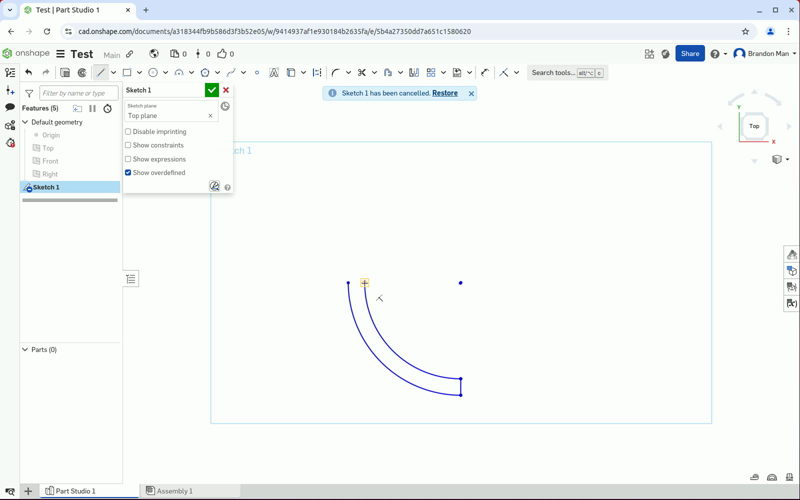
mouse_move(394, 282)
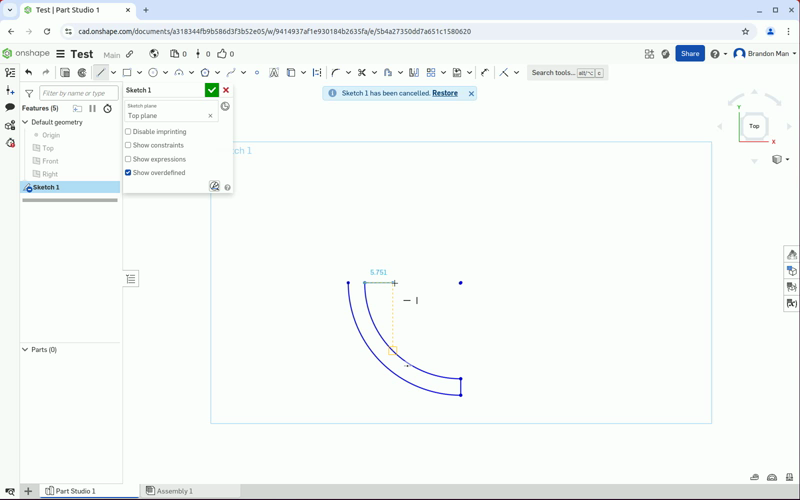
key_down(shift)
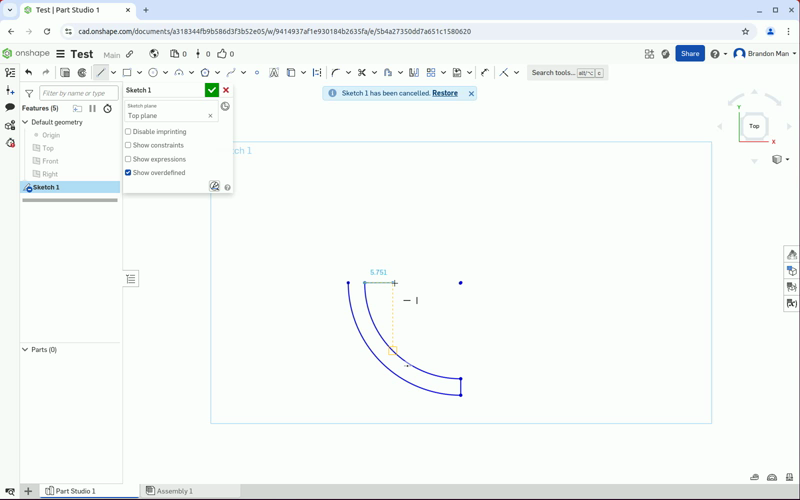
mouse_move(348, 282)
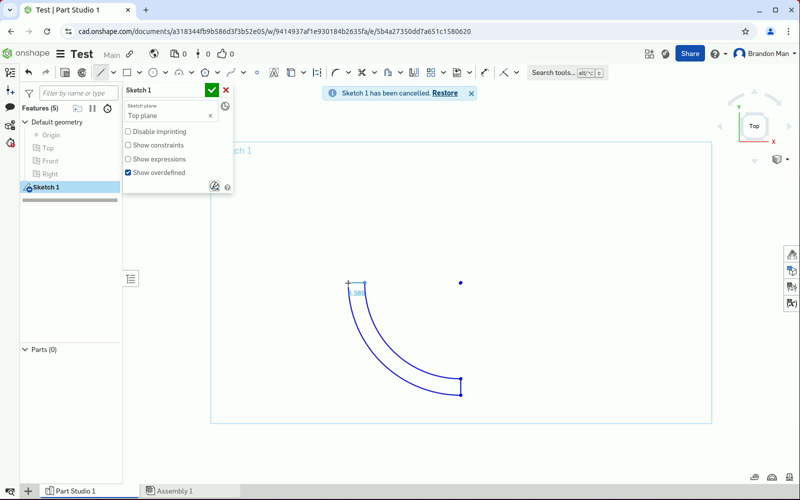
key_up(shift)
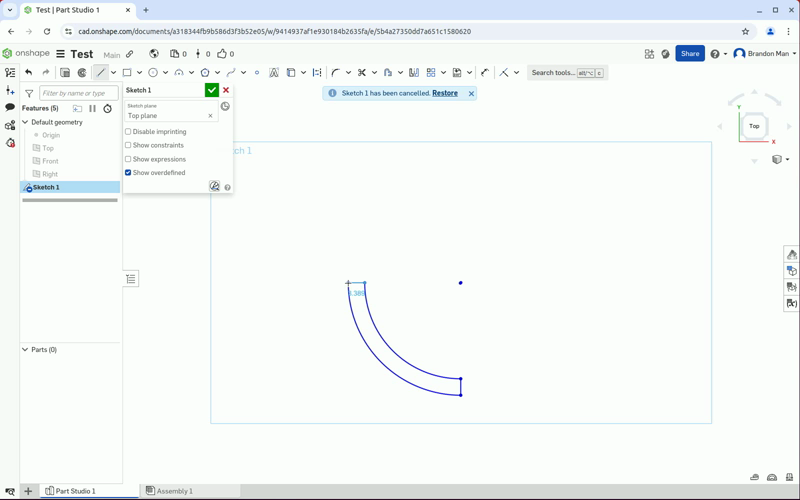
click(348, 282)
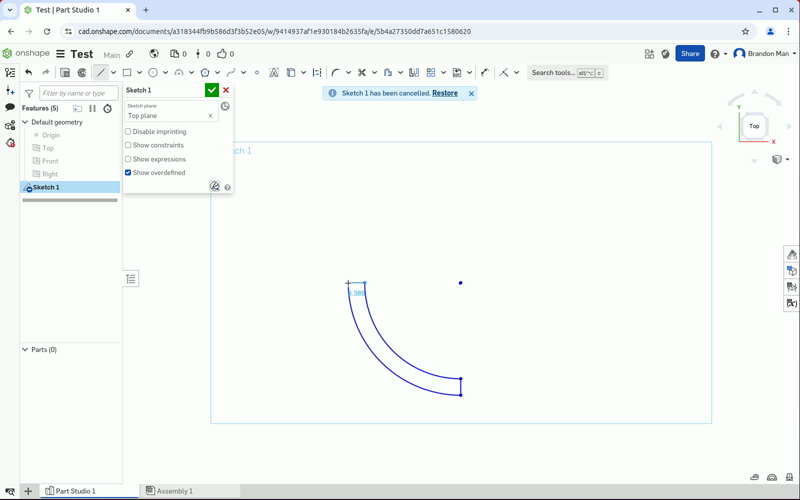
key(esc)
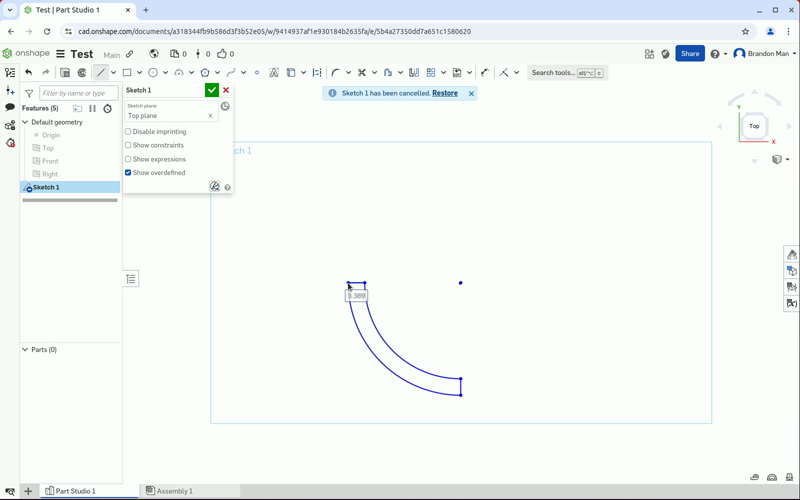
mouse_move(387, 352)
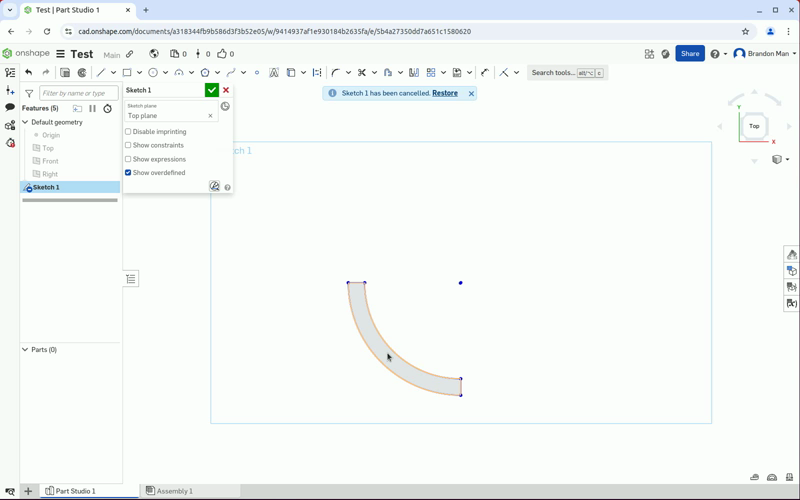
click(387, 352)
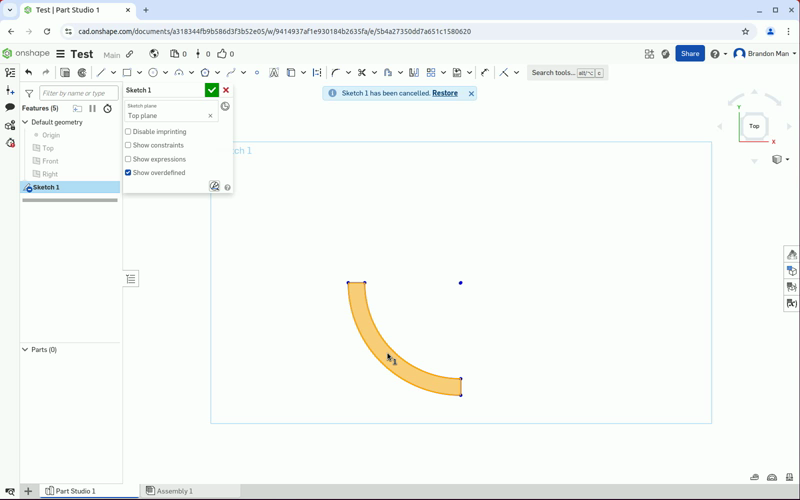
mouse_move(73, 352)
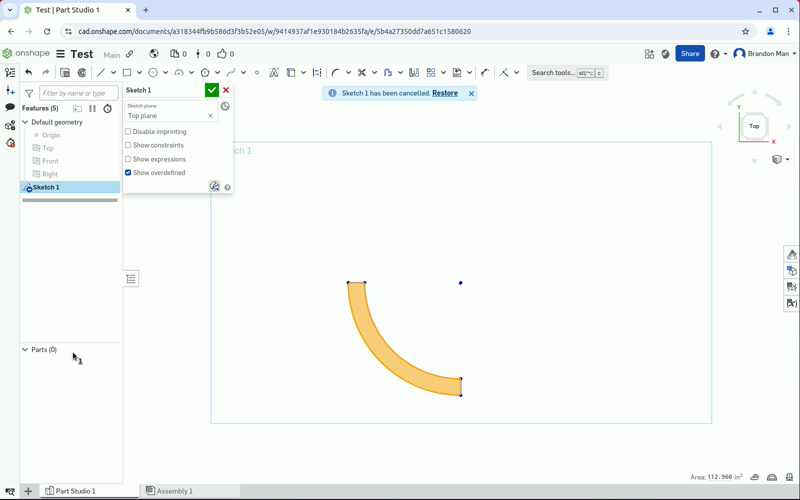
key(shift+y)
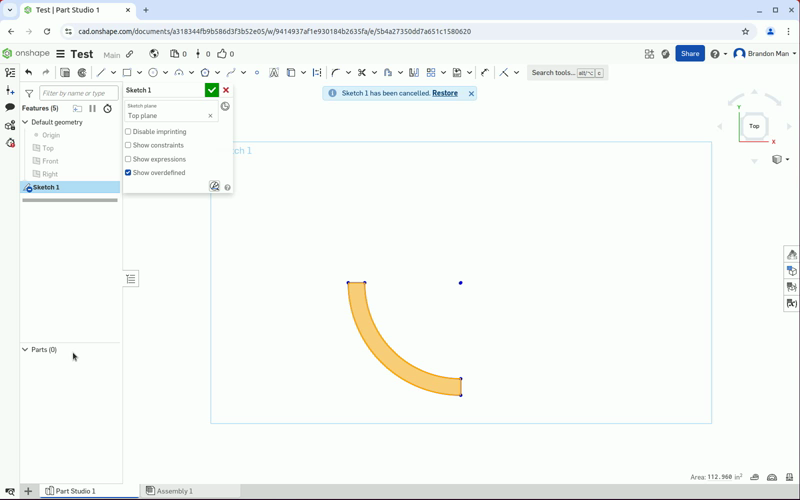
key(shift+e)
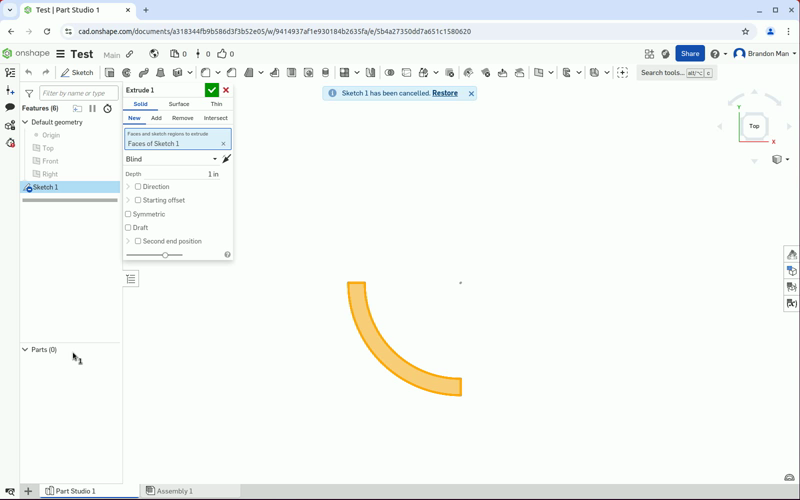
mouse_move(143, 106)
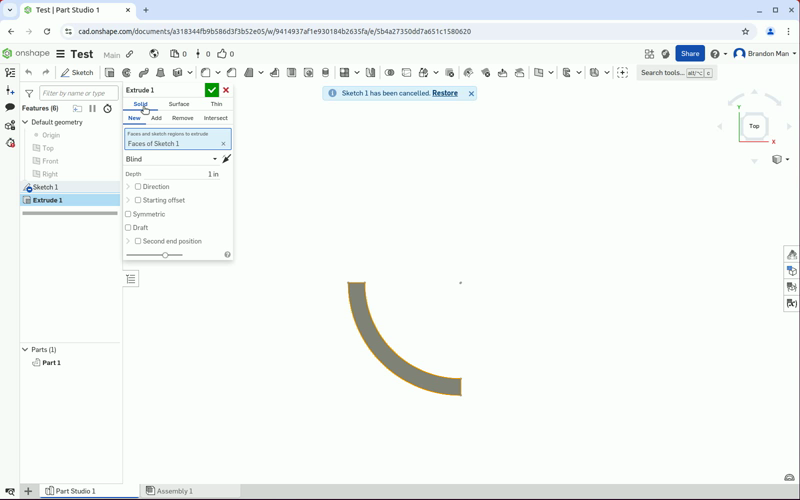
click(143, 106)
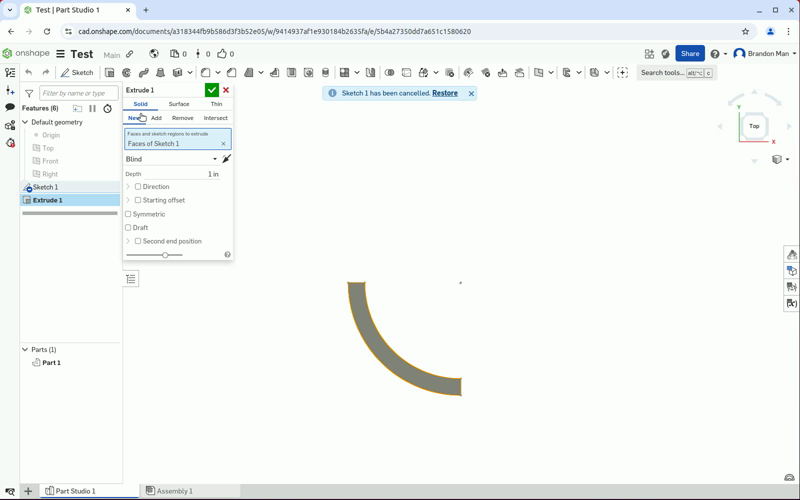
mouse_move(137, 120)
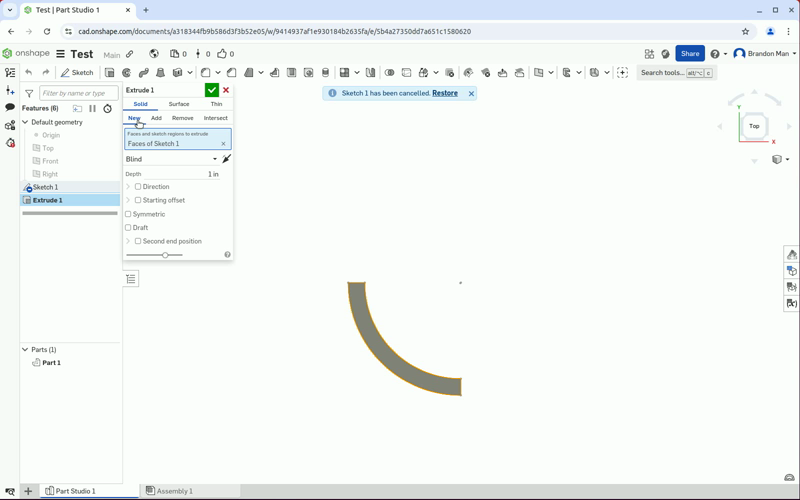
click(137, 120)
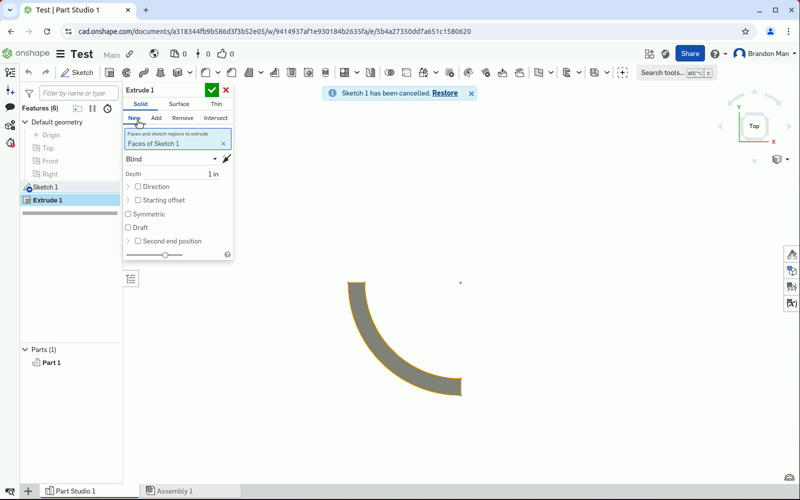
key(tab, 4)
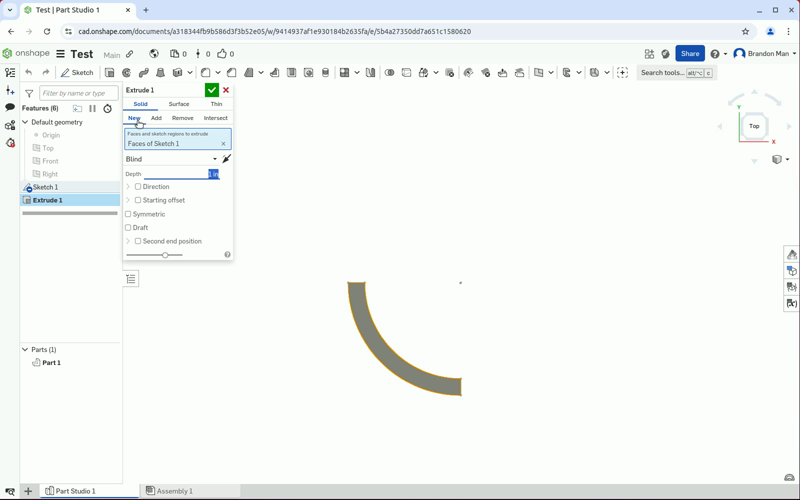
text(0.722)
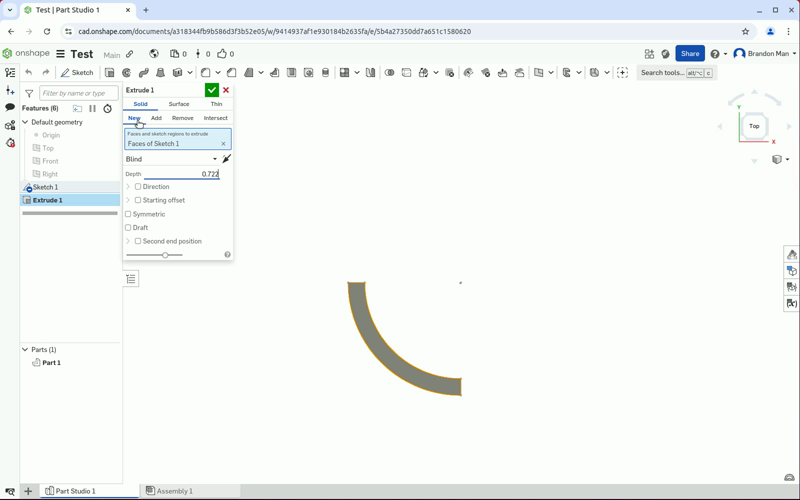
key(enter)
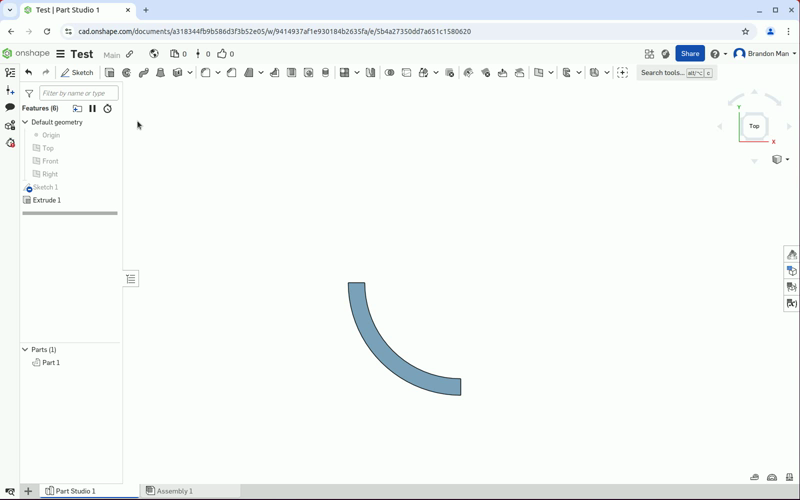
key(shift+h)
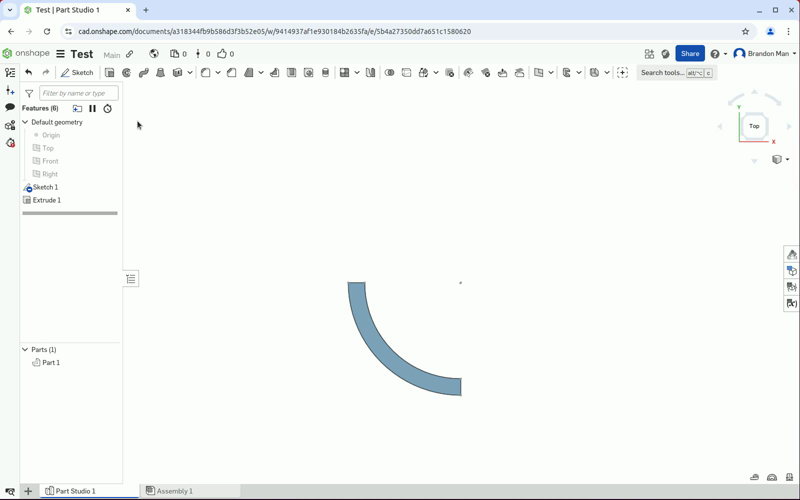
key(shift+h)
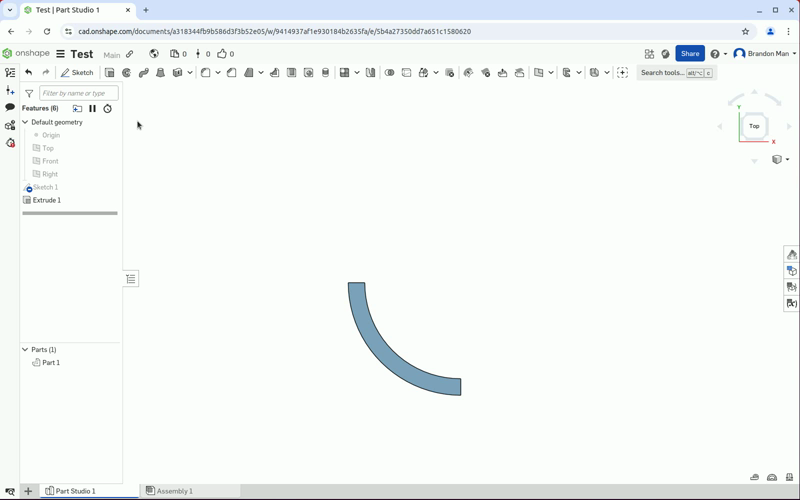
mouse_move(73, 189)
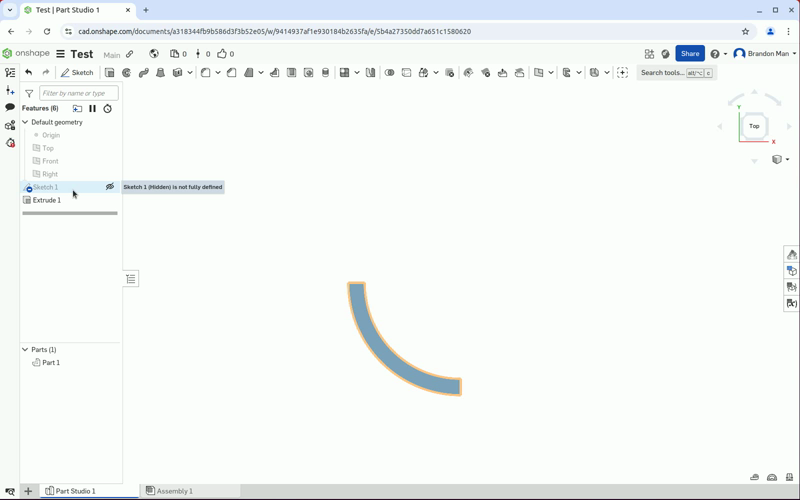
click(73, 189)
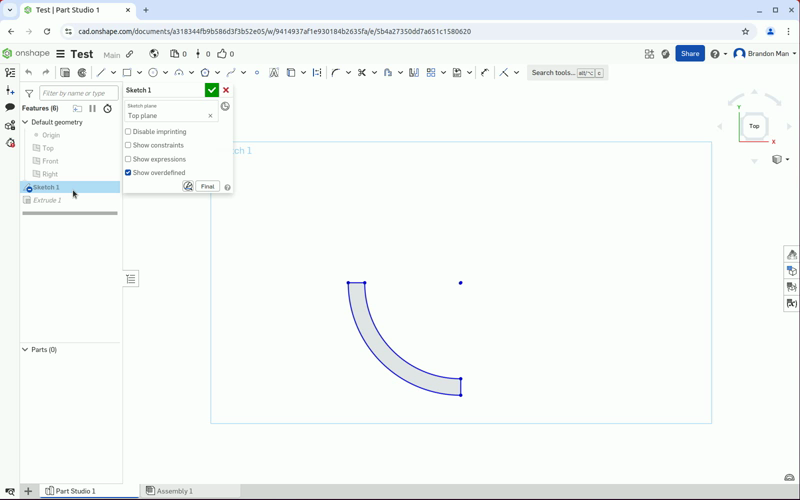
mouse_move(229, 92)
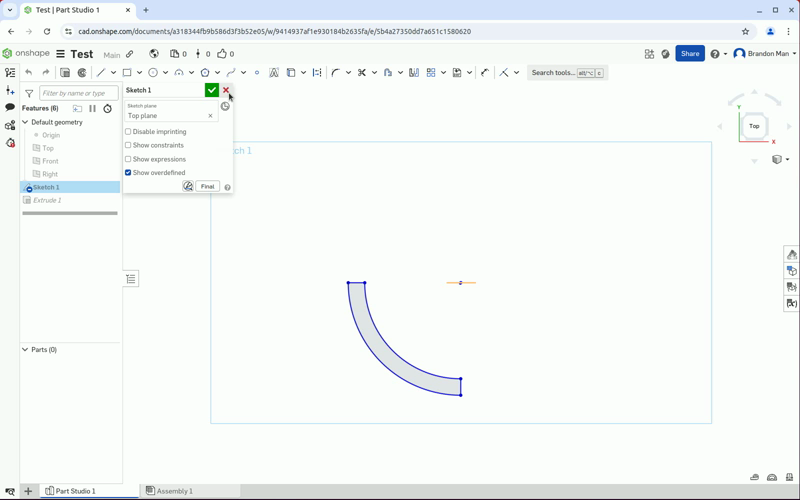
click(229, 92)
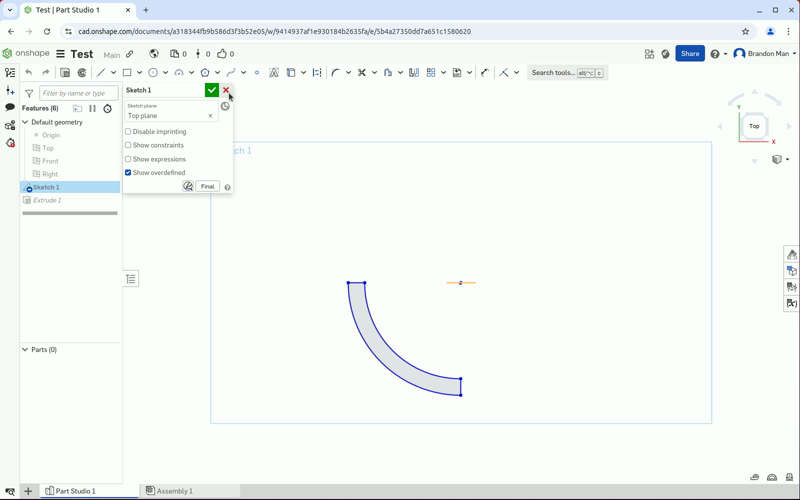
key(shift+s)
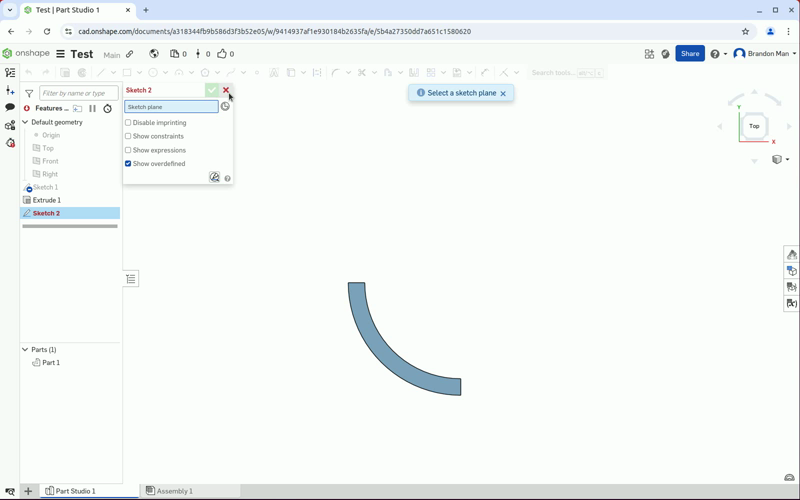
mouse_move(73, 150)
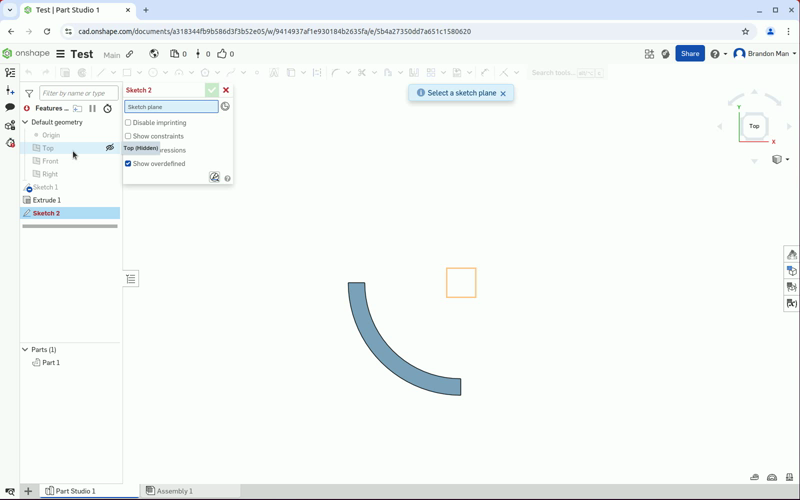
click(73, 150)
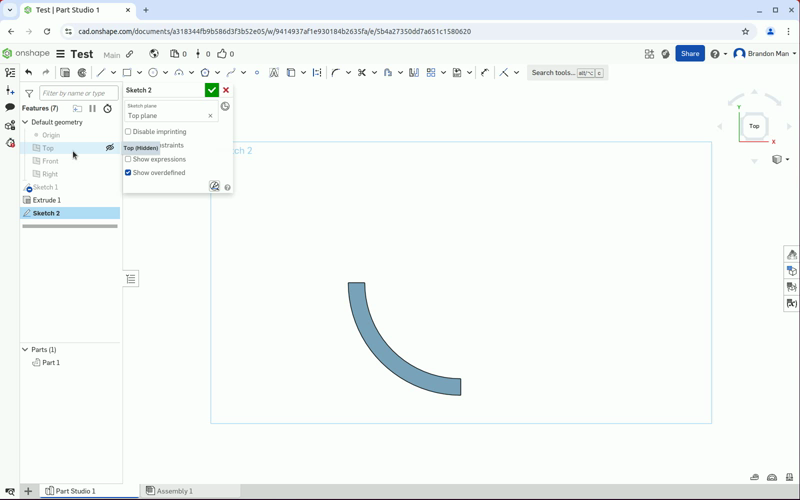
mouse_move(73, 352)
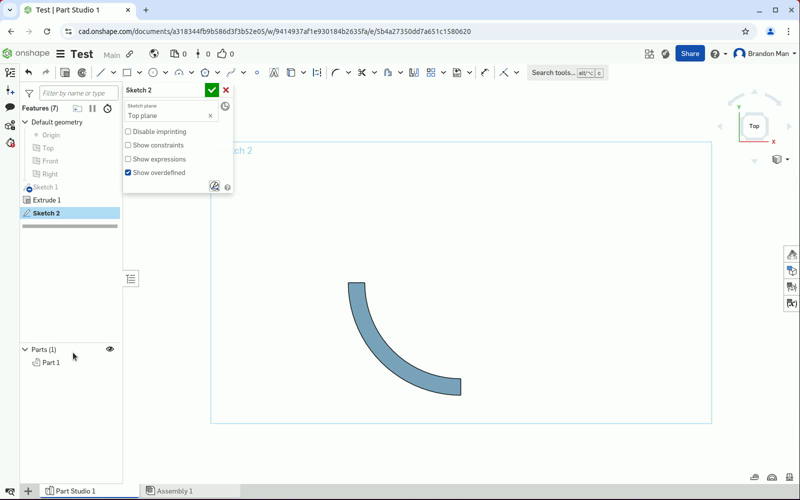
key(y)
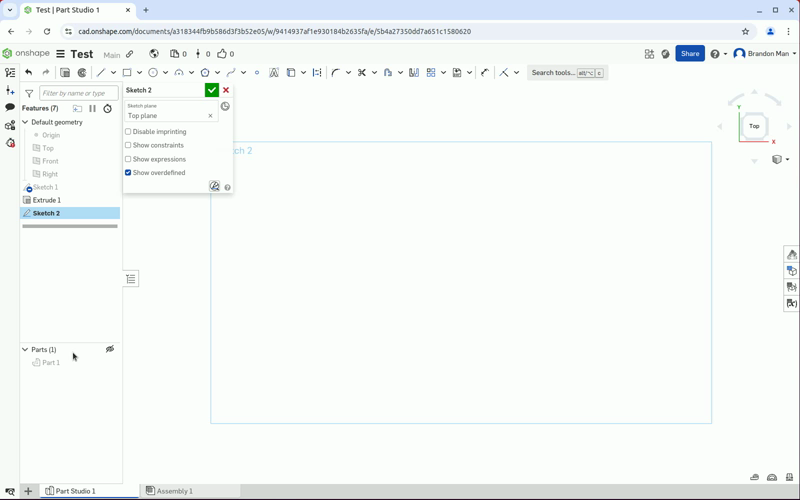
key(a)
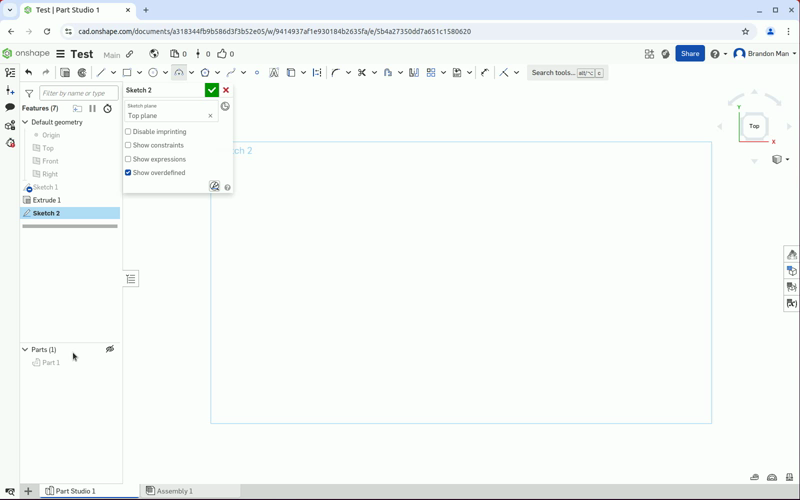
key_down(shift)
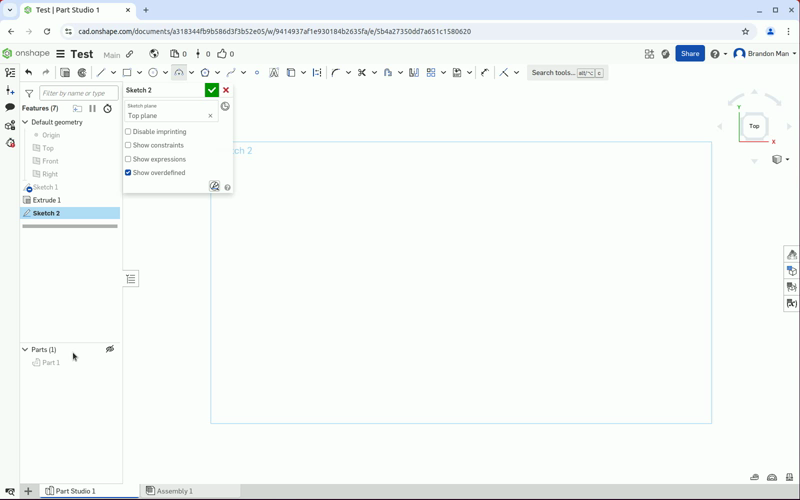
mouse_move(460, 395)
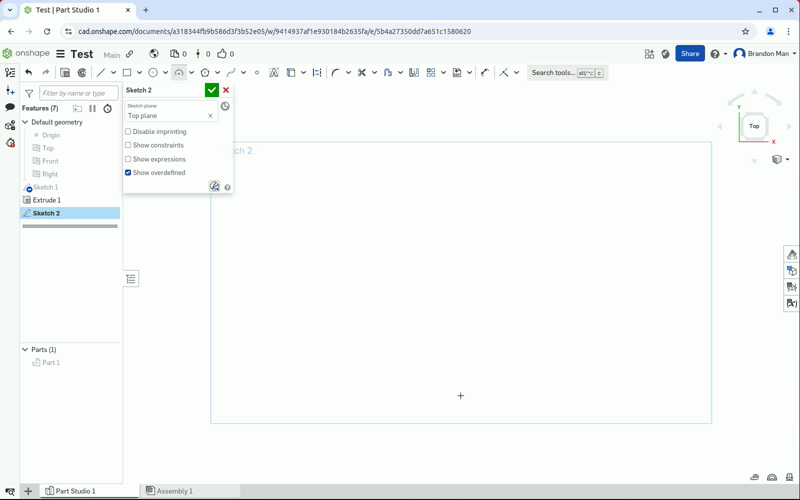
click(460, 395)
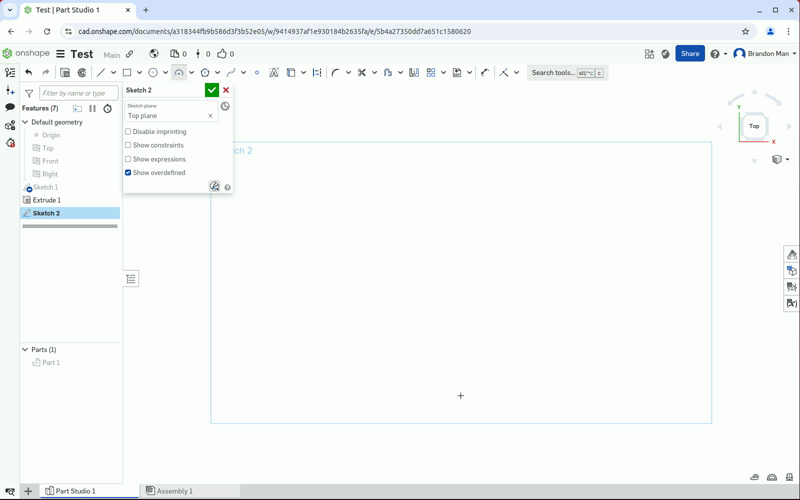
key_up(shift)
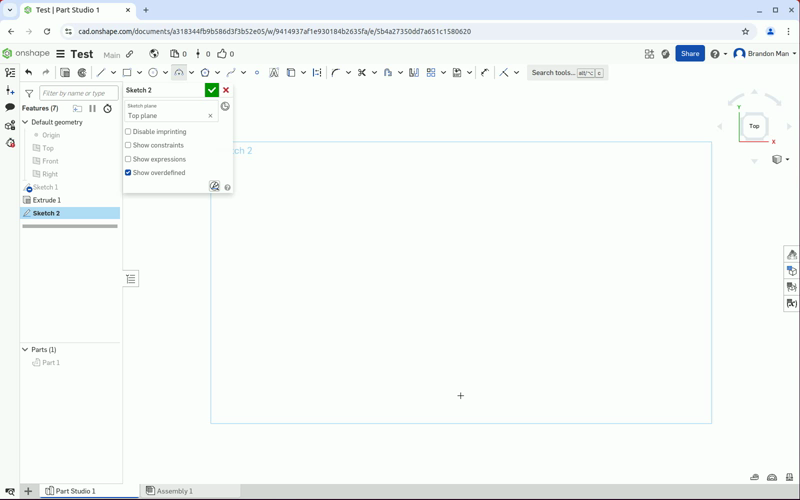
key_down(shift)
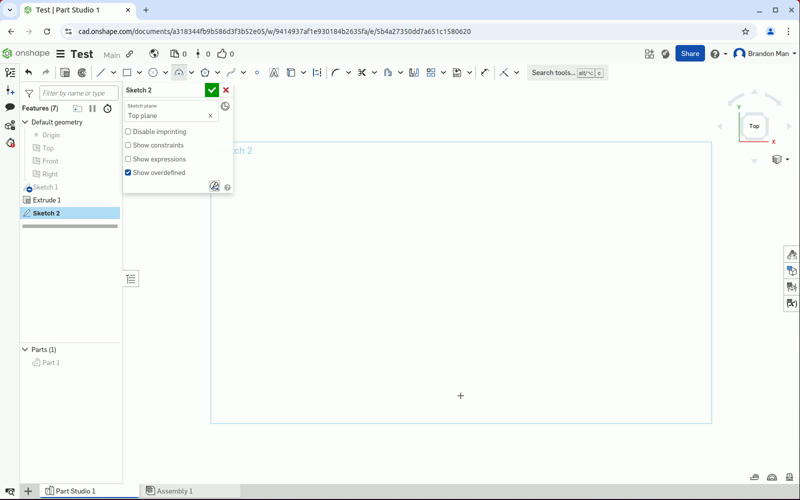
mouse_move(573, 282)
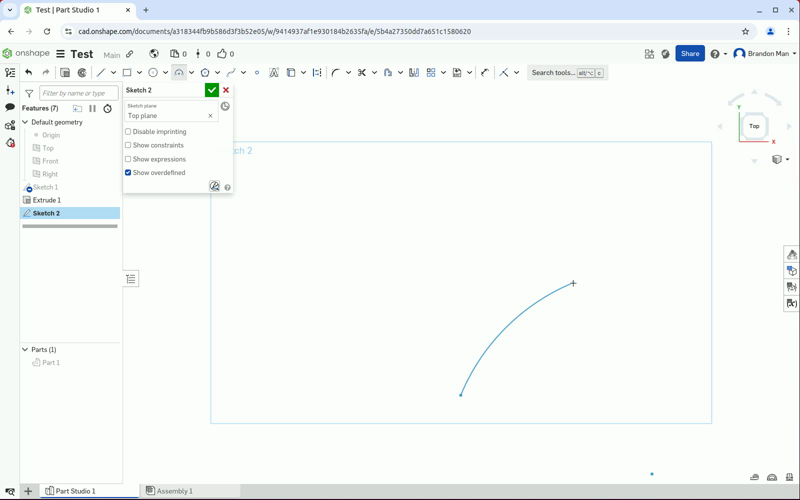
click(573, 282)
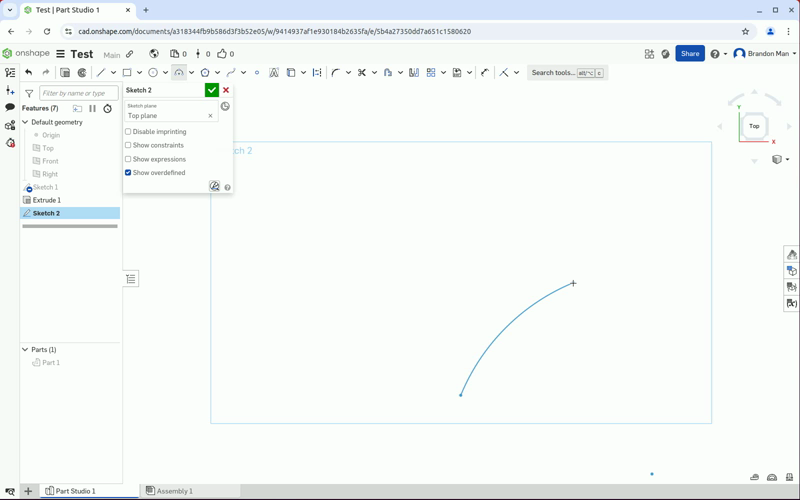
mouse_move(540, 362)
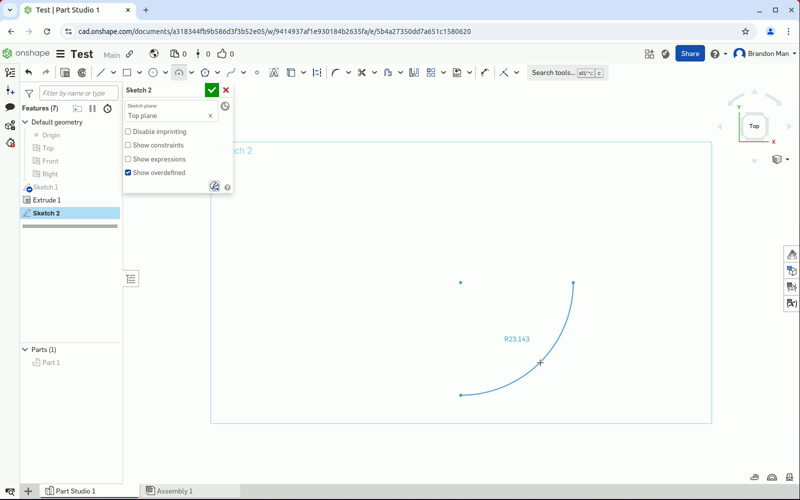
click(540, 362)
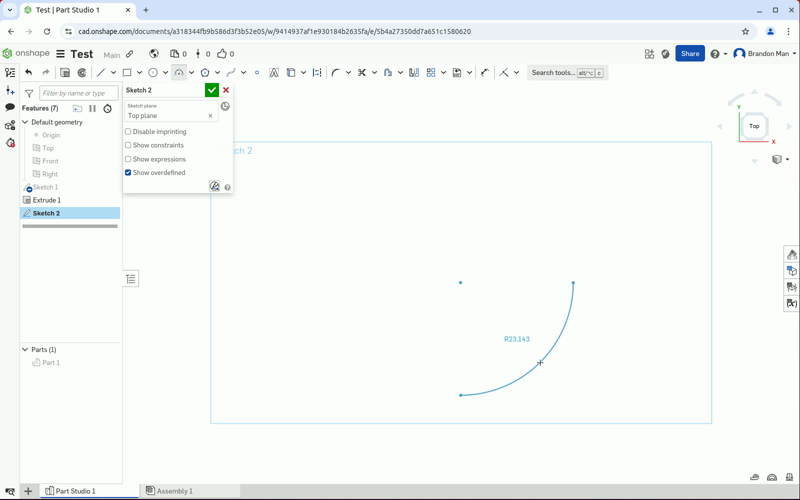
key_up(shift)
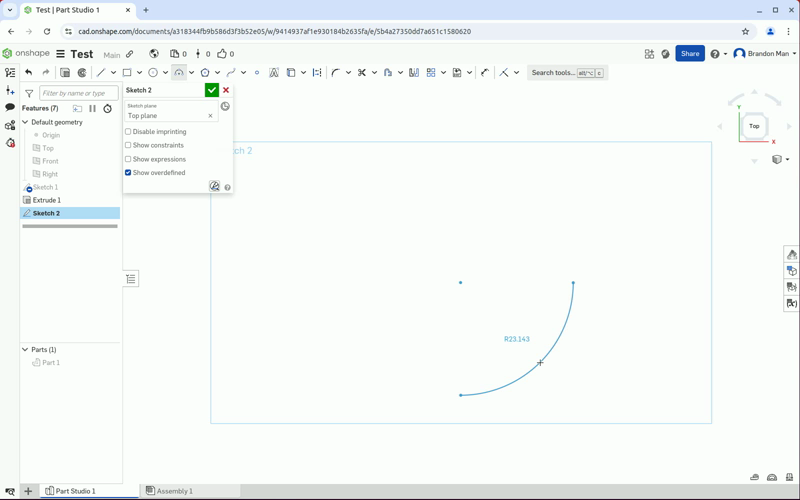
key(esc)
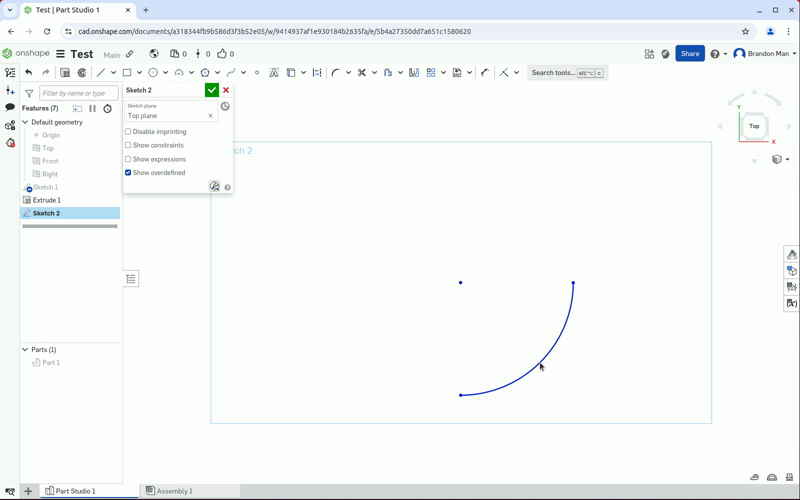
key(l)
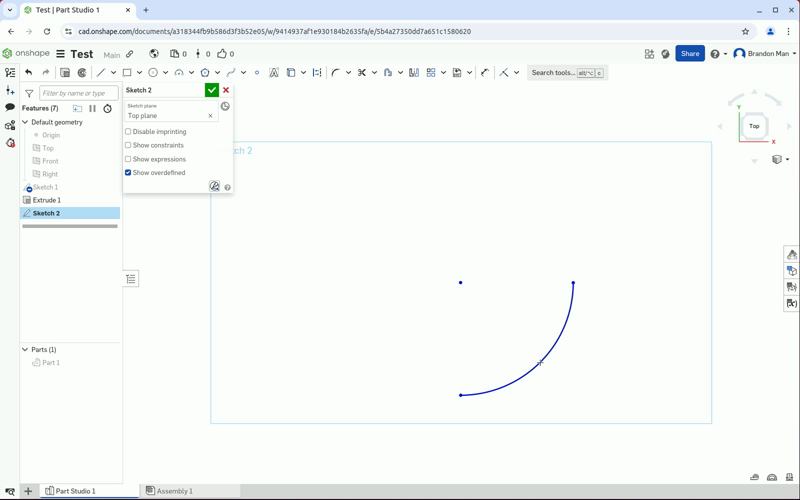
mouse_move(573, 282)
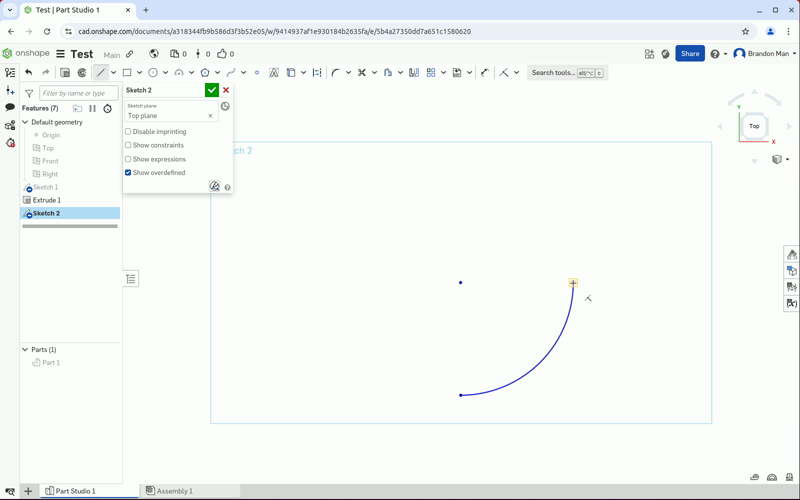
click(573, 282)
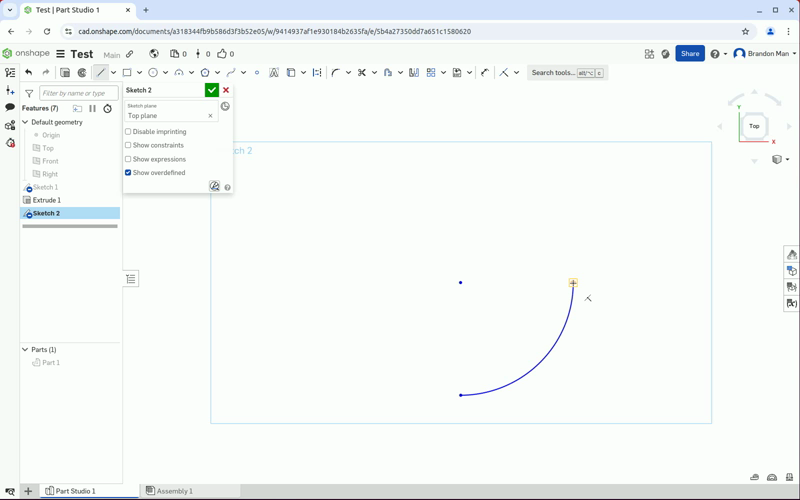
key_down(shift)
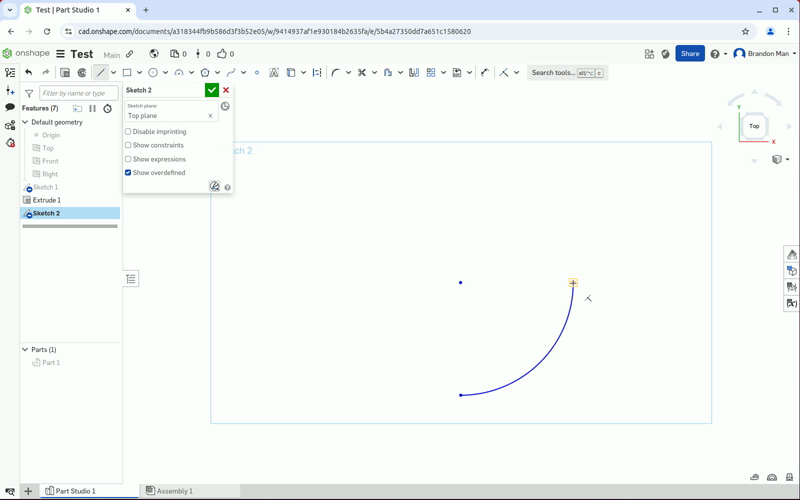
mouse_move(589, 282)
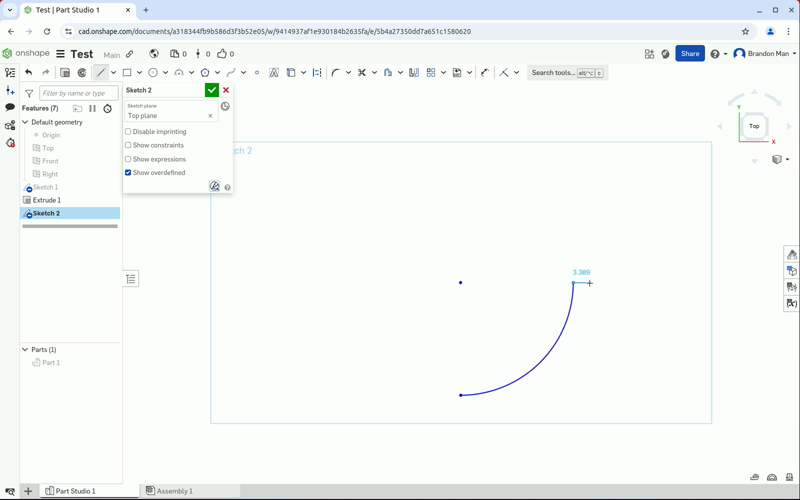
mouse_move(556, 282)
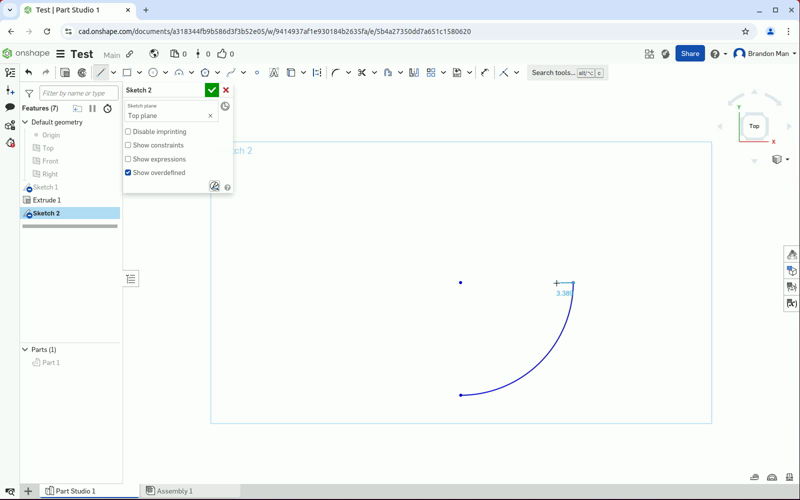
click(556, 282)
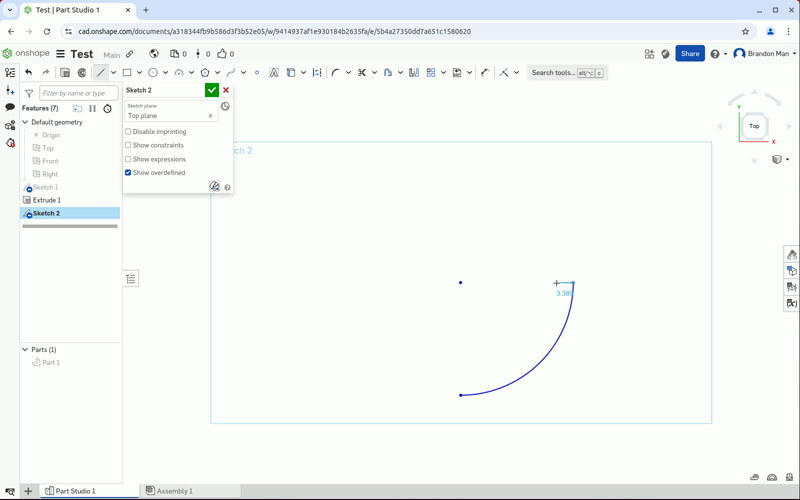
key_up(shift)
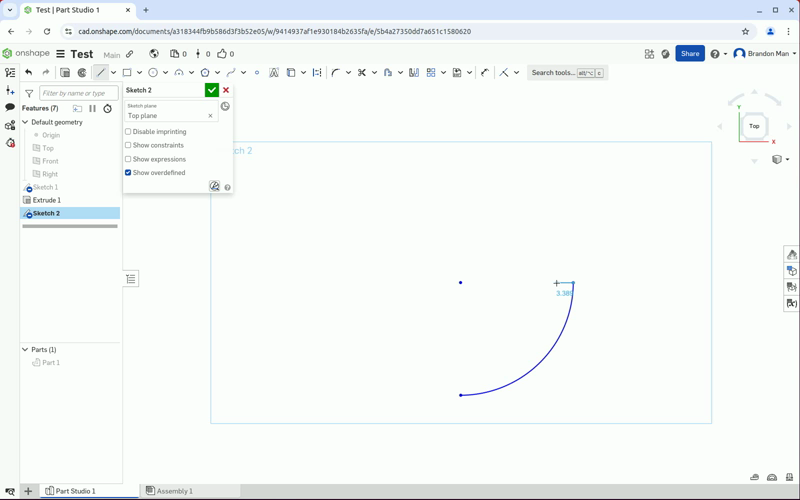
key(esc)
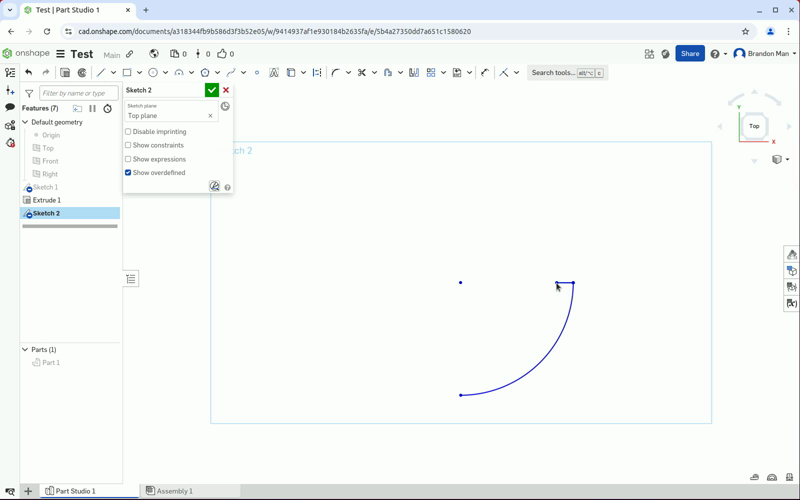
key(a)
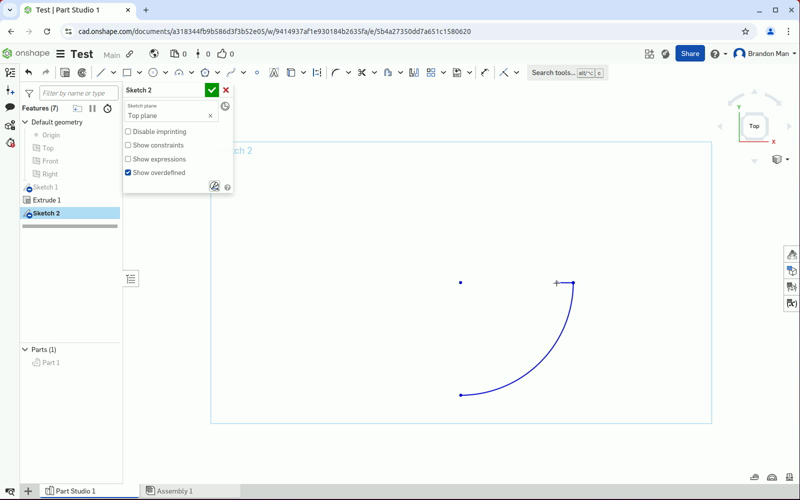
mouse_move(556, 282)
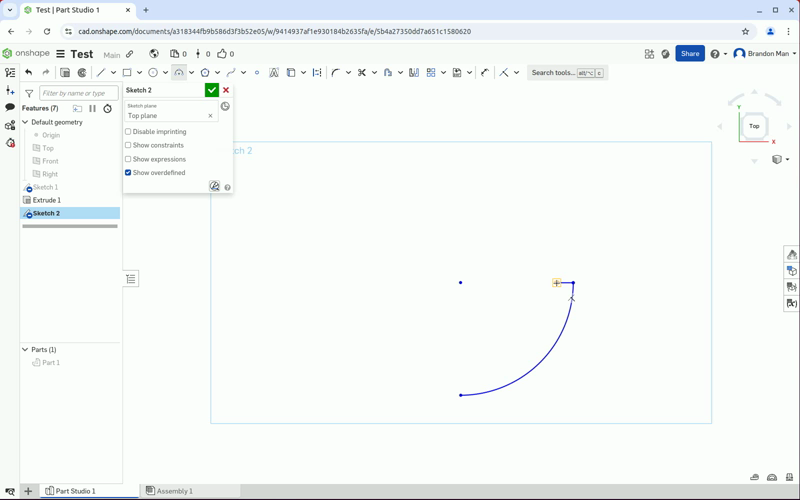
click(556, 282)
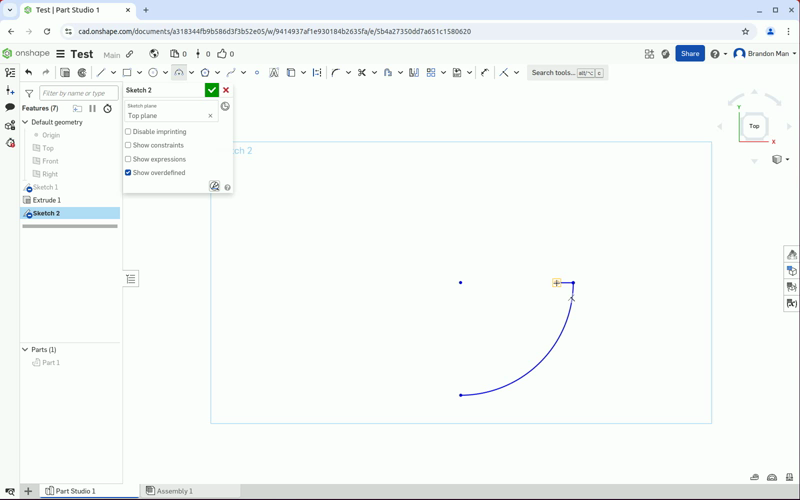
key_down(shift)
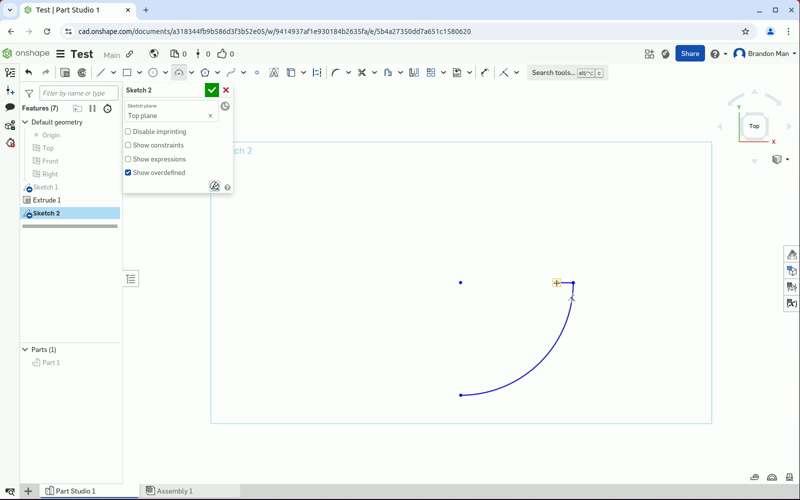
mouse_move(460, 378)
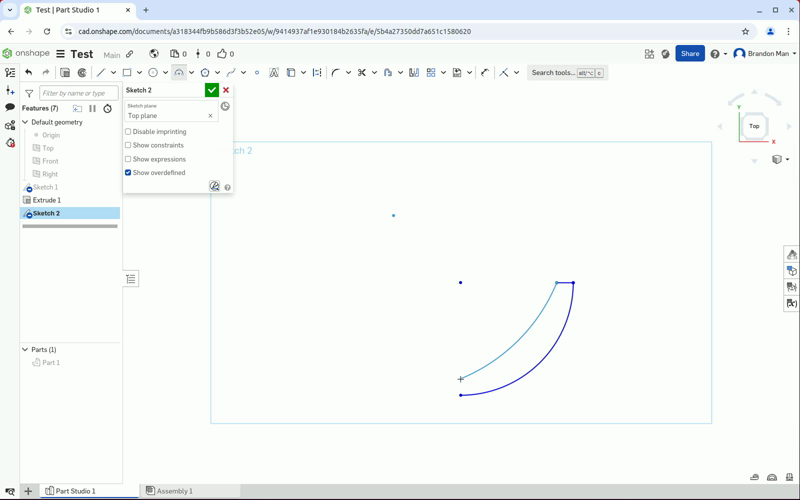
click(460, 378)
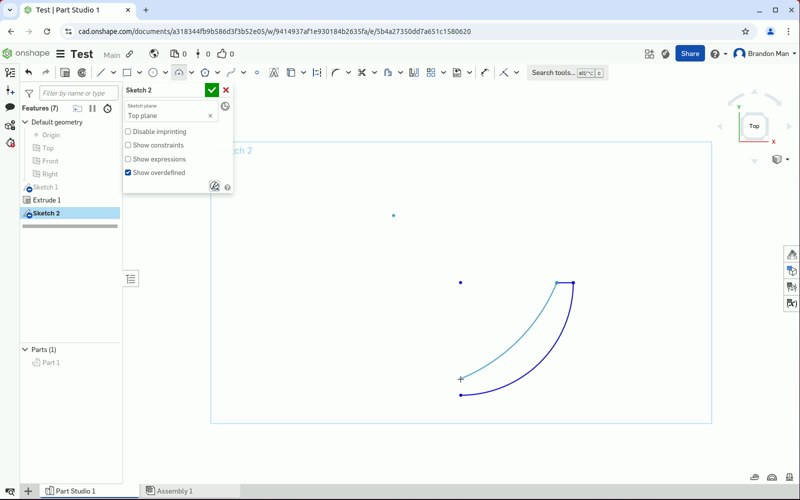
mouse_move(528, 350)
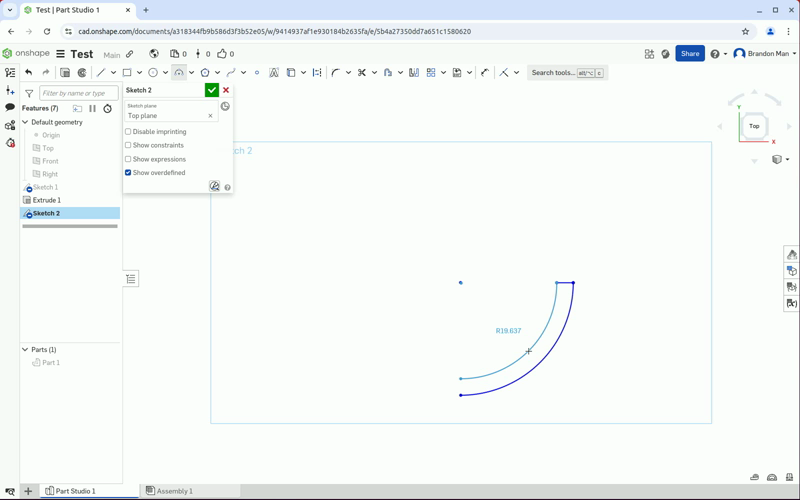
click(528, 350)
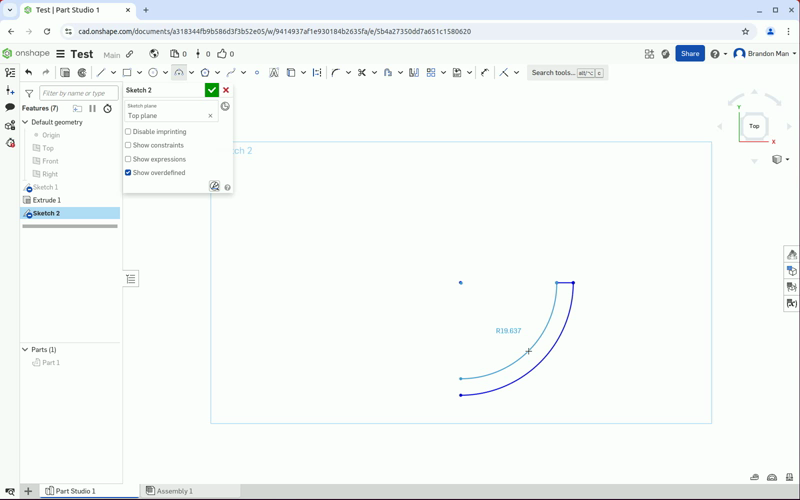
key_up(shift)
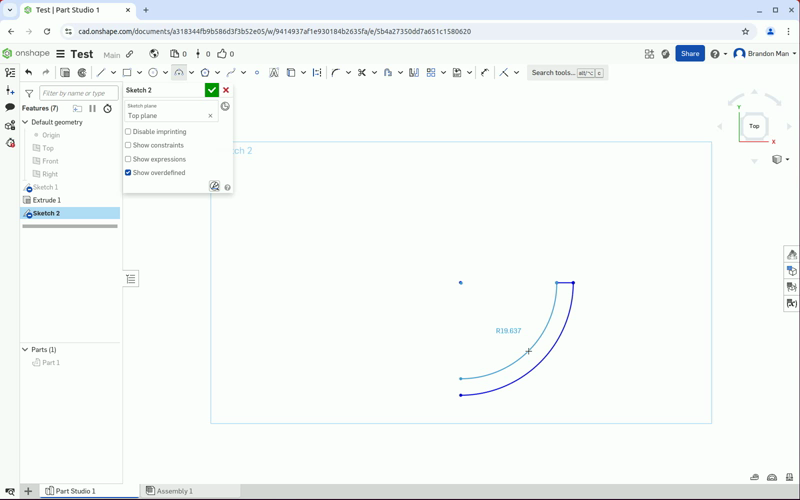
key(esc)
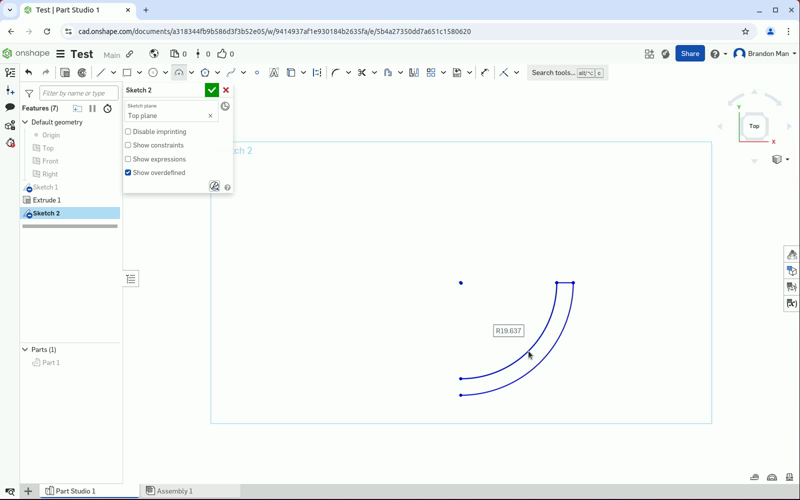
key(l)
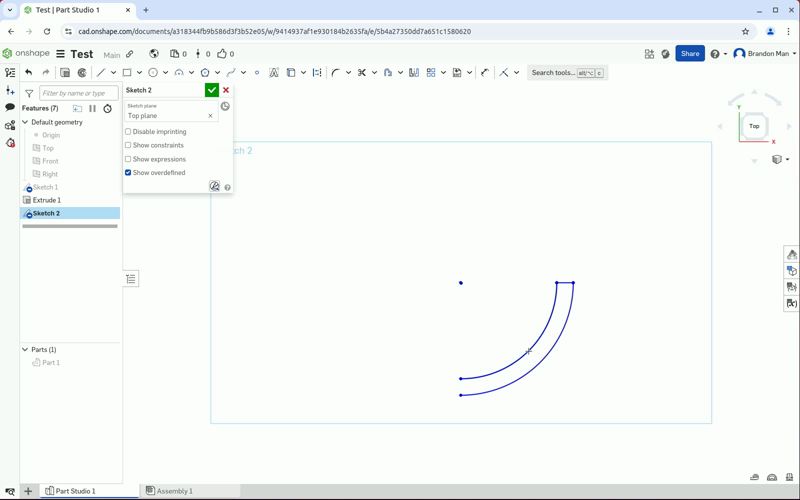
mouse_move(460, 378)
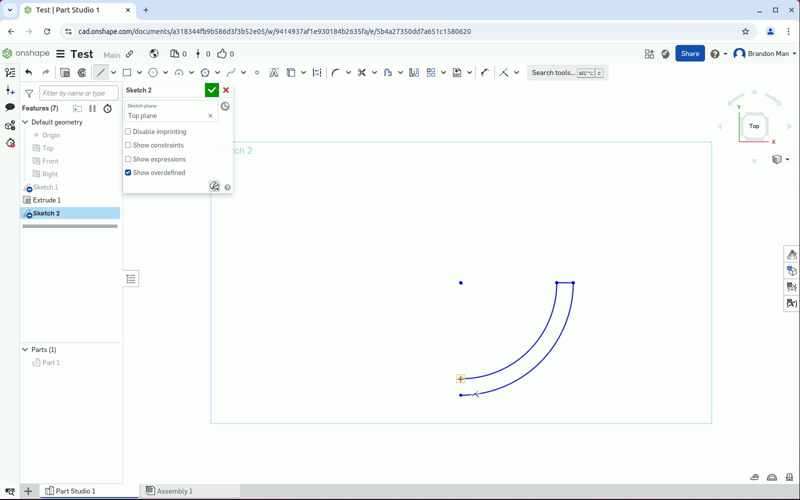
click(460, 378)
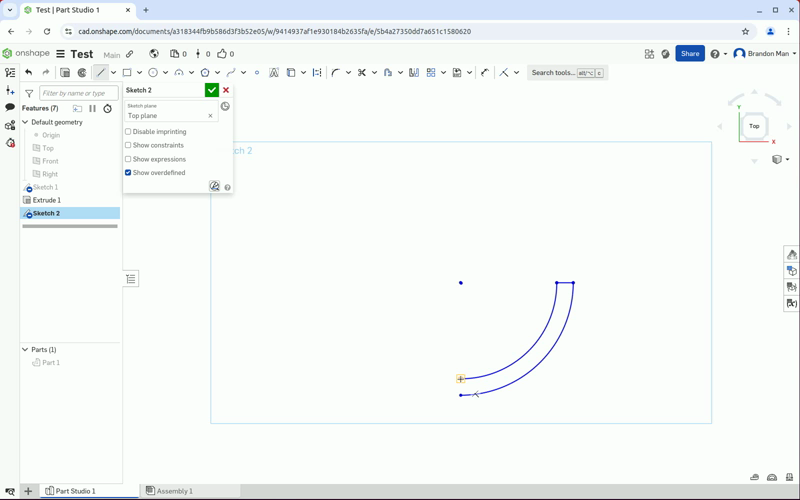
mouse_move(490, 378)
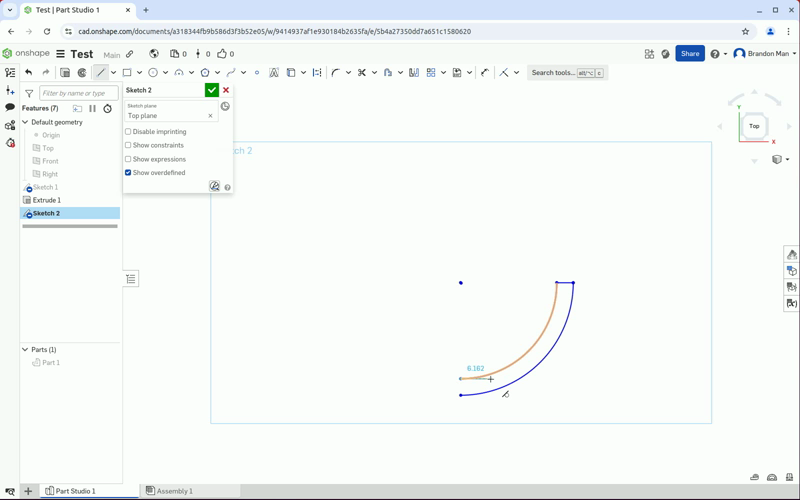
key_down(shift)
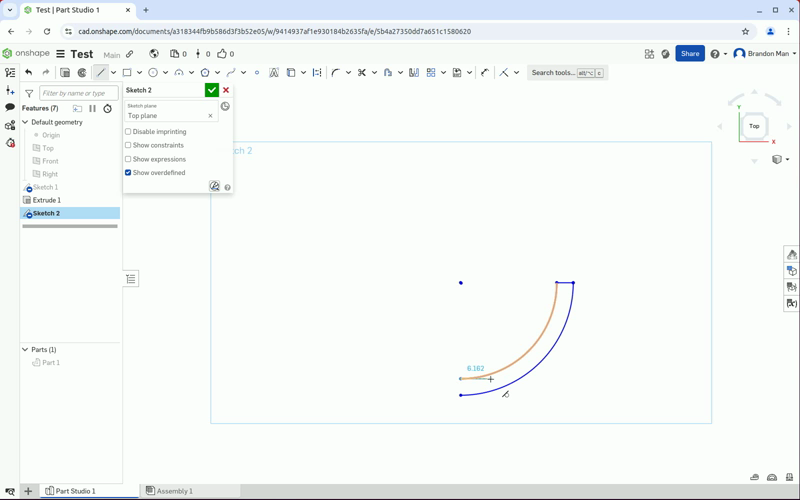
mouse_move(460, 395)
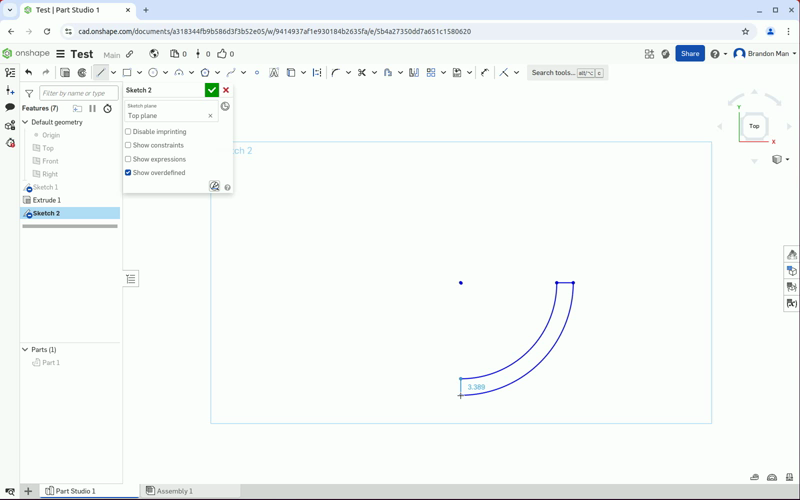
key_up(shift)
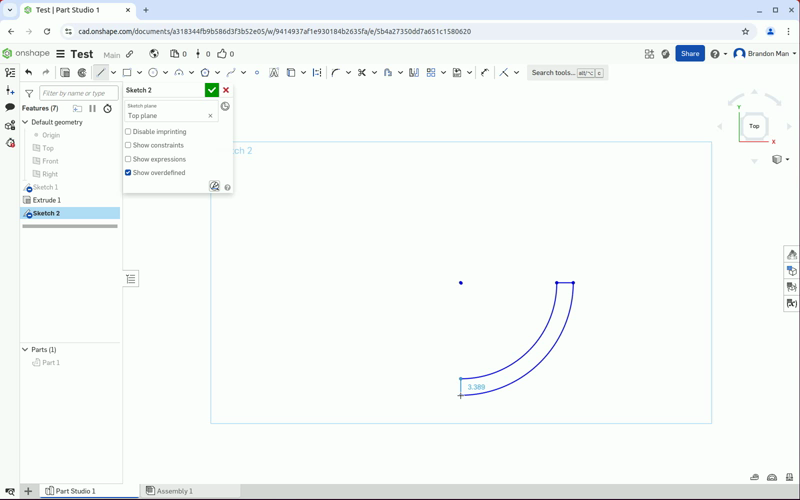
click(460, 395)
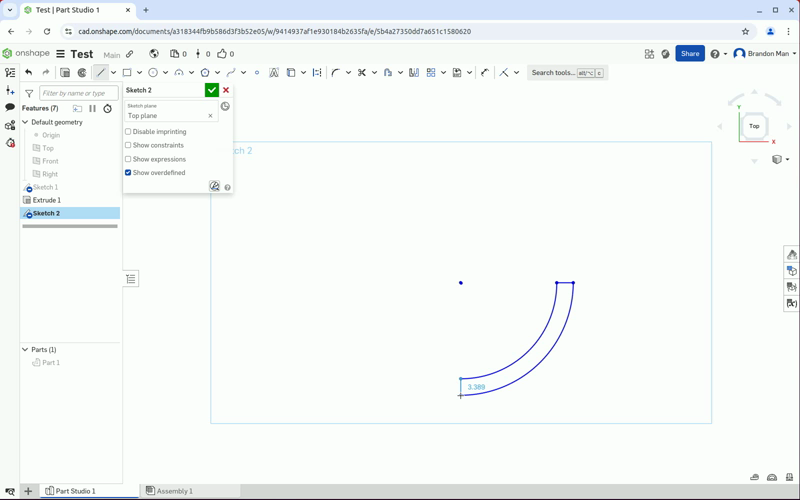
key(esc)
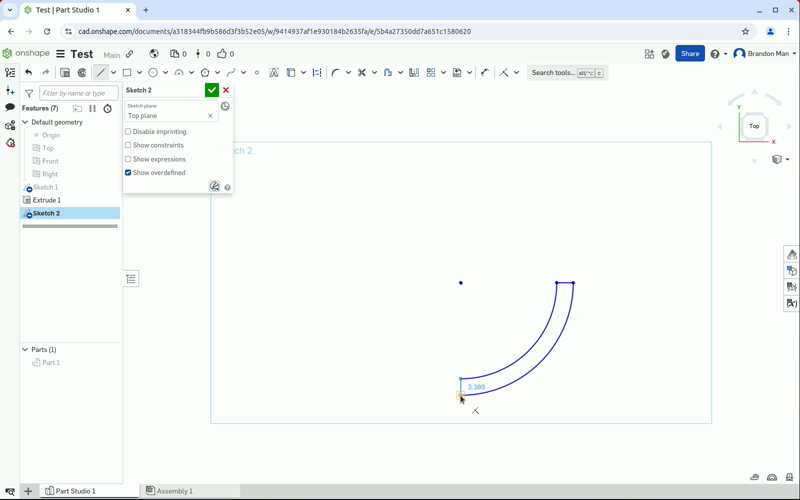
mouse_move(533, 352)
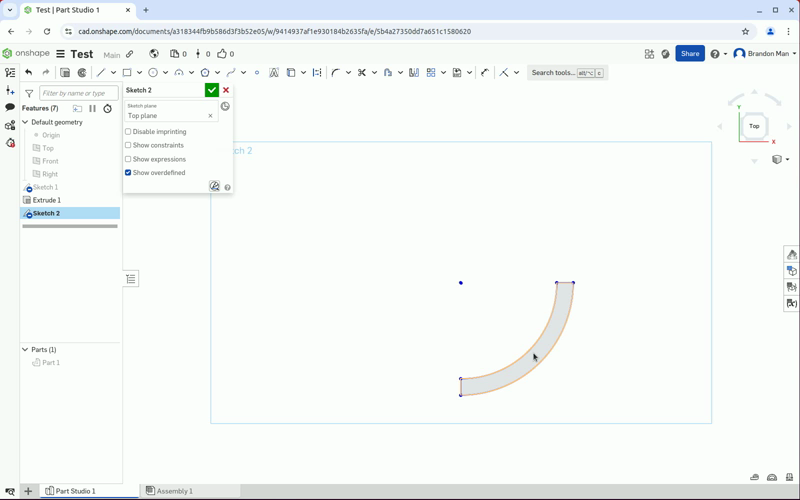
scroll(6)
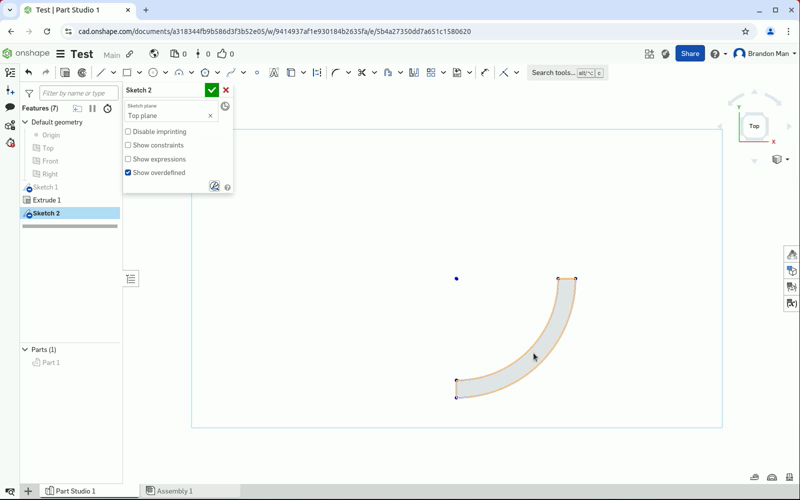
scroll(6)
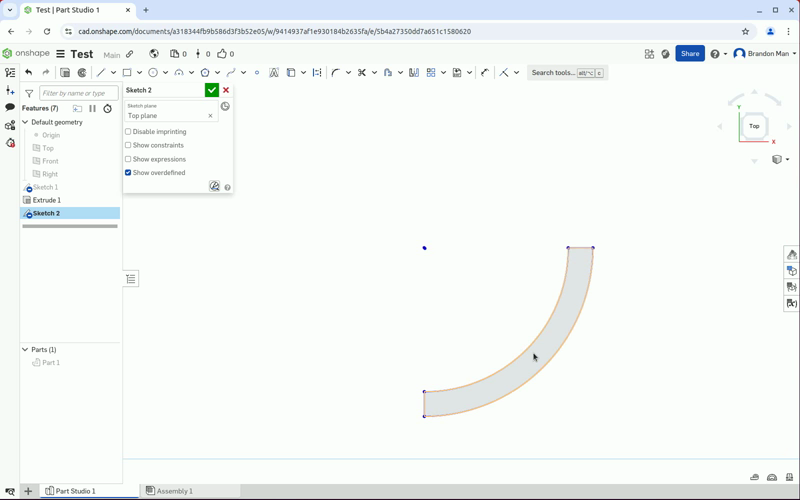
scroll(6)
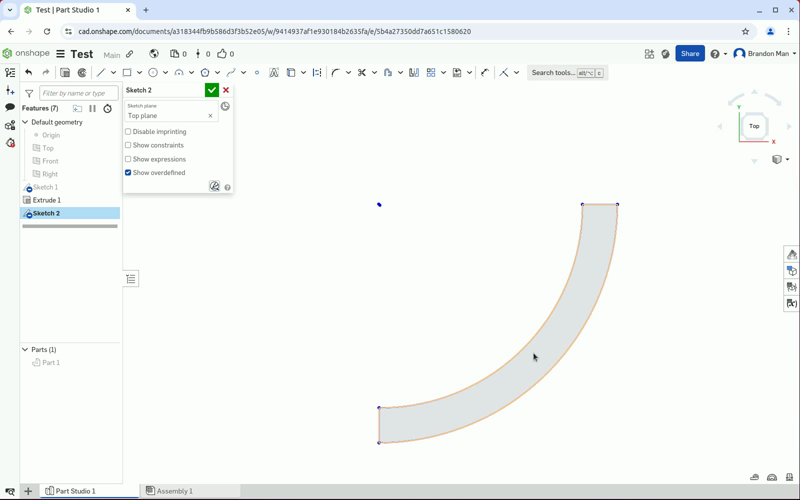
scroll(6)
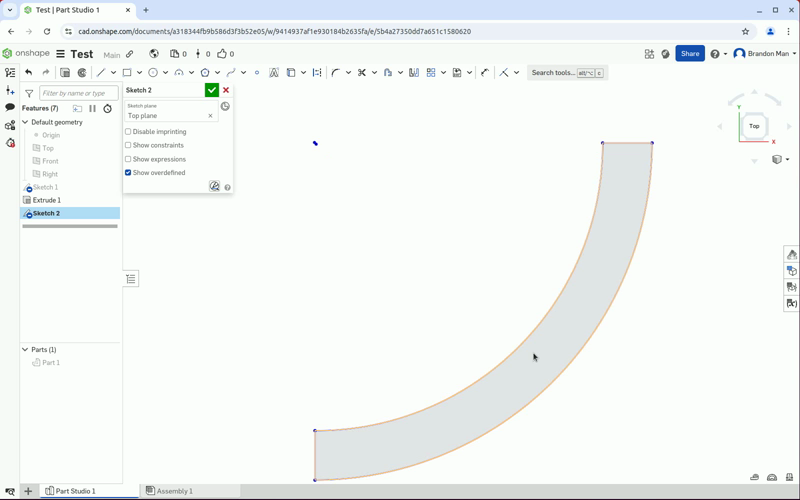
scroll(6)
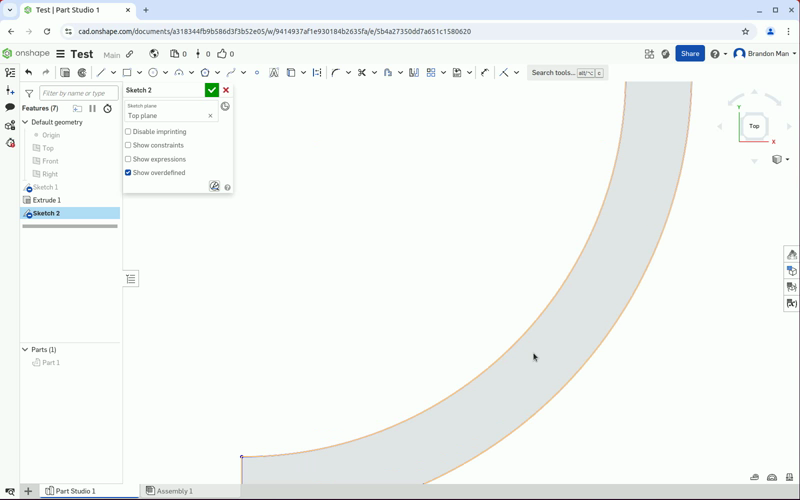
scroll(6)
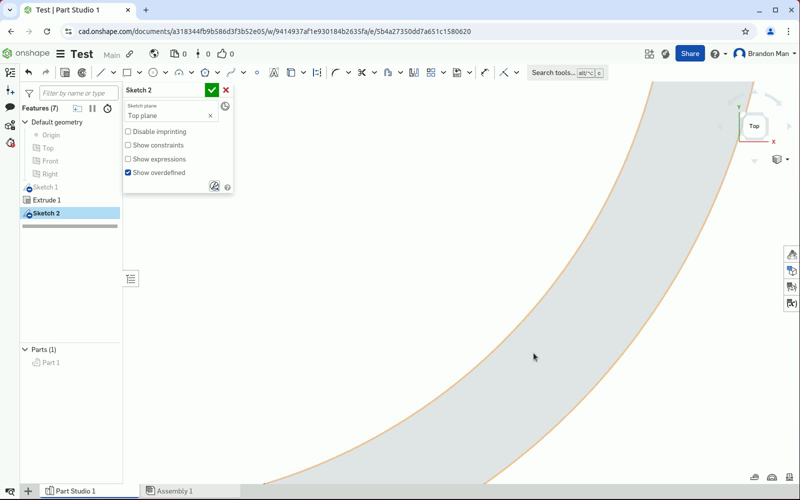
scroll(6)
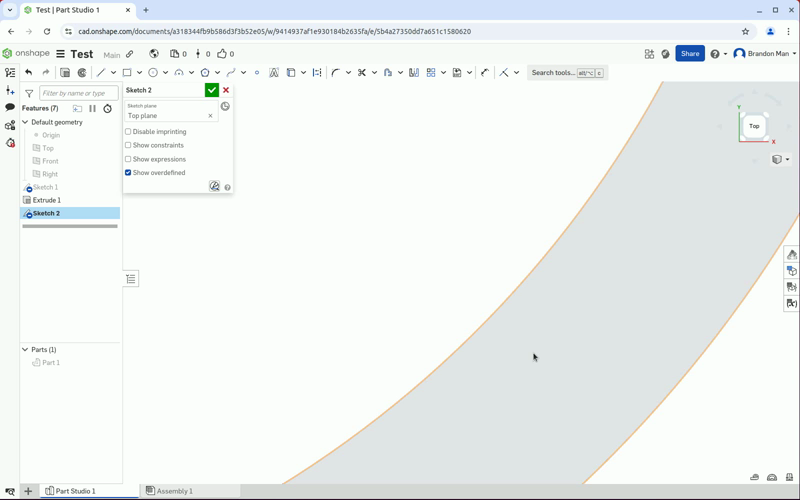
click(533, 352)
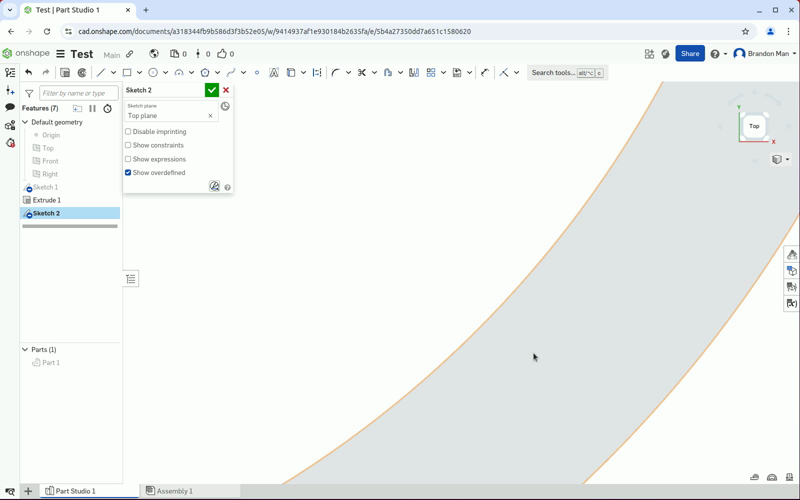
scroll(-6)
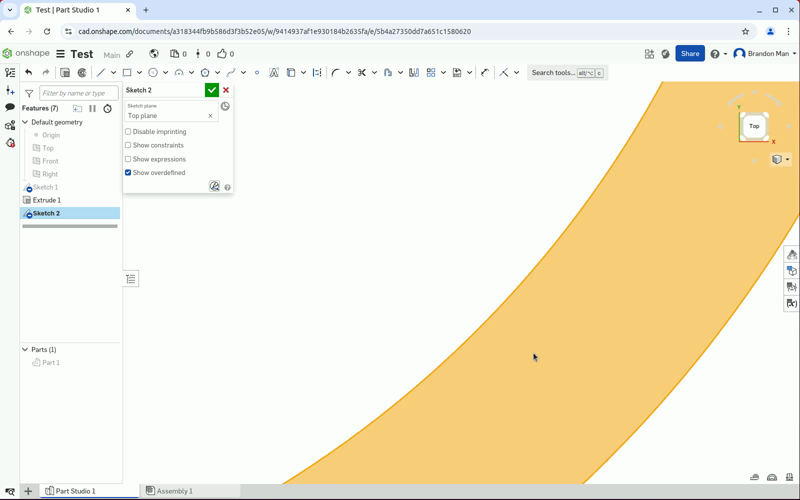
scroll(-6)
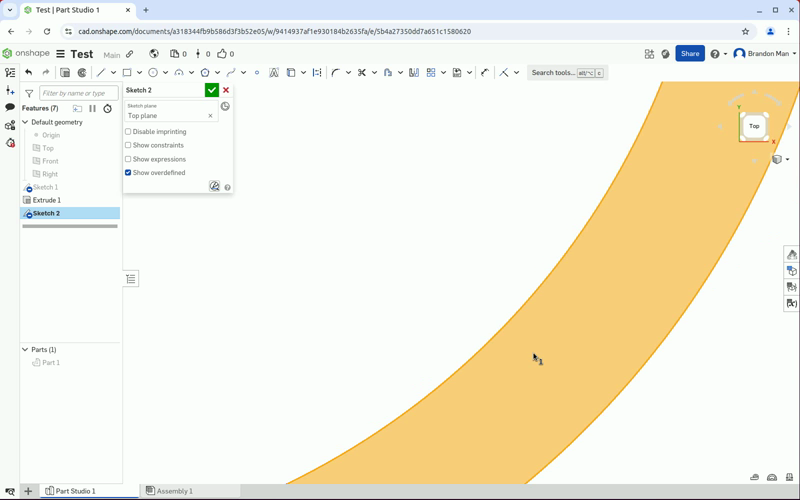
scroll(-6)
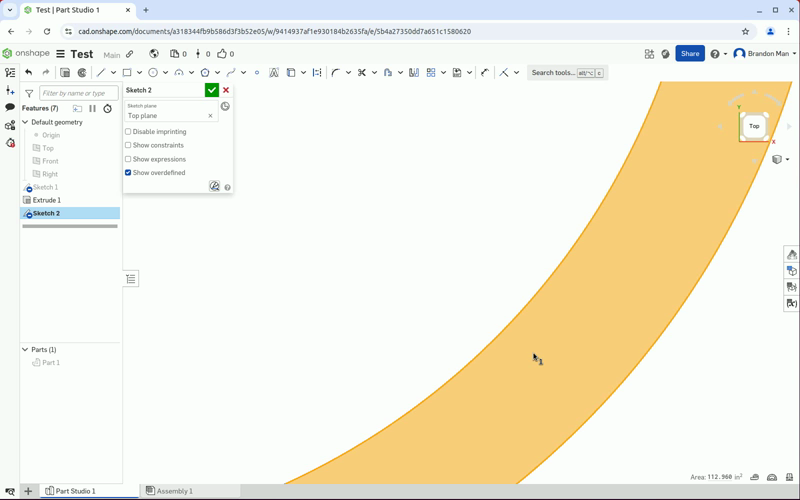
scroll(-6)
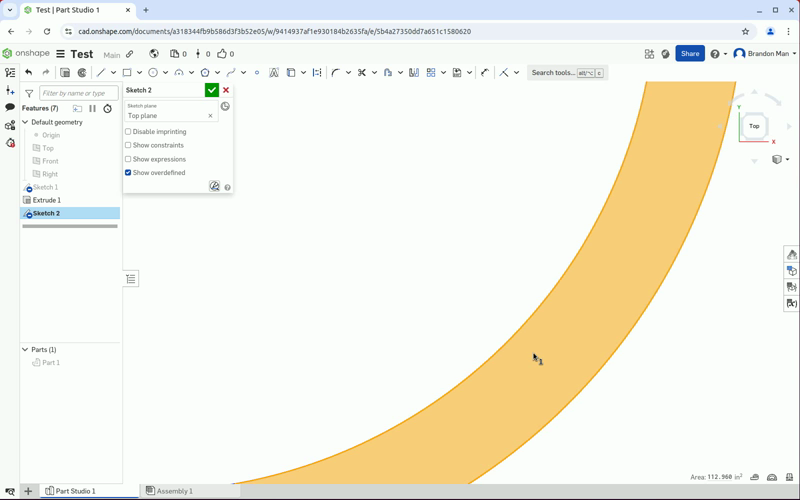
scroll(-6)
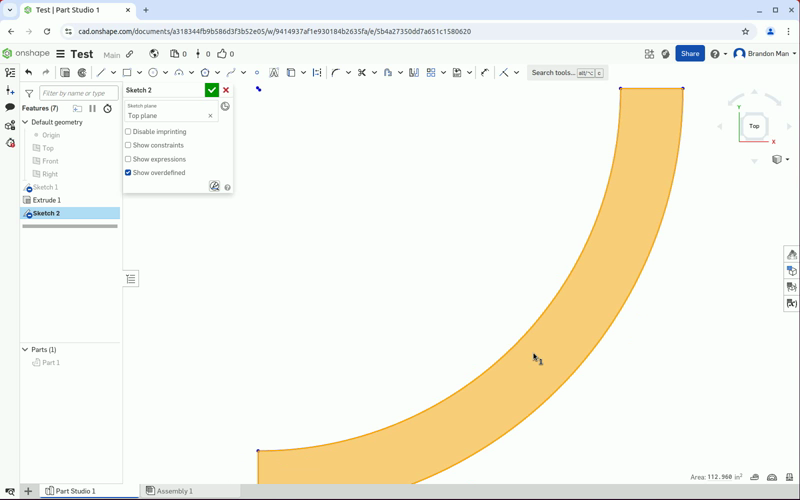
scroll(-6)
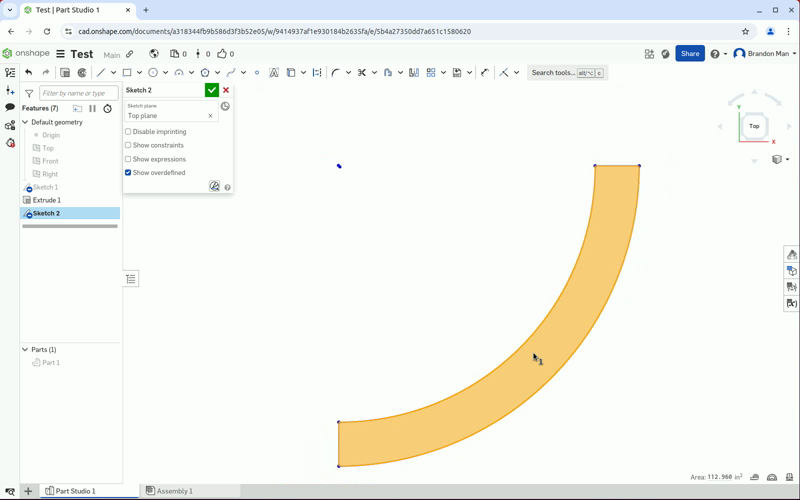
scroll(-6)
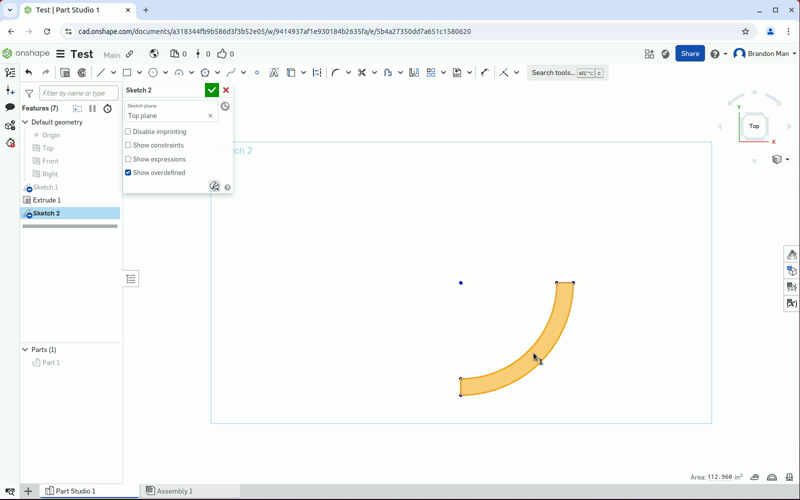
mouse_move(73, 352)
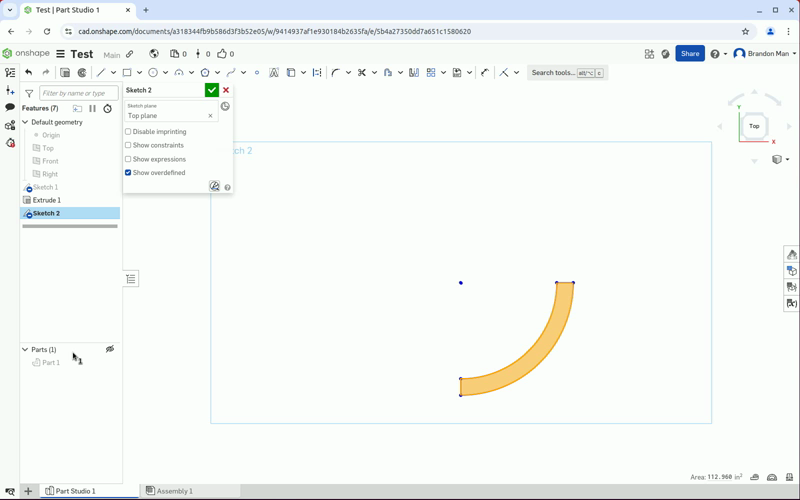
key(shift+y)
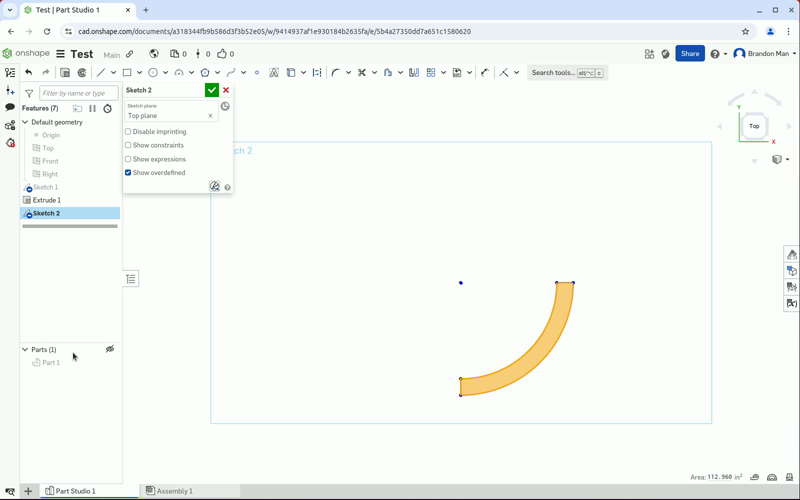
key(shift+e)
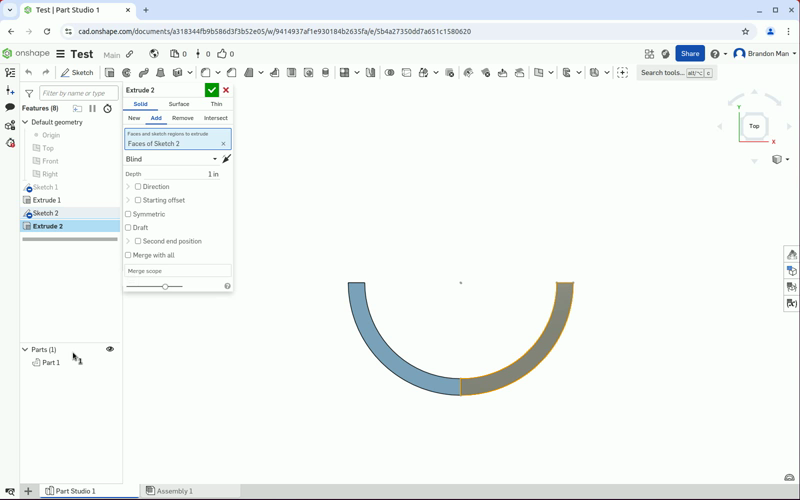
mouse_move(143, 106)
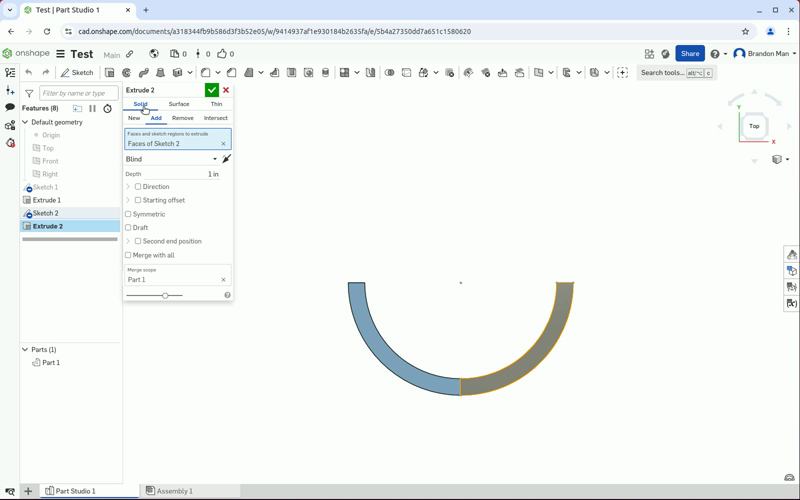
click(143, 106)
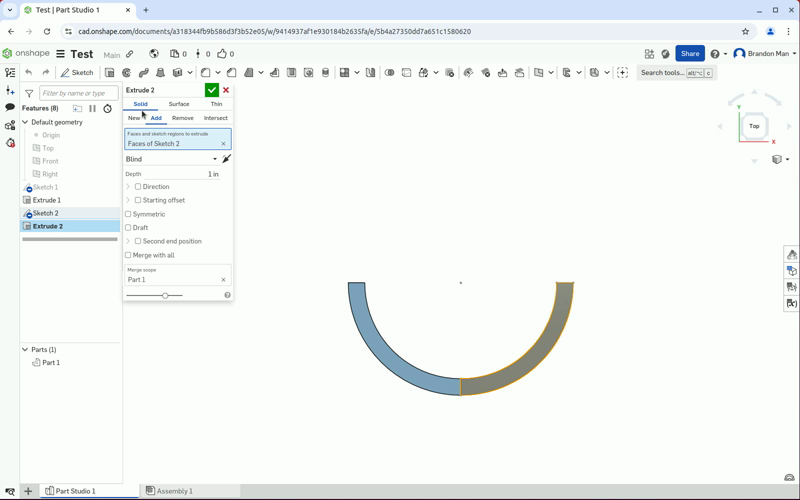
mouse_move(137, 120)
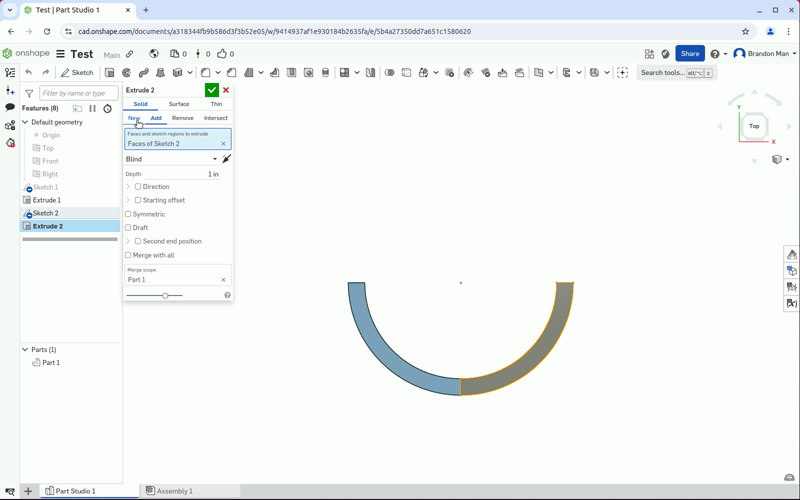
click(137, 120)
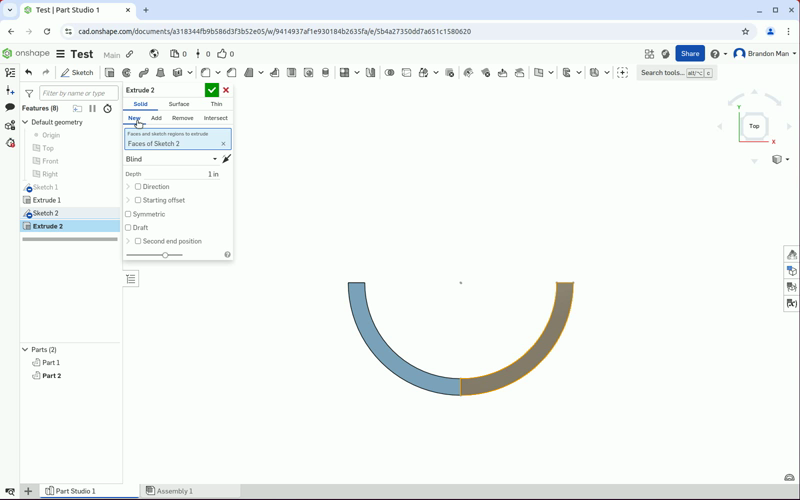
key(tab, 4)
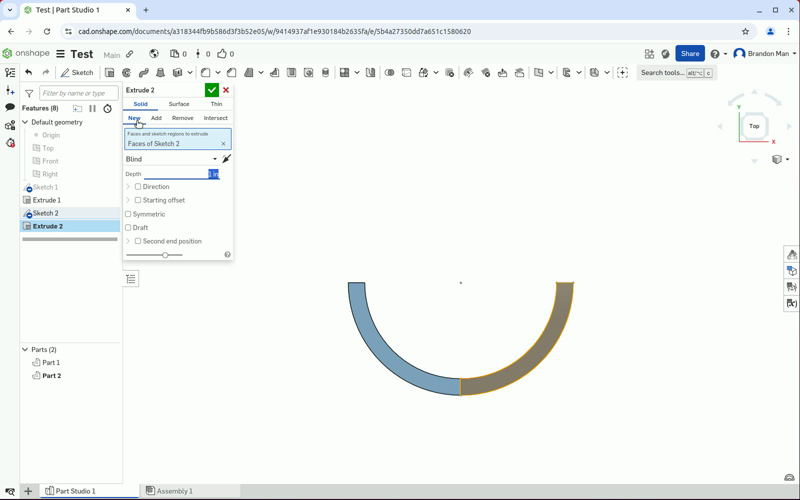
text(0.722)
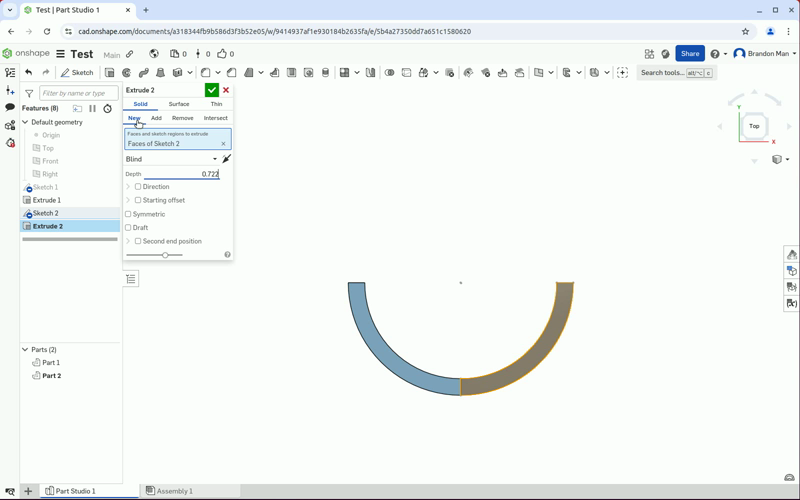
key(enter)
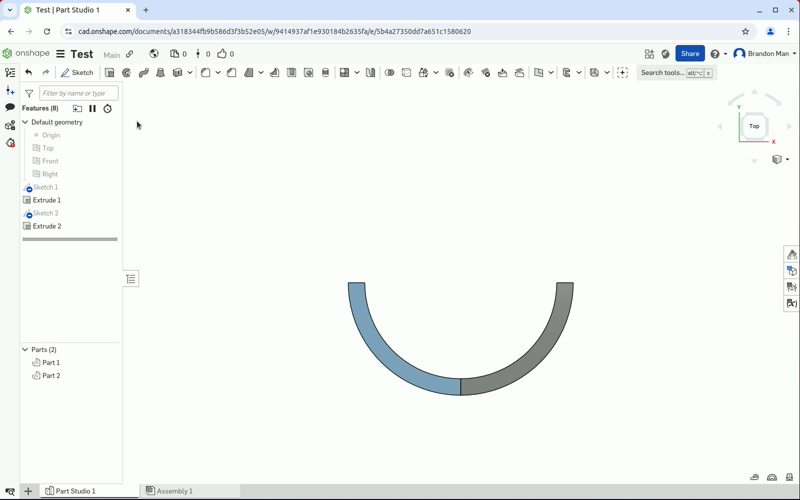
key(shift+h)
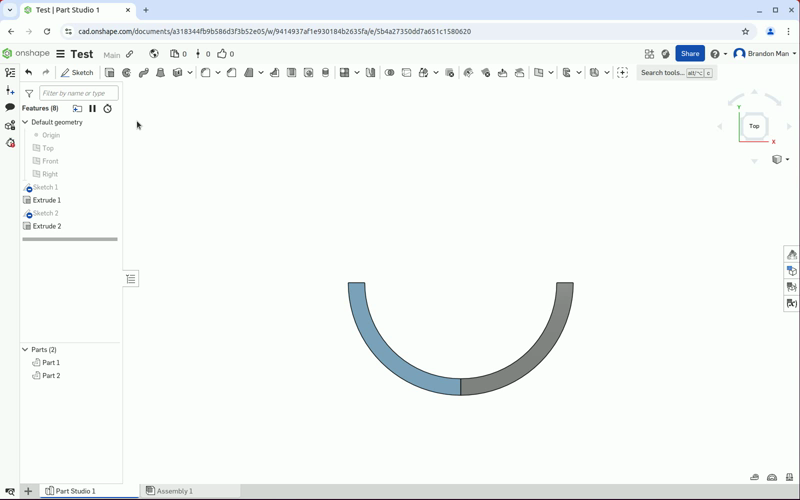
key(shift+h)
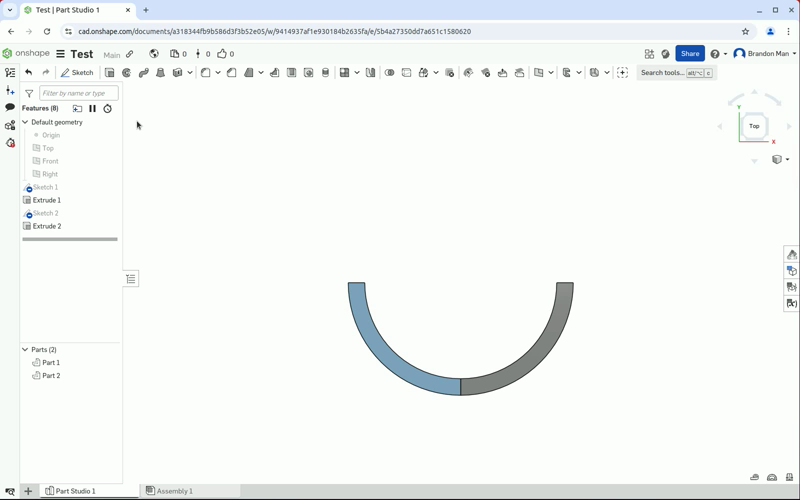
mouse_move(73, 189)
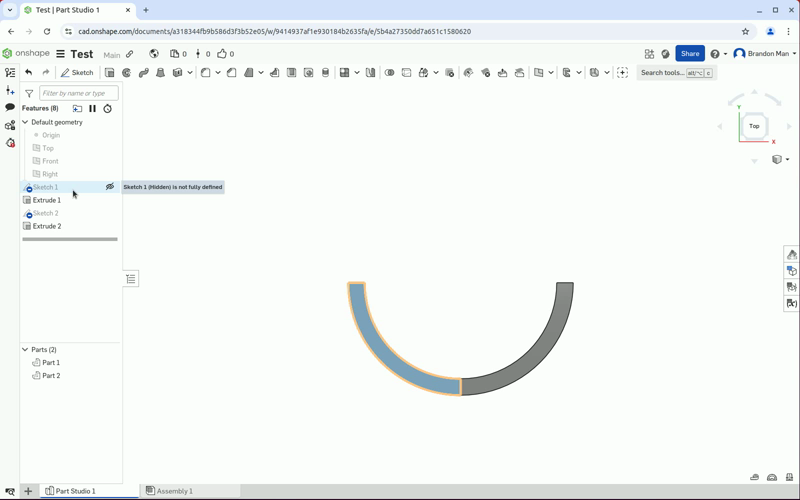
click(73, 189)
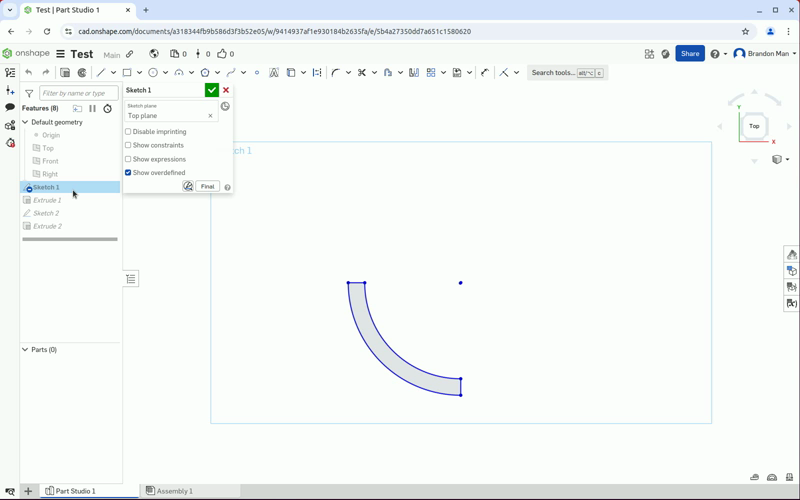
mouse_move(229, 92)
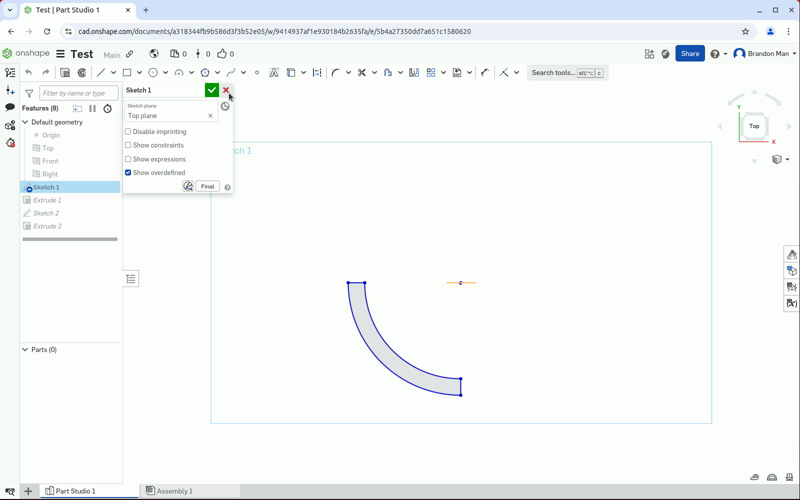
click(229, 92)
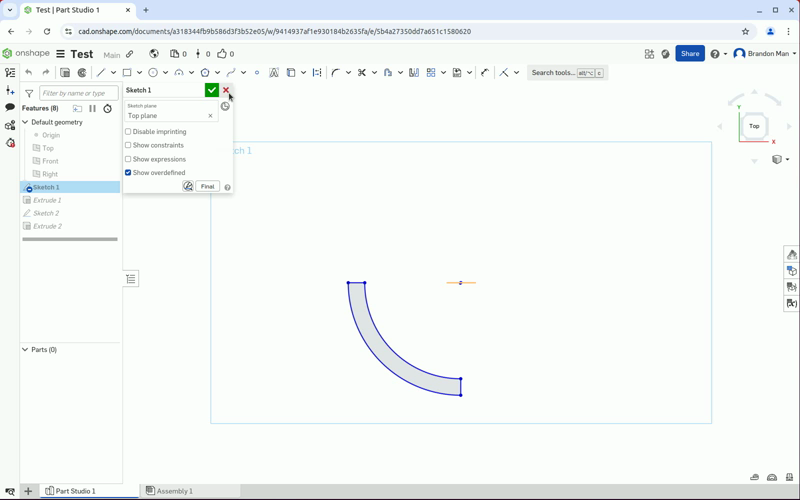
key(shift+s)
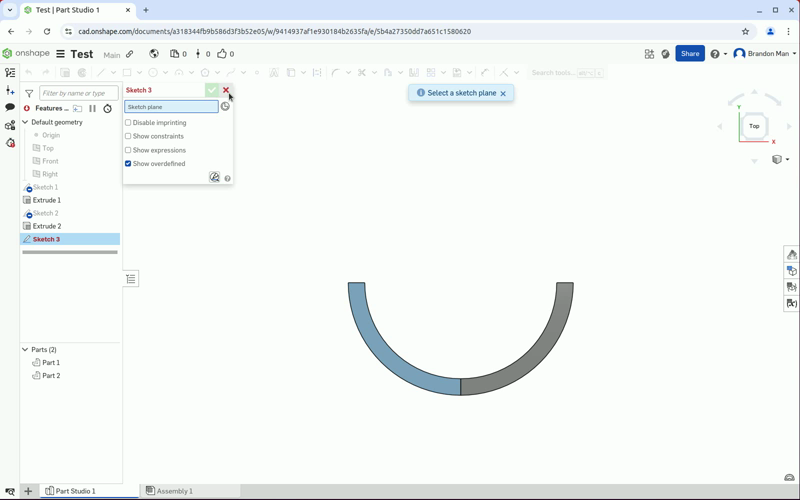
mouse_move(73, 150)
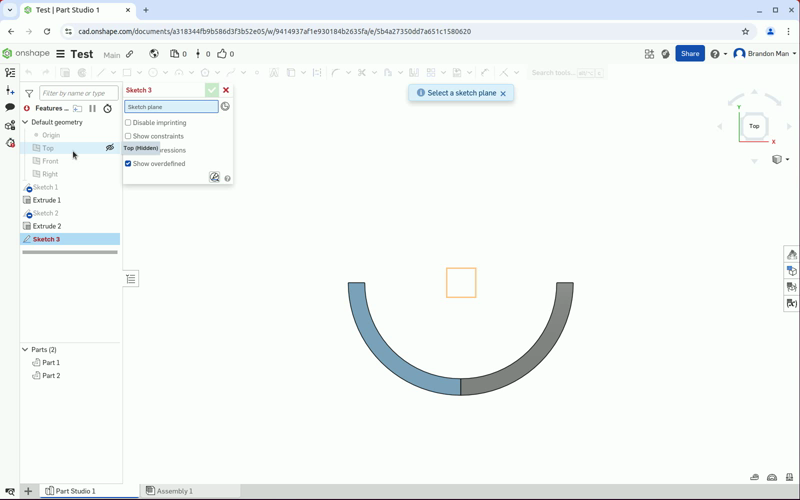
click(73, 150)
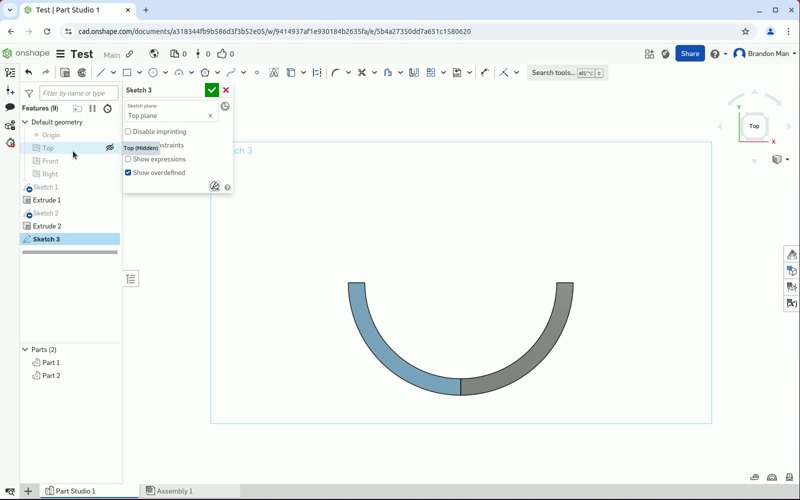
mouse_move(73, 352)
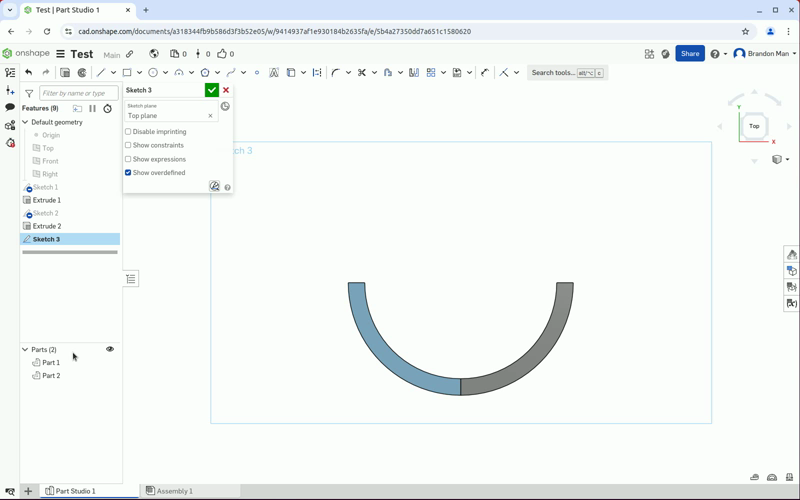
key(y)
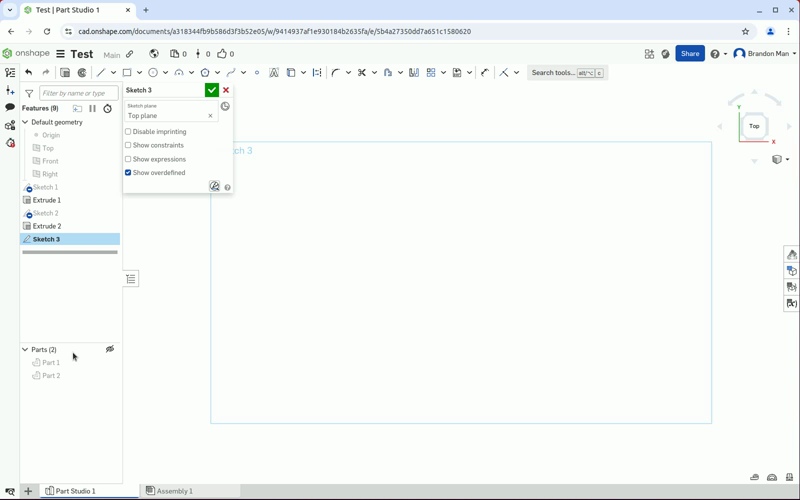
key(l)
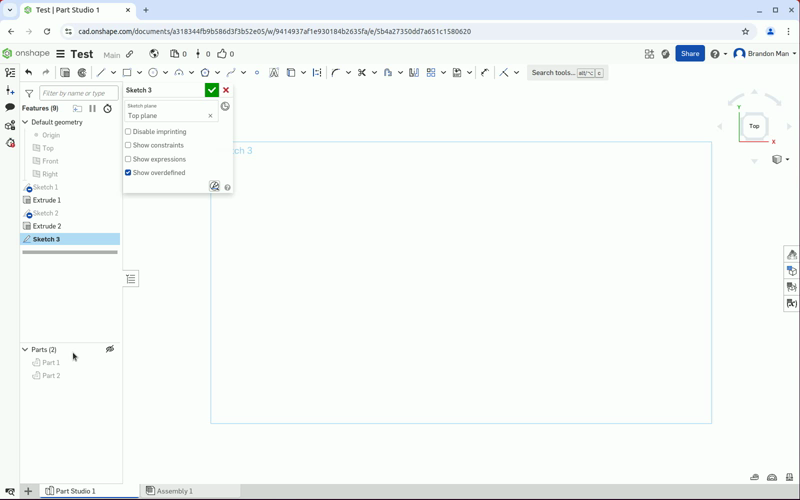
key_down(shift)
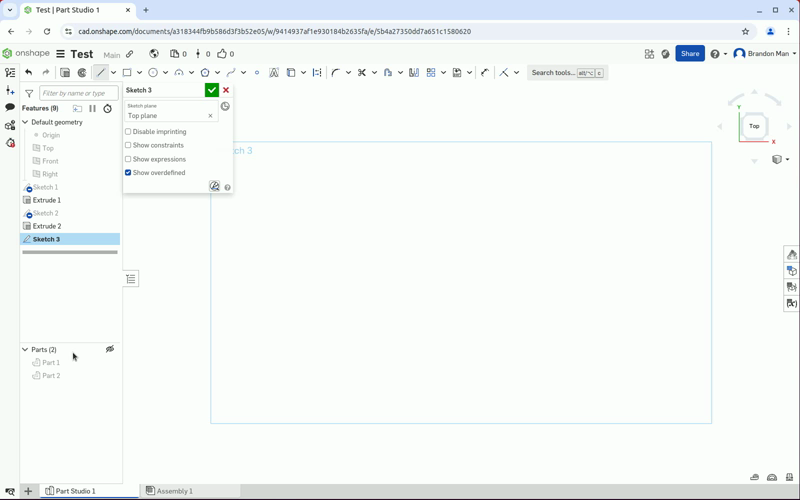
mouse_move(348, 282)
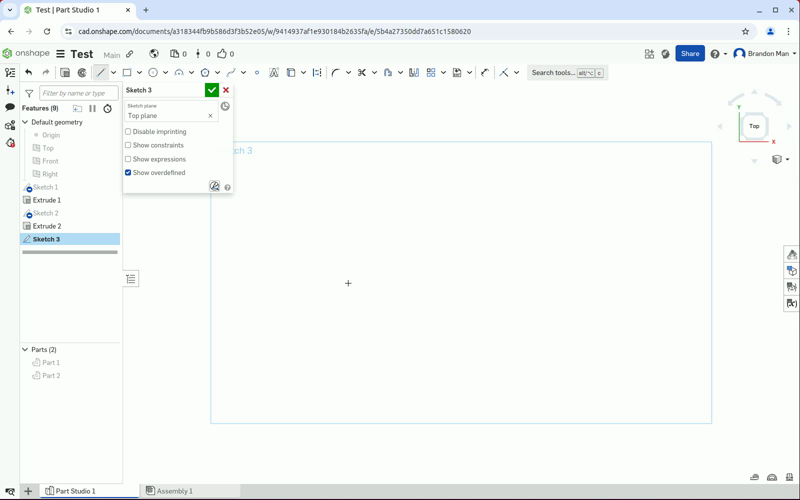
click(348, 282)
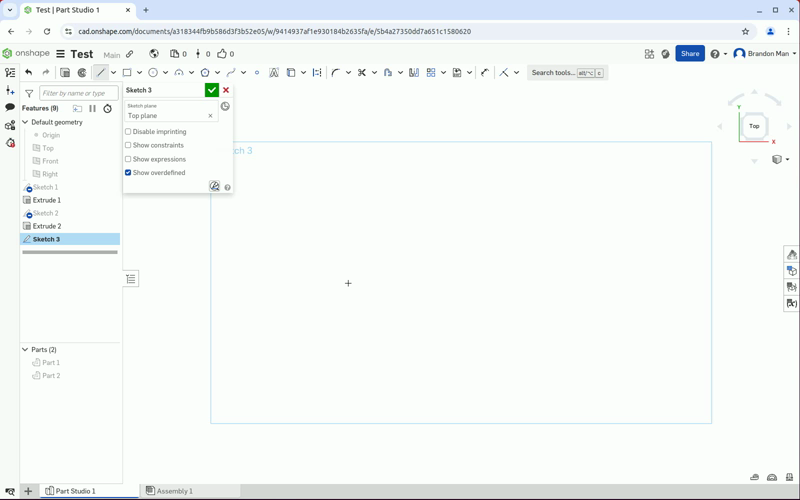
key_up(shift)
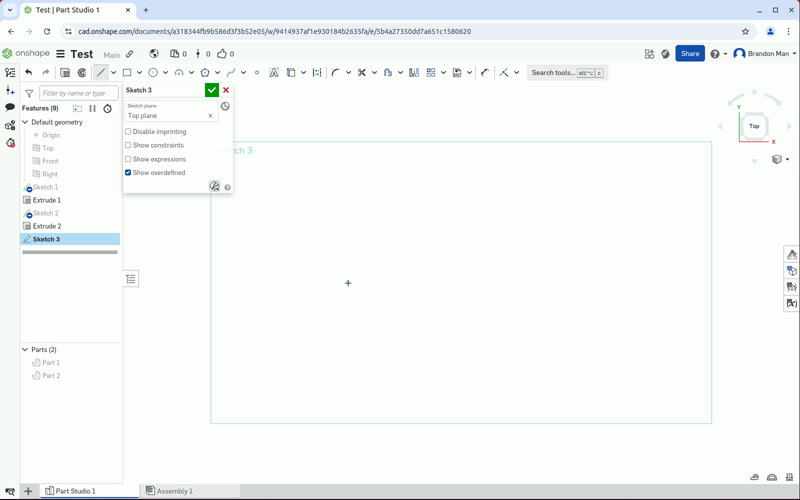
key_down(shift)
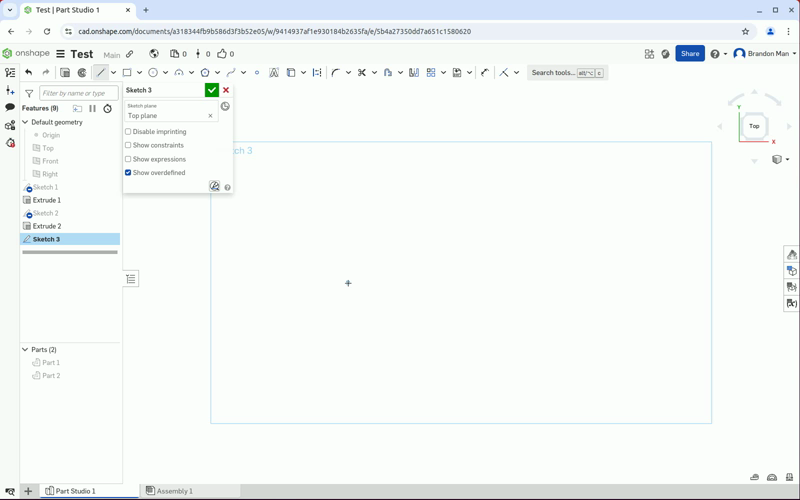
mouse_move(378, 282)
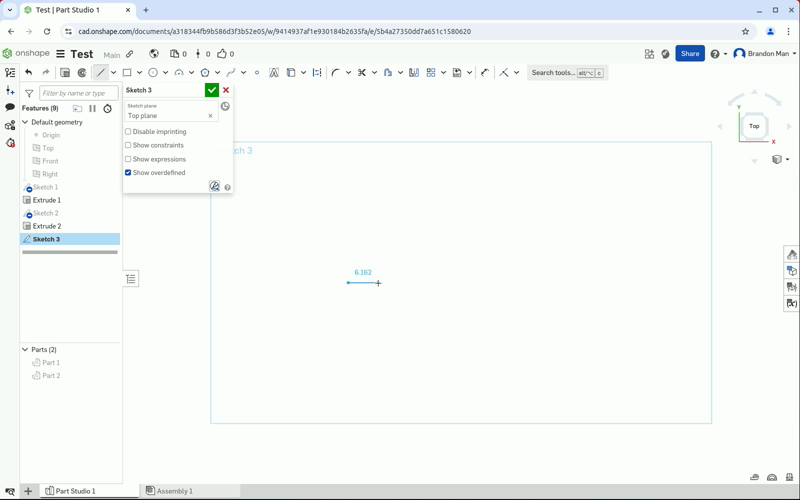
mouse_move(364, 282)
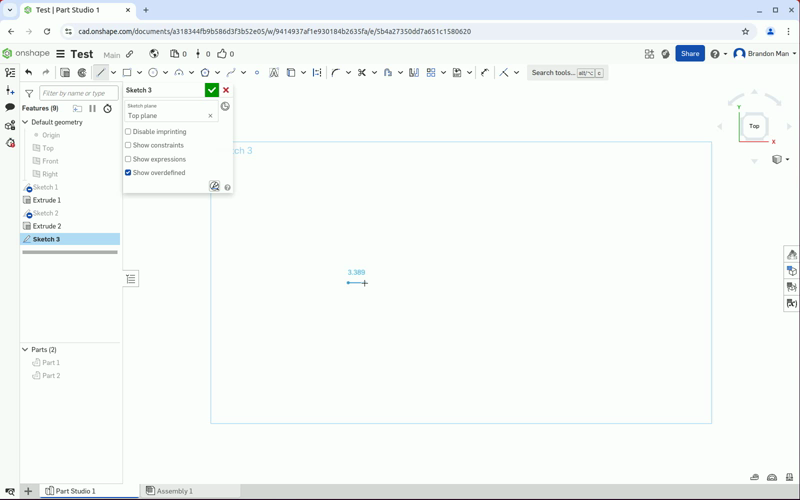
click(364, 282)
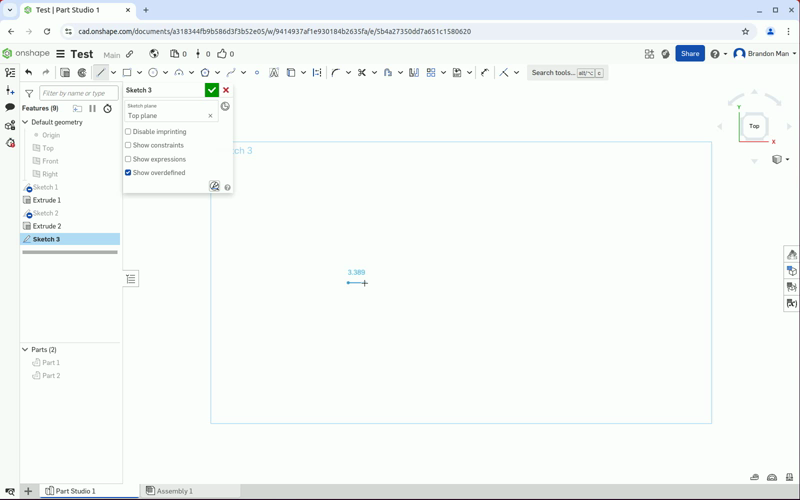
key_up(shift)
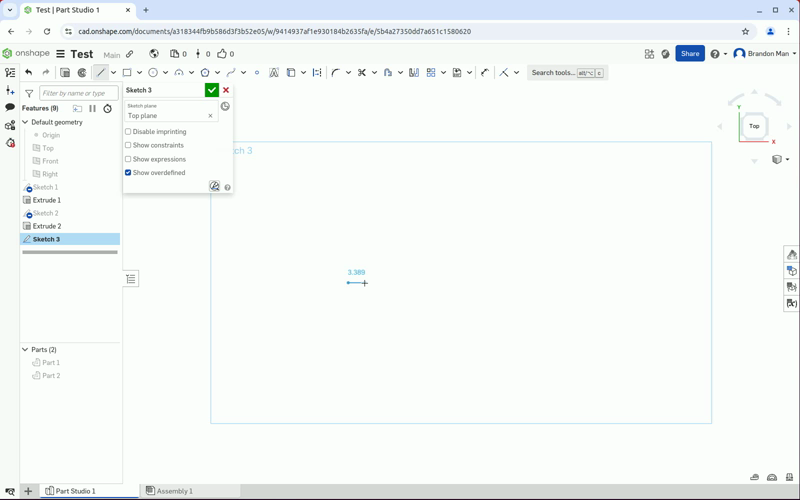
key(esc)
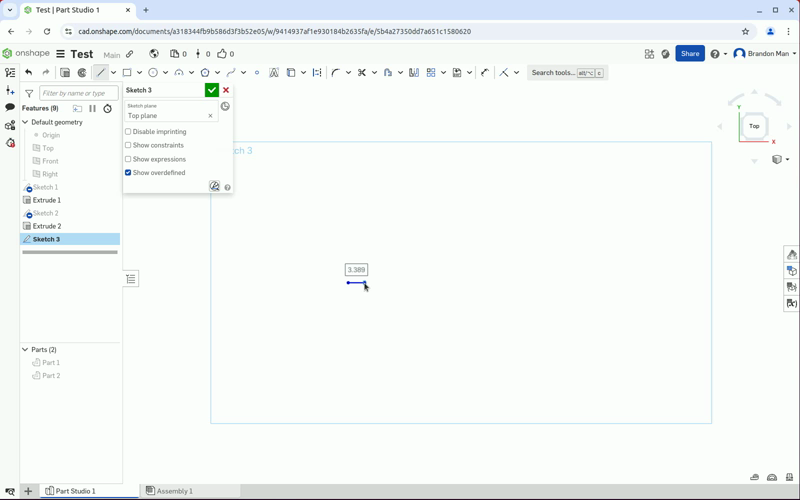
key(a)
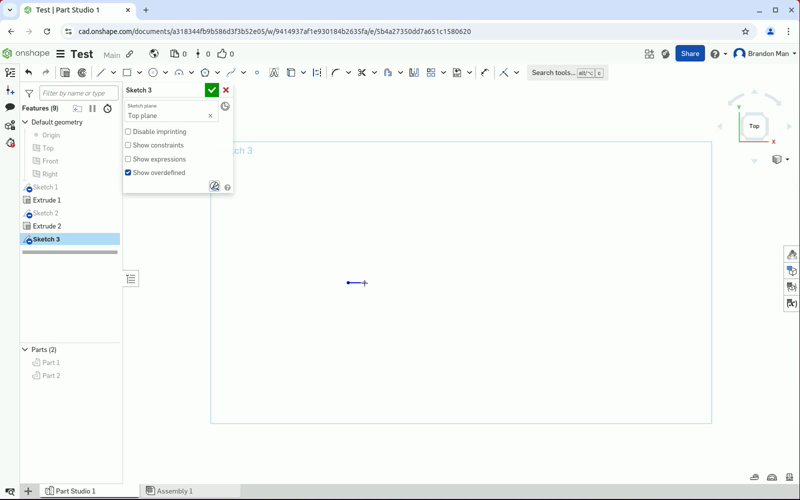
mouse_move(364, 282)
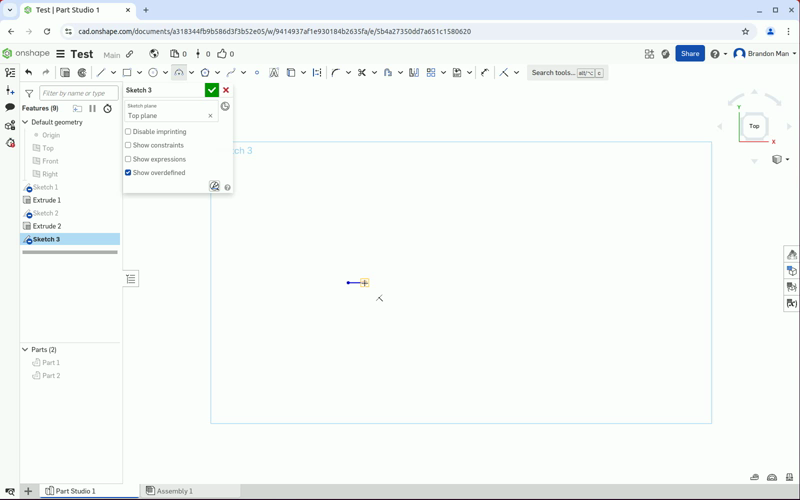
click(364, 282)
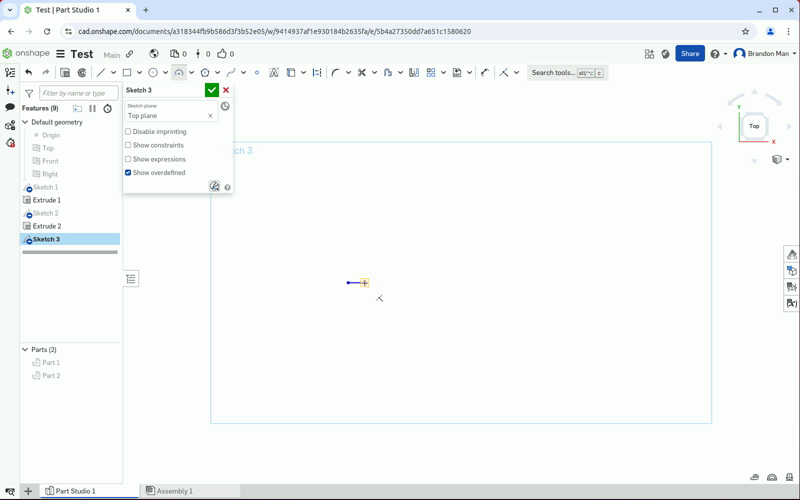
key_down(shift)
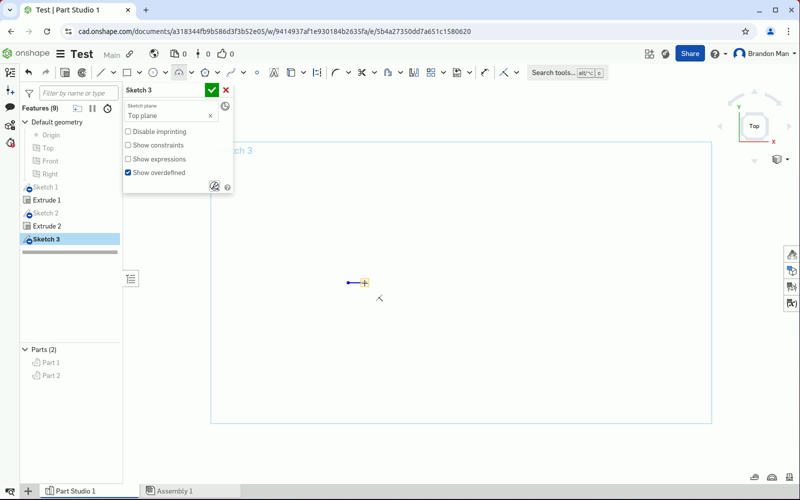
mouse_move(460, 186)
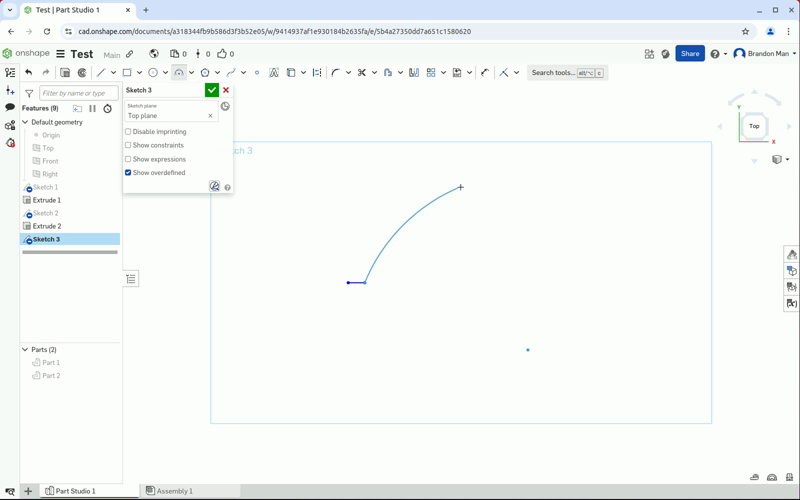
click(460, 186)
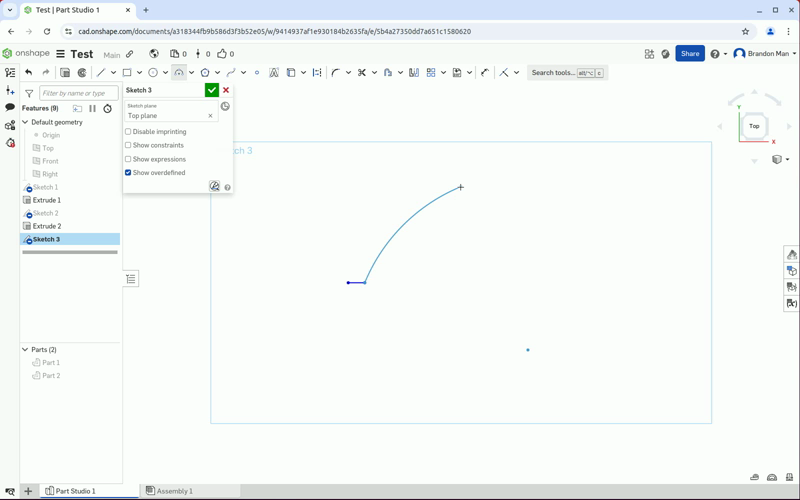
mouse_move(392, 215)
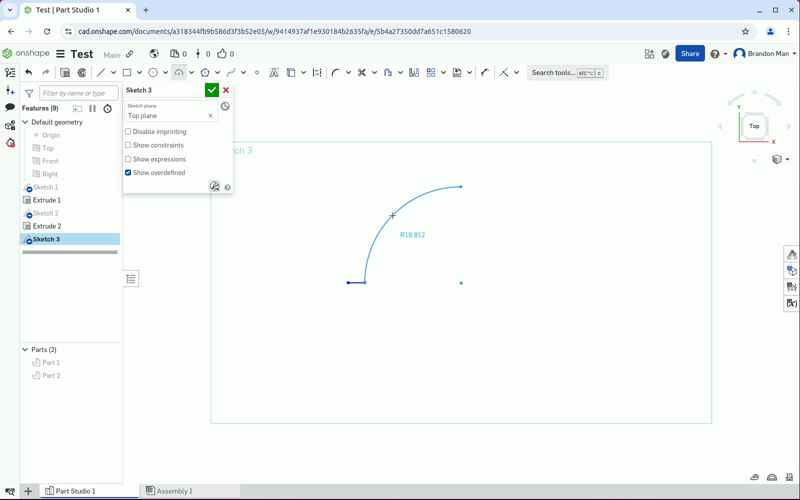
click(392, 215)
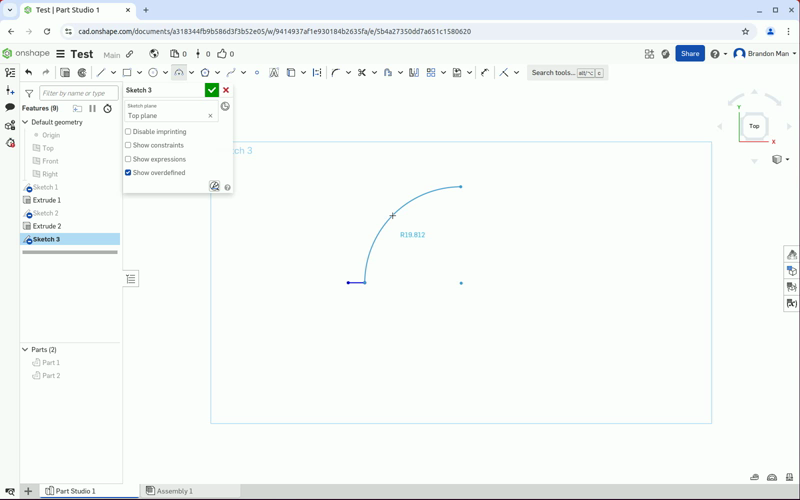
key_up(shift)
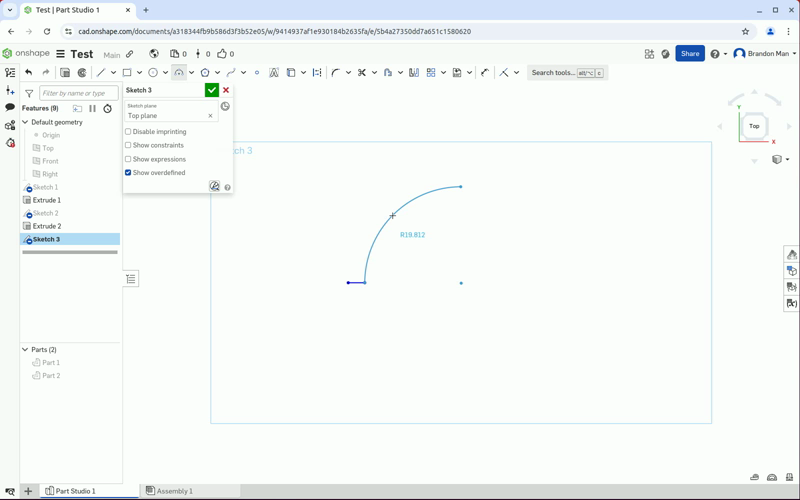
key(esc)
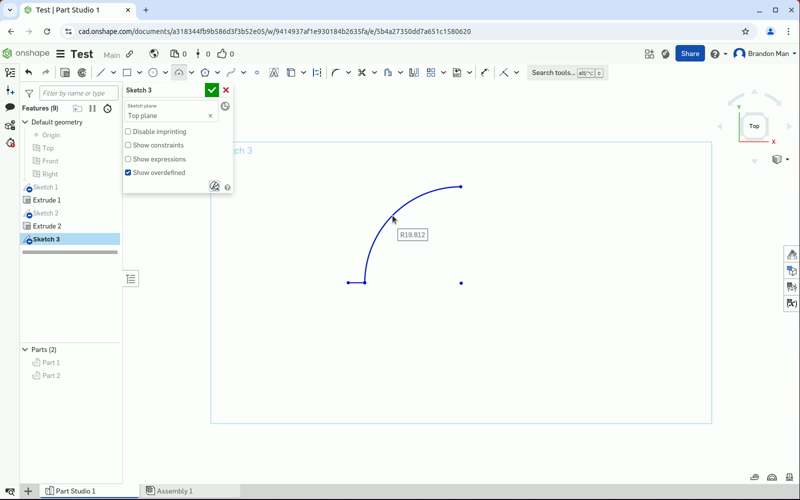
key(l)
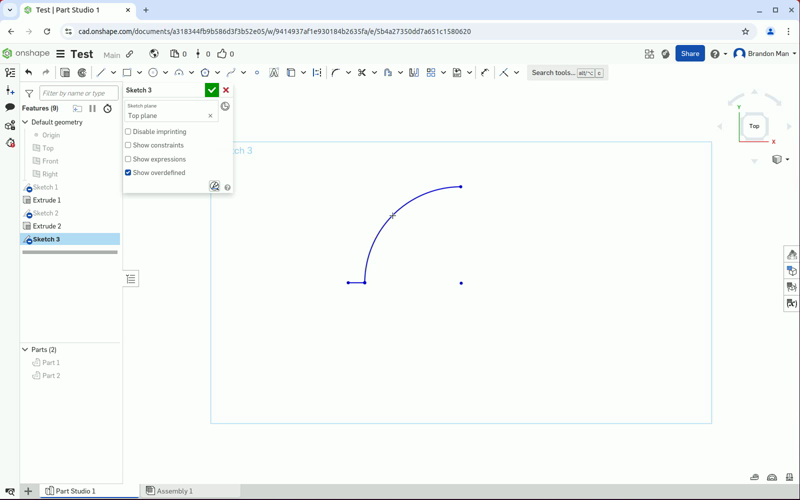
mouse_move(460, 186)
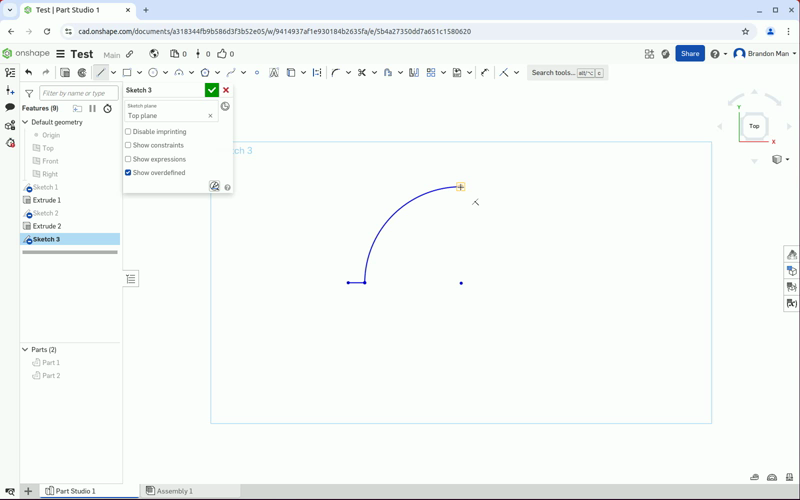
click(460, 186)
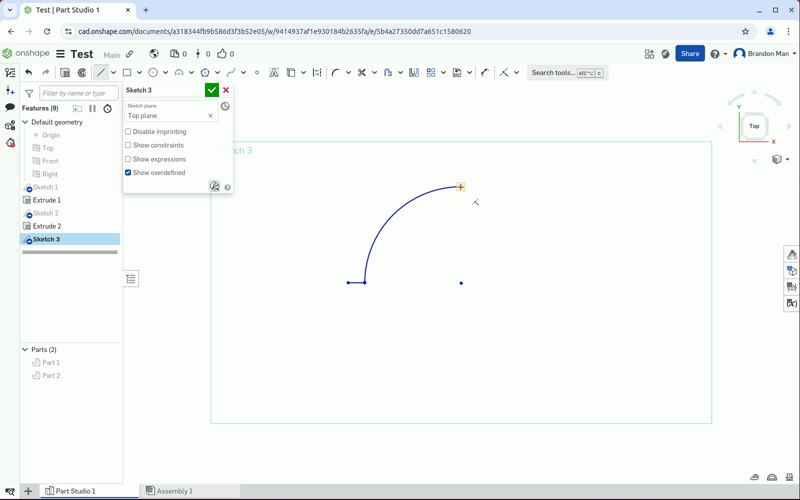
key_down(shift)
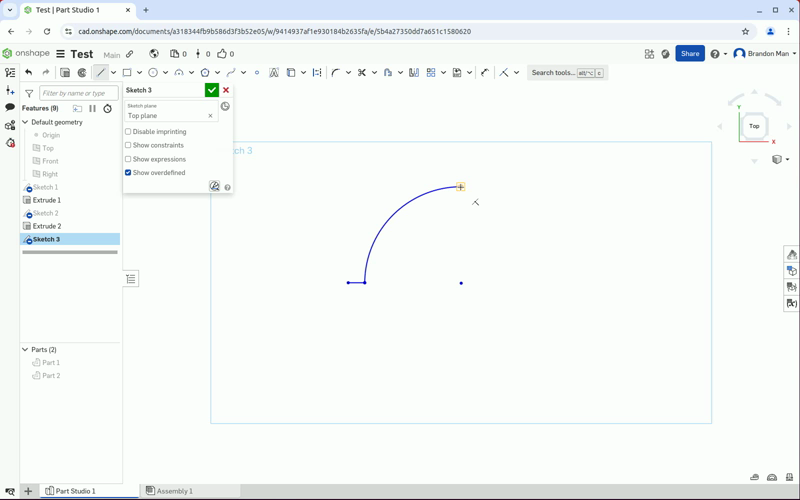
mouse_move(490, 186)
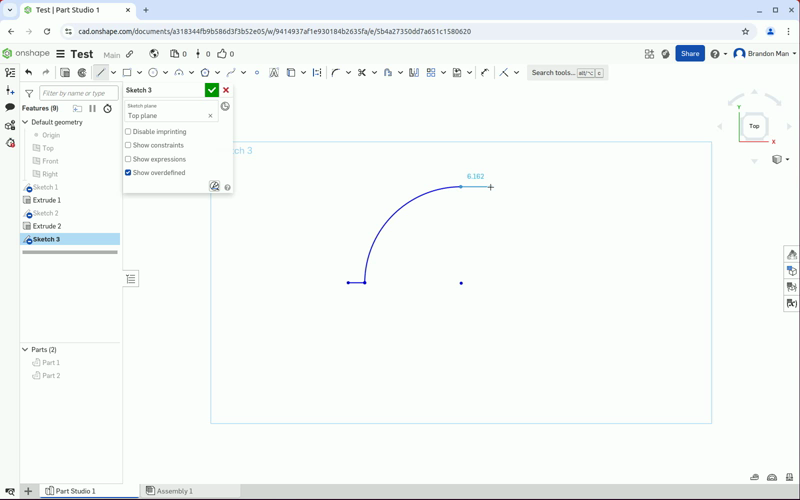
mouse_move(460, 170)
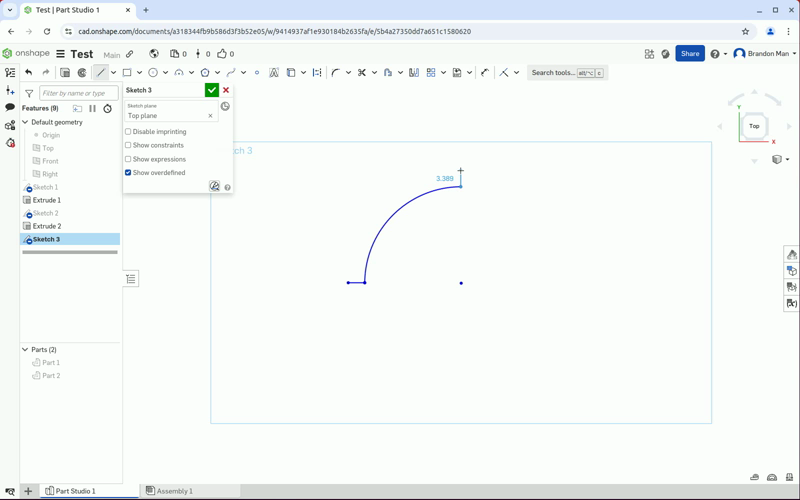
click(460, 170)
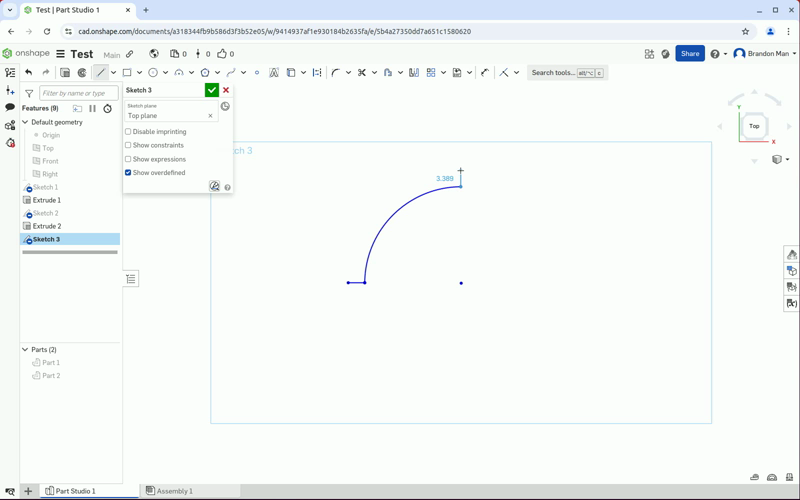
key_up(shift)
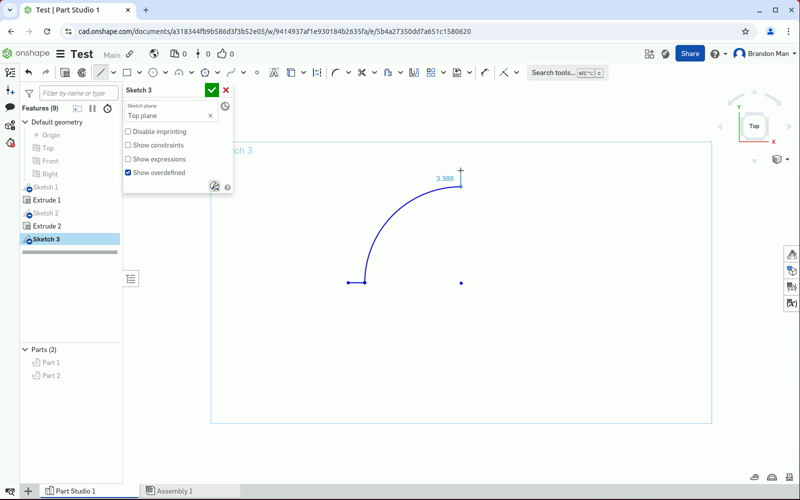
key(esc)
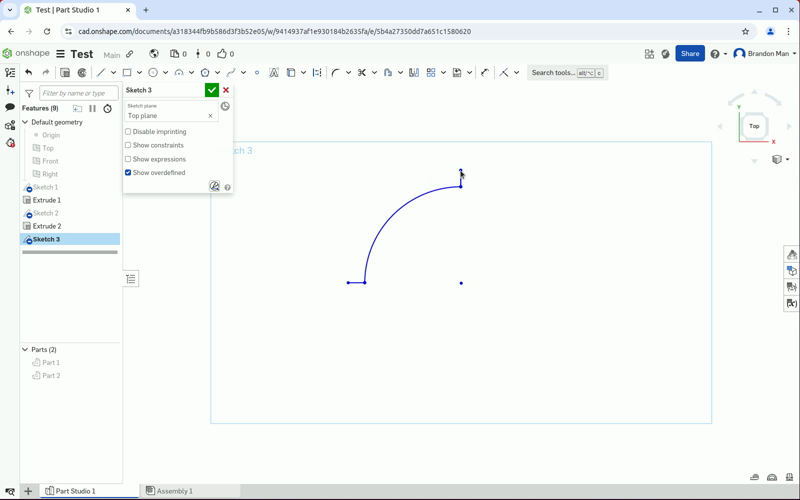
key(a)
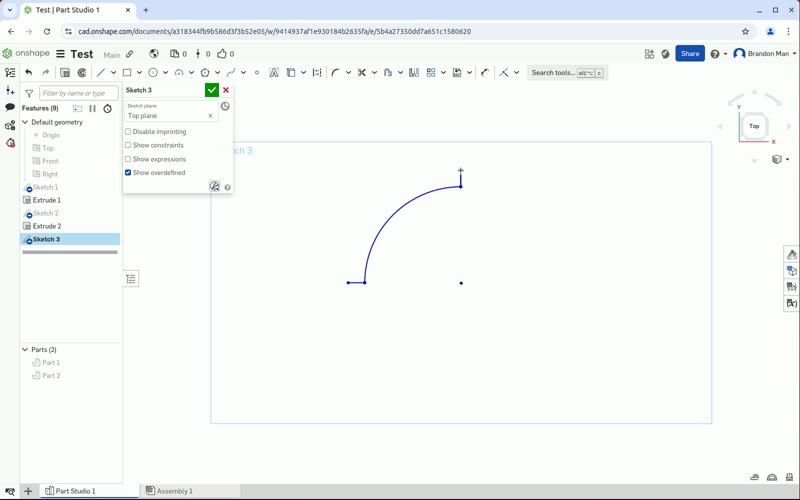
mouse_move(460, 170)
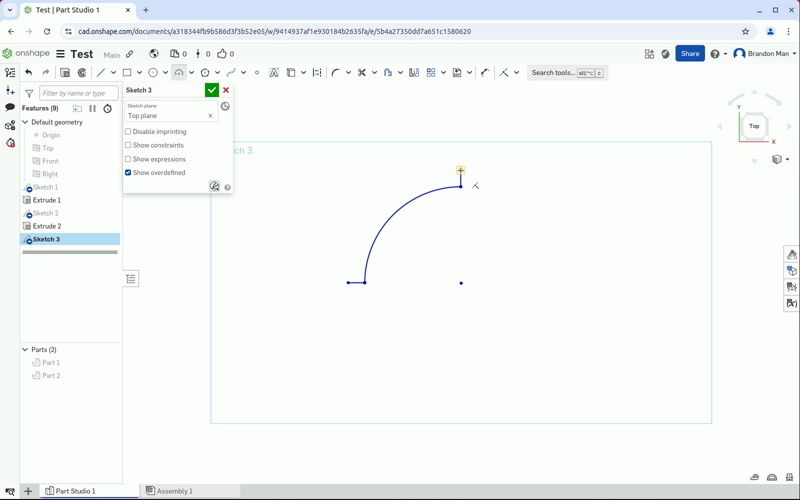
click(460, 170)
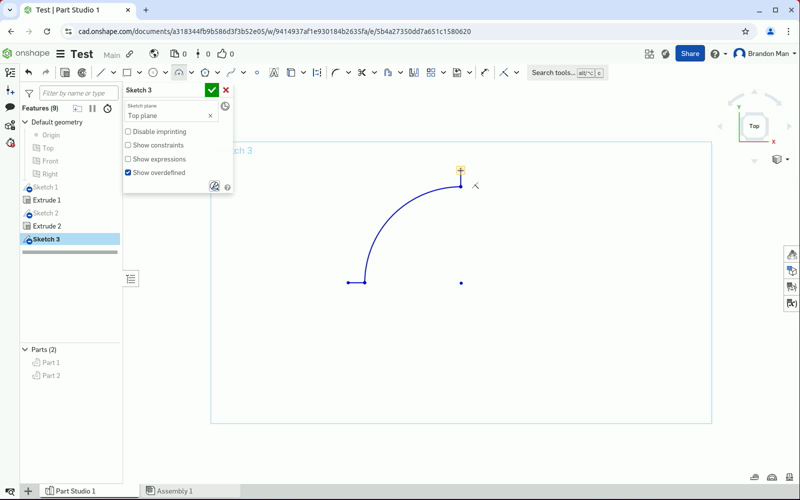
mouse_move(348, 282)
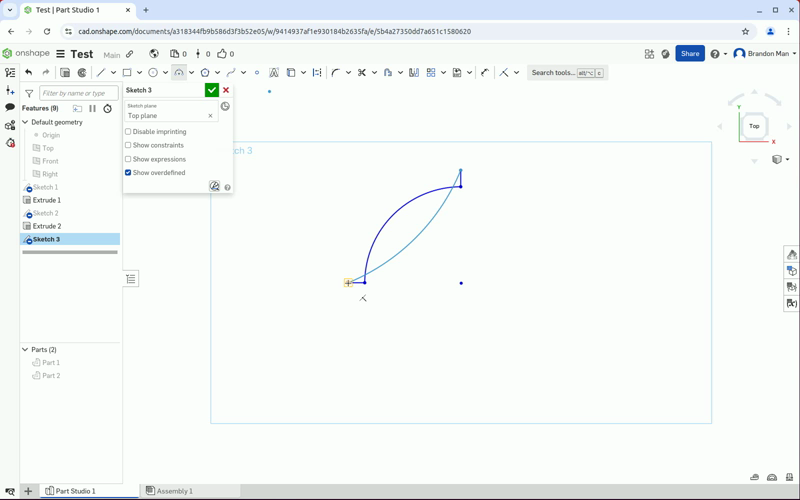
click(348, 282)
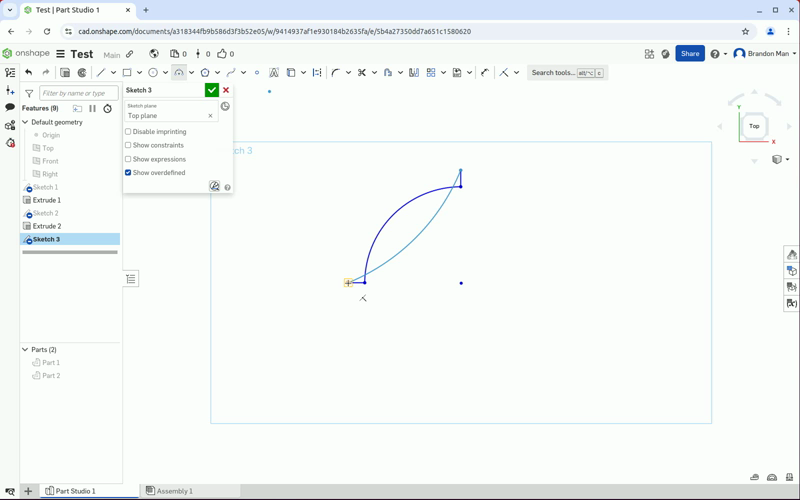
key_down(shift)
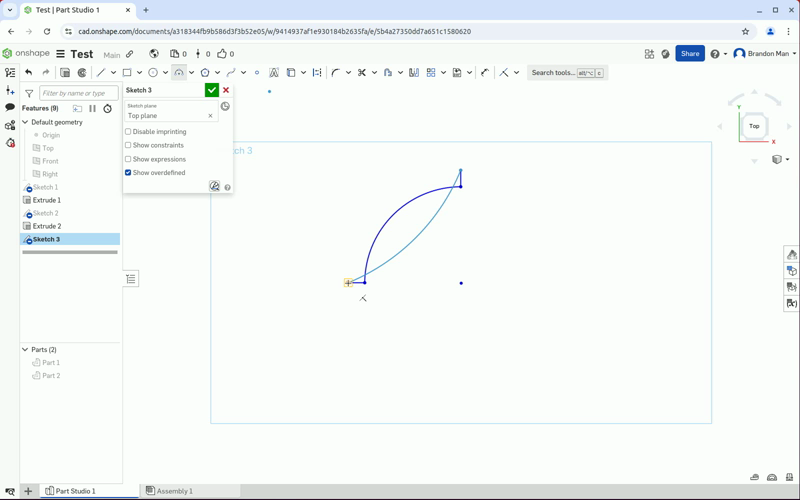
mouse_move(381, 203)
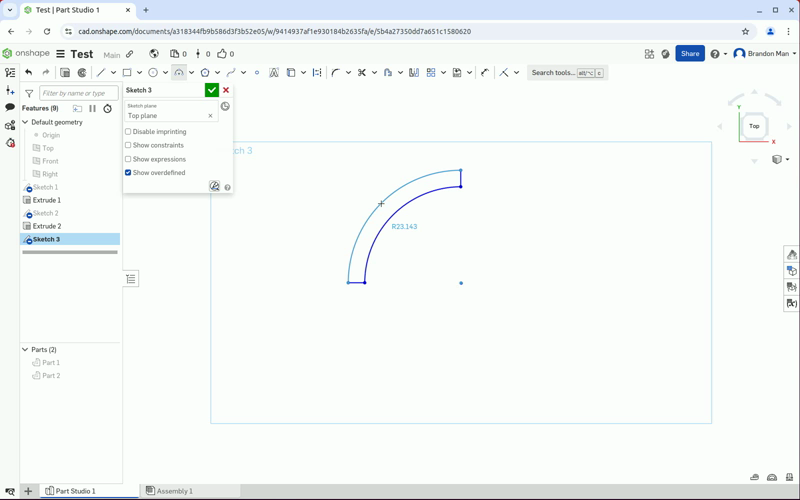
click(381, 203)
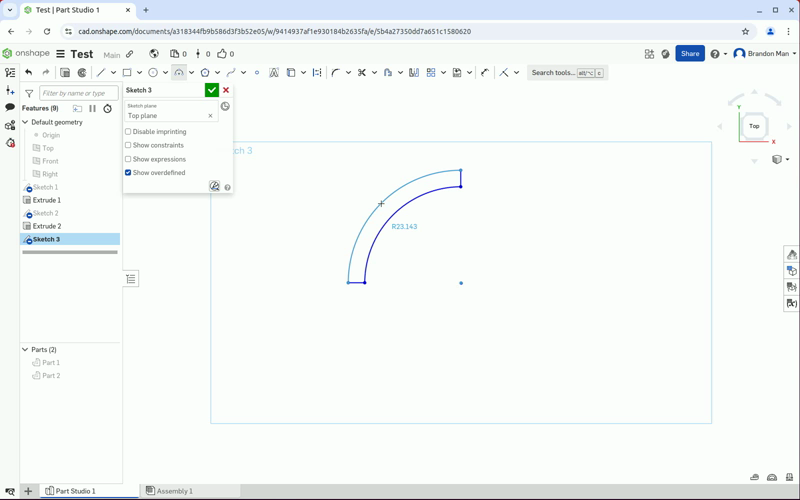
key_up(shift)
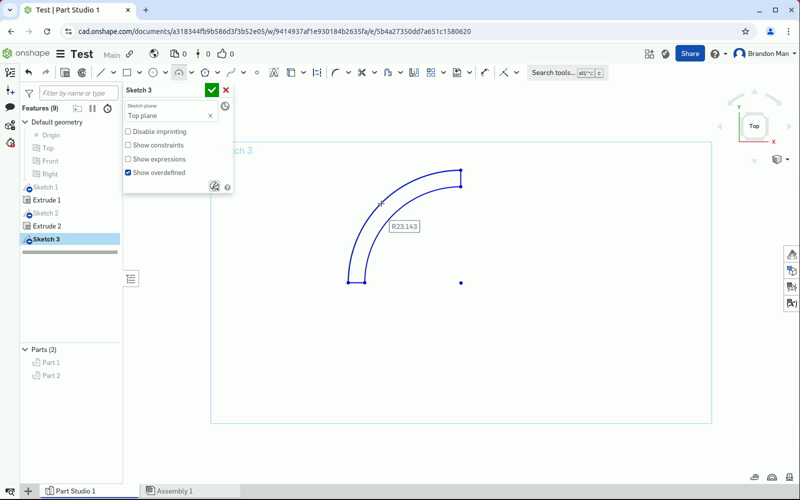
key(esc)
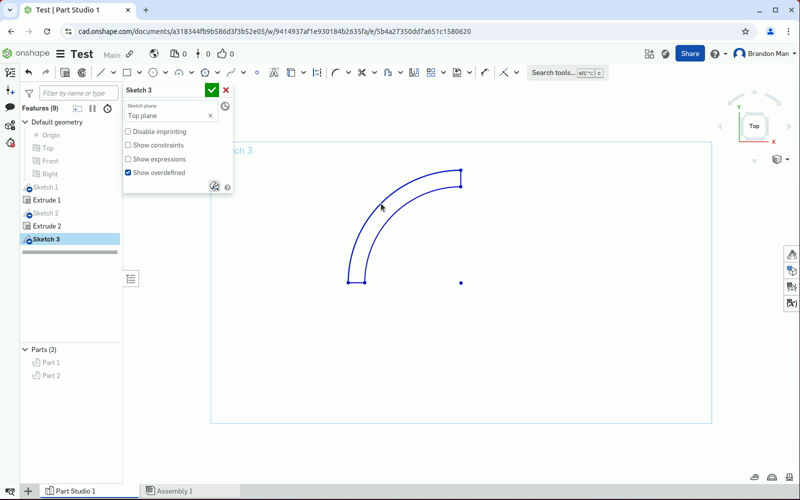
mouse_move(417, 193)
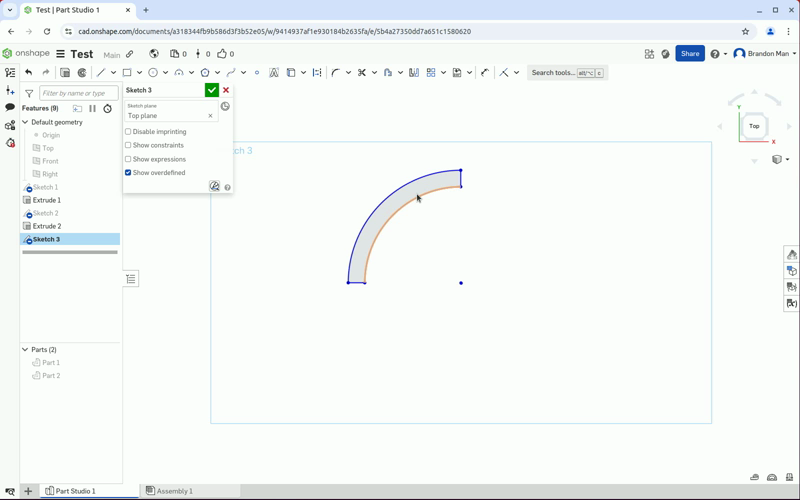
scroll(6)
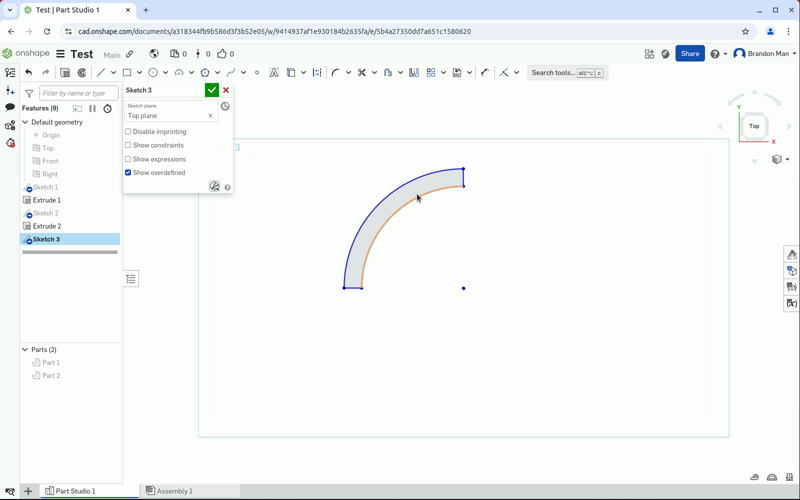
scroll(6)
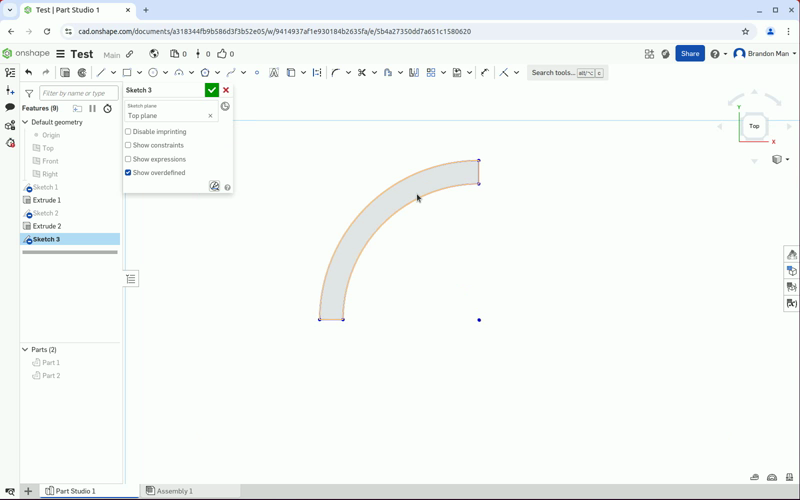
scroll(6)
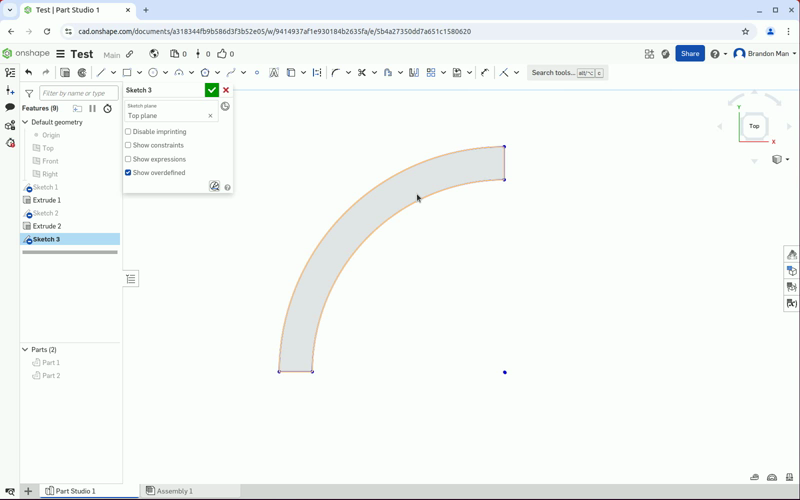
scroll(6)
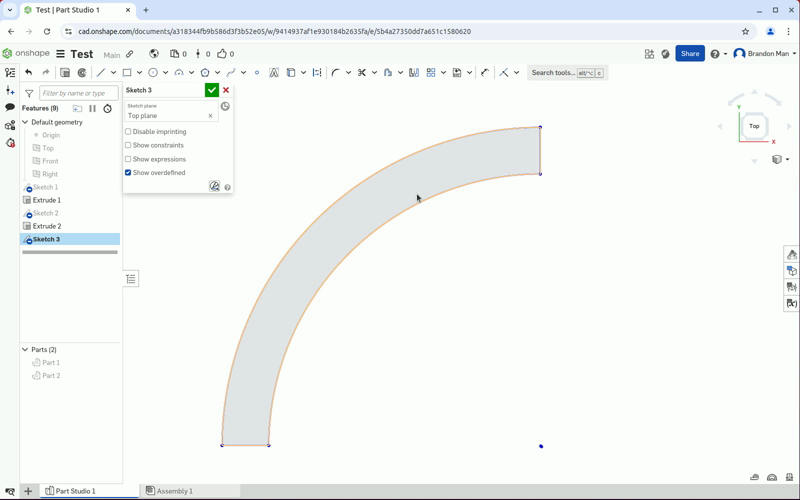
scroll(6)
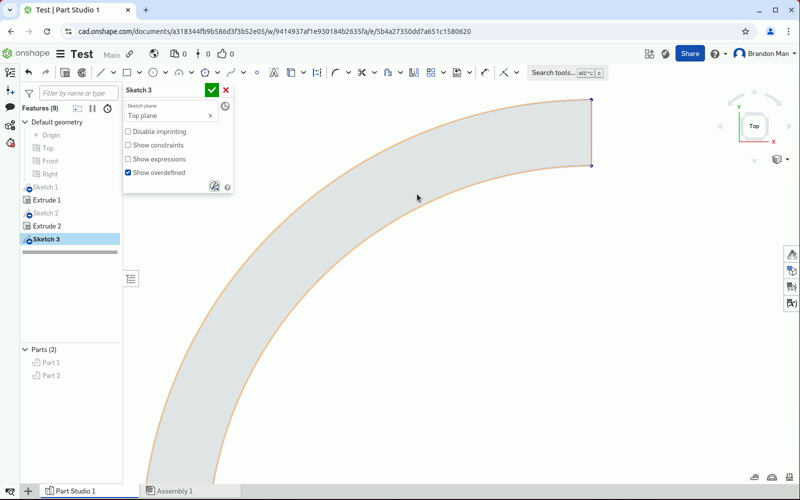
scroll(6)
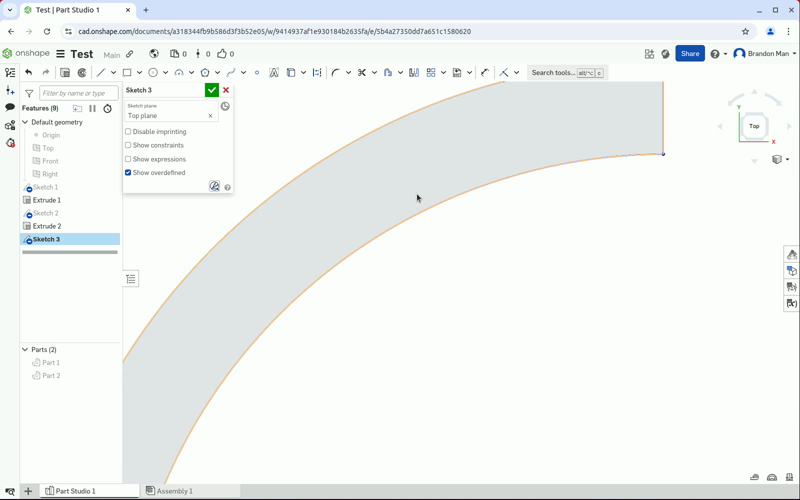
scroll(6)
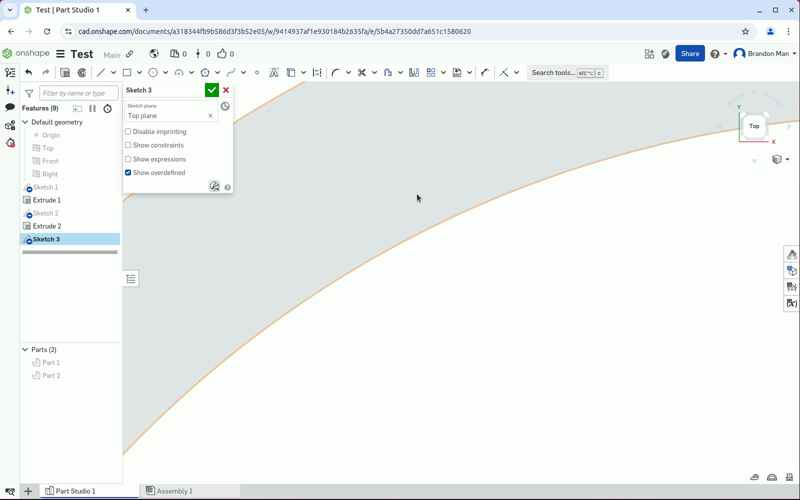
click(417, 193)
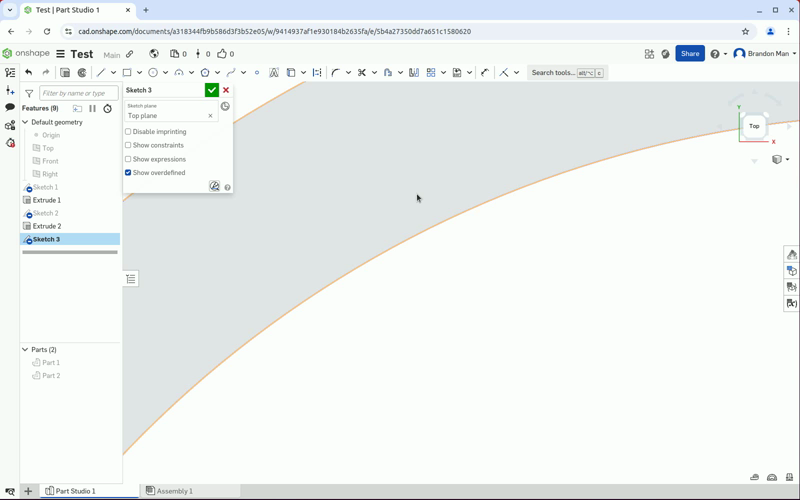
scroll(-6)
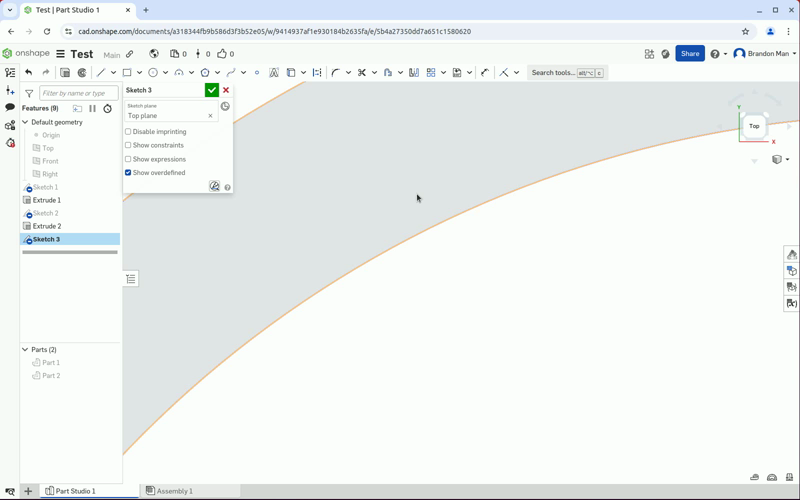
scroll(-6)
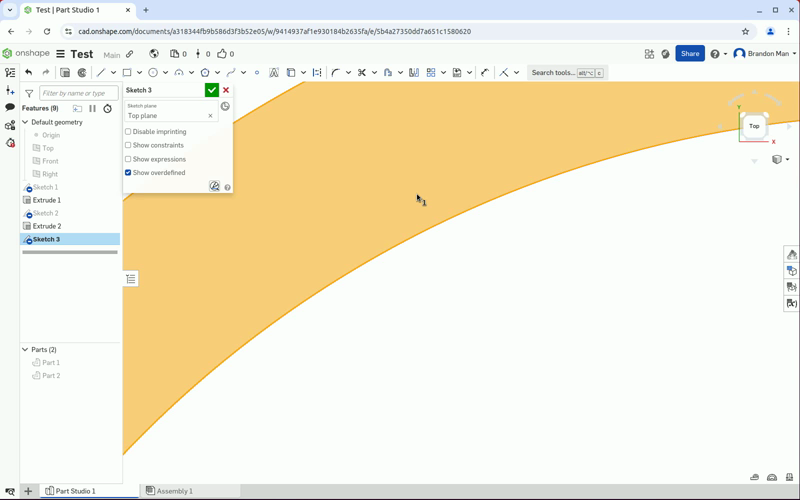
scroll(-6)
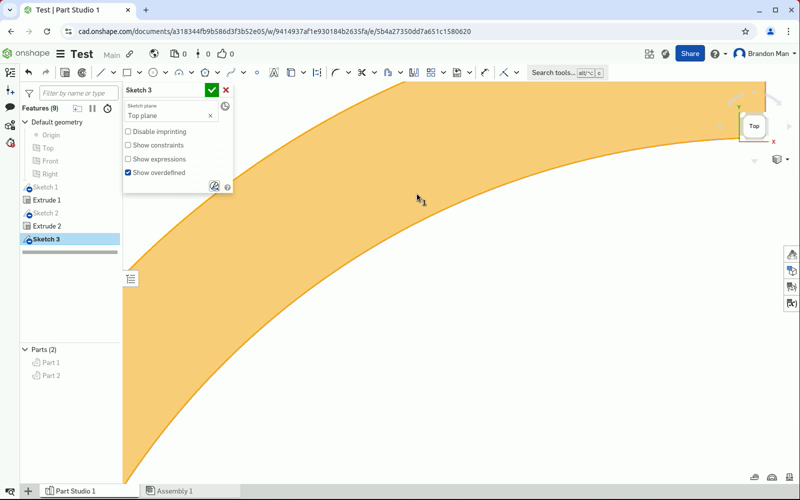
scroll(-6)
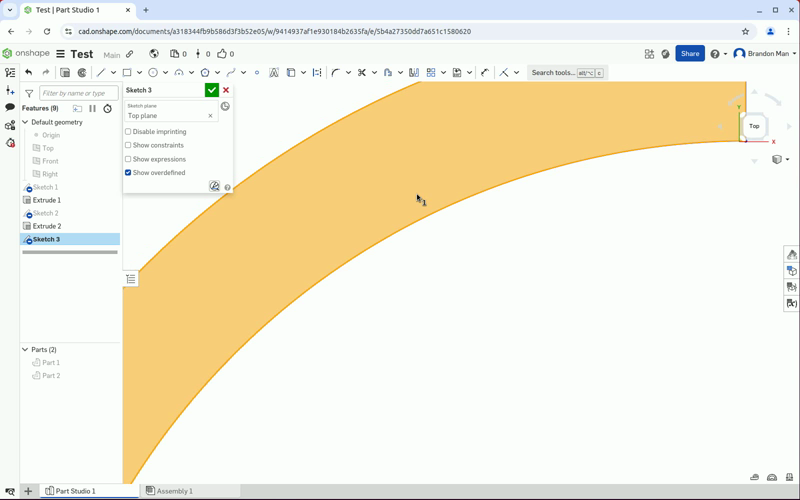
scroll(-6)
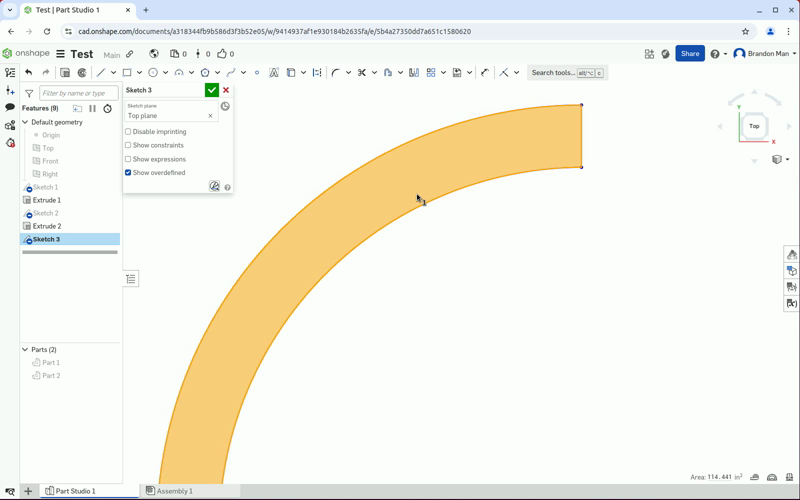
scroll(-6)
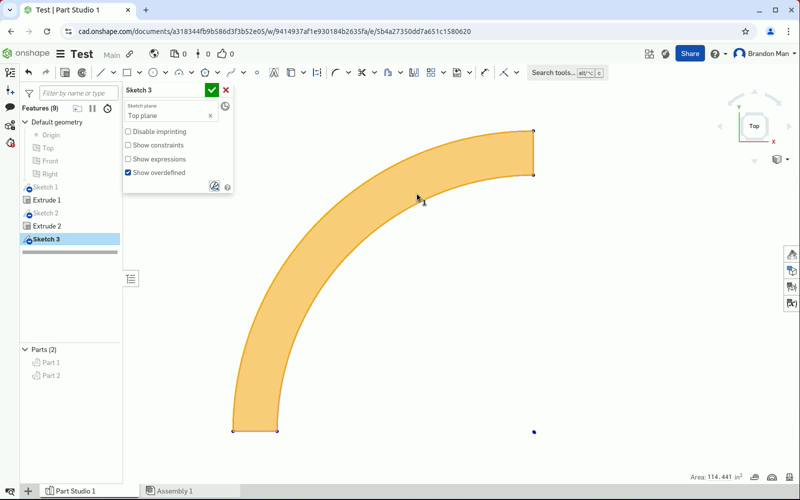
scroll(-6)
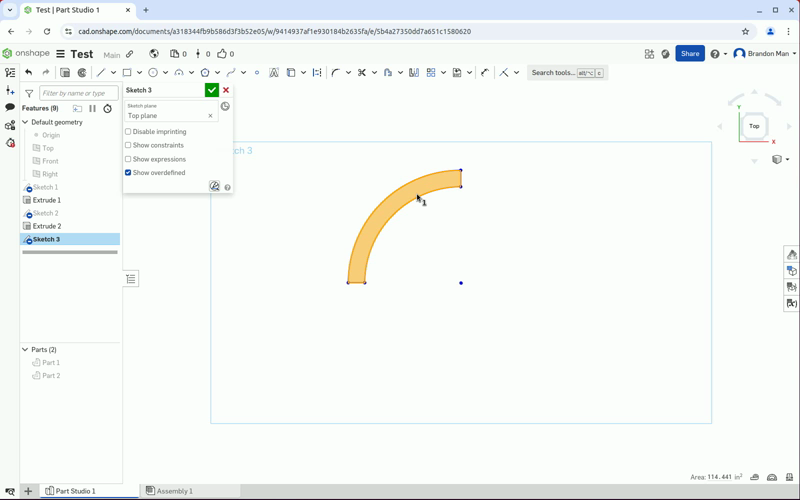
mouse_move(73, 352)
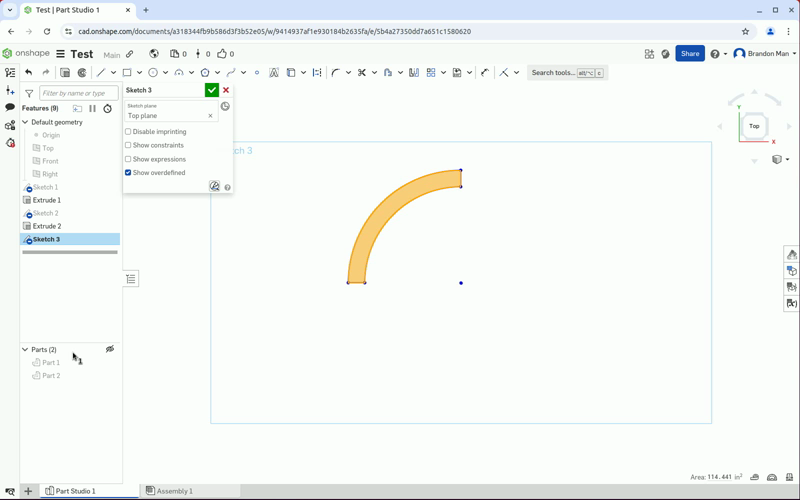
key(shift+y)
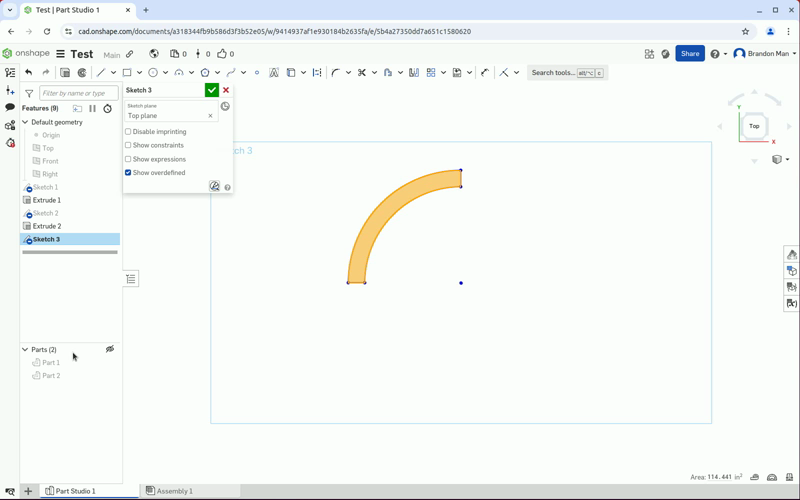
key(shift+e)
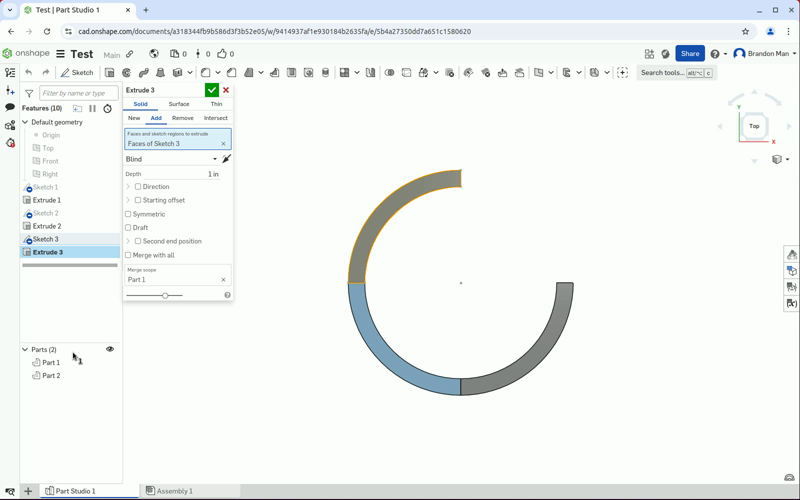
mouse_move(143, 106)
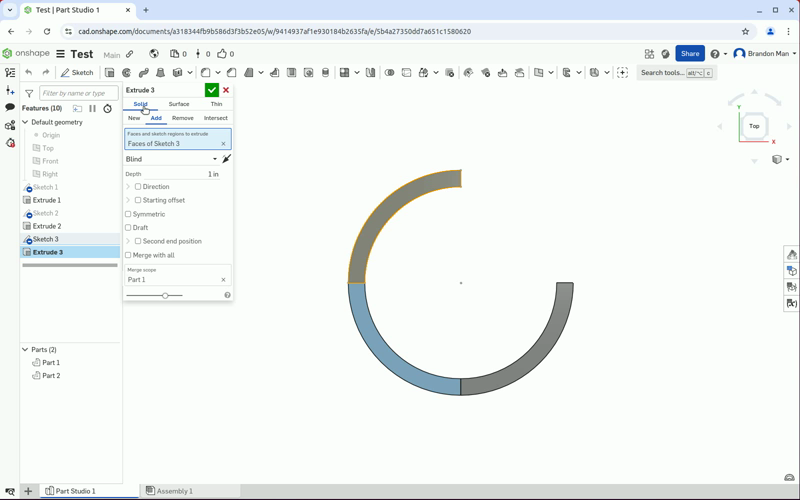
click(143, 106)
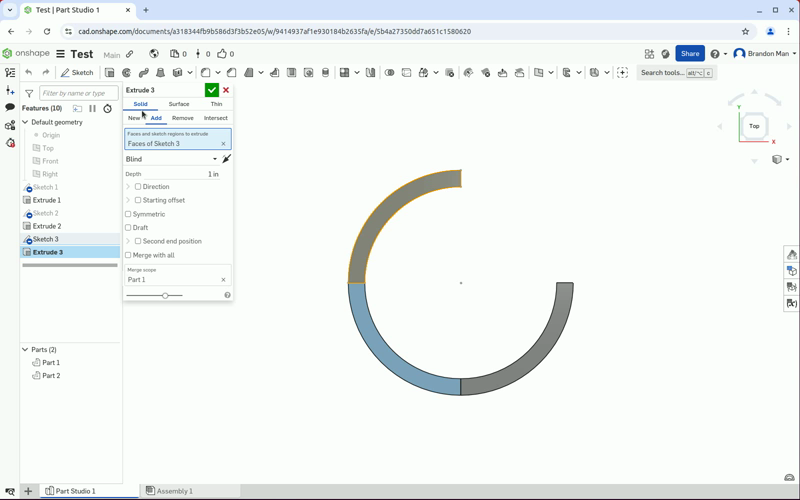
mouse_move(137, 120)
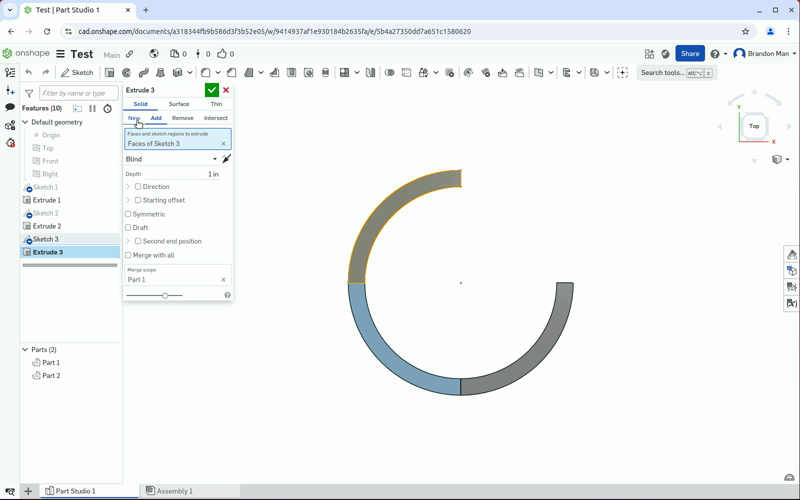
click(137, 120)
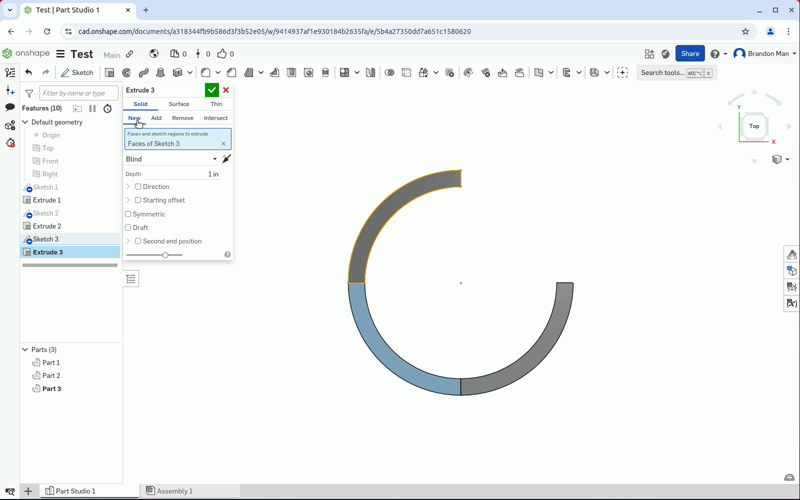
key(tab, 4)
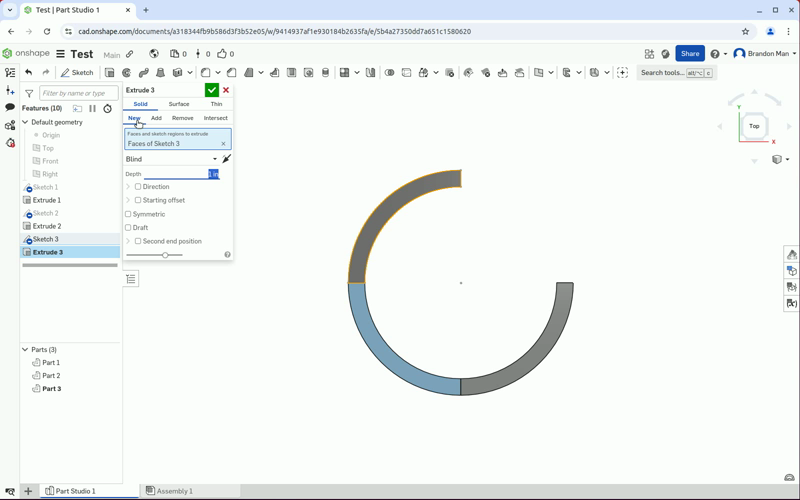
text(0.722)
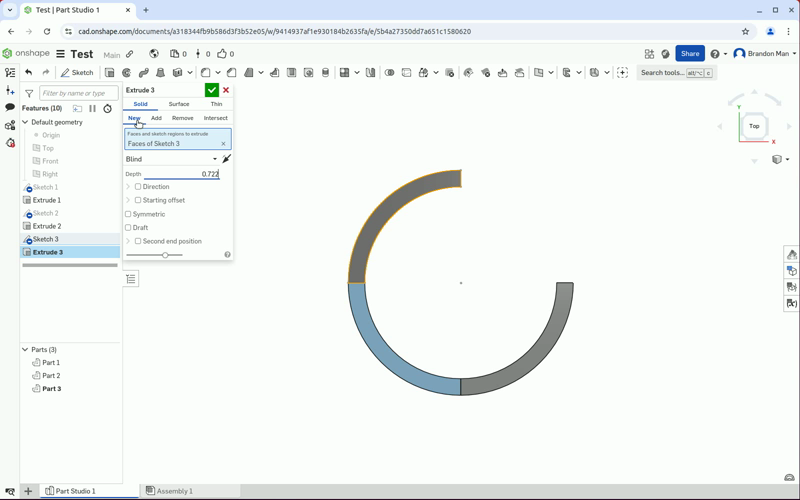
key(enter)
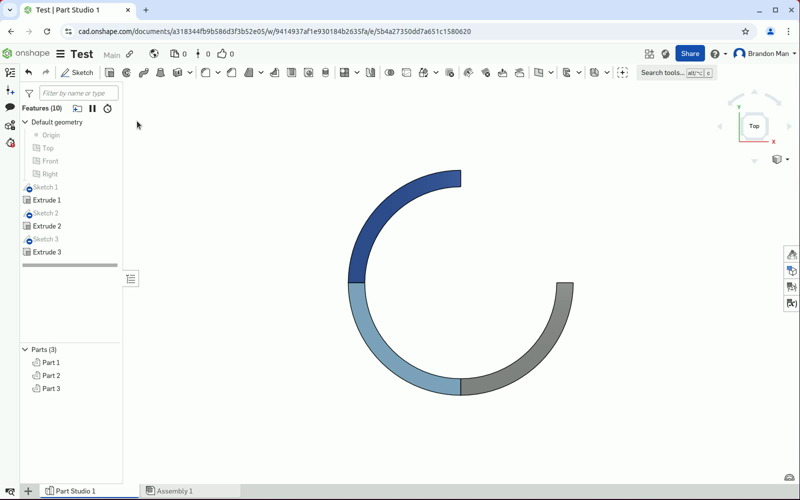
key(shift+h)
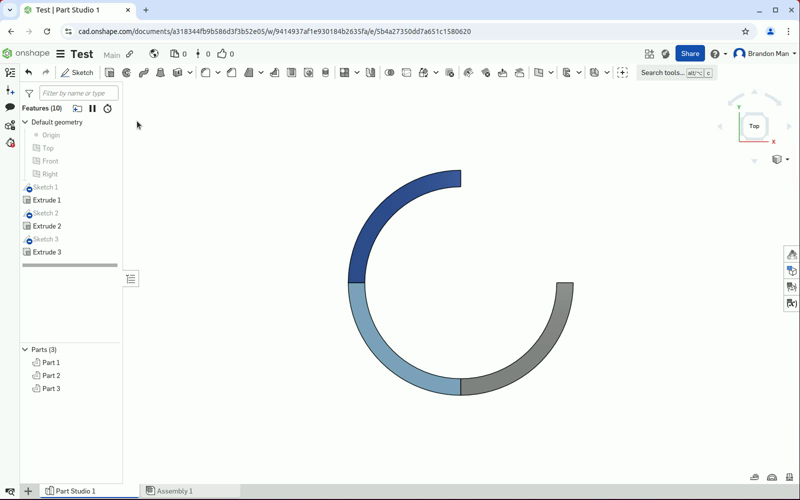
key(shift+h)
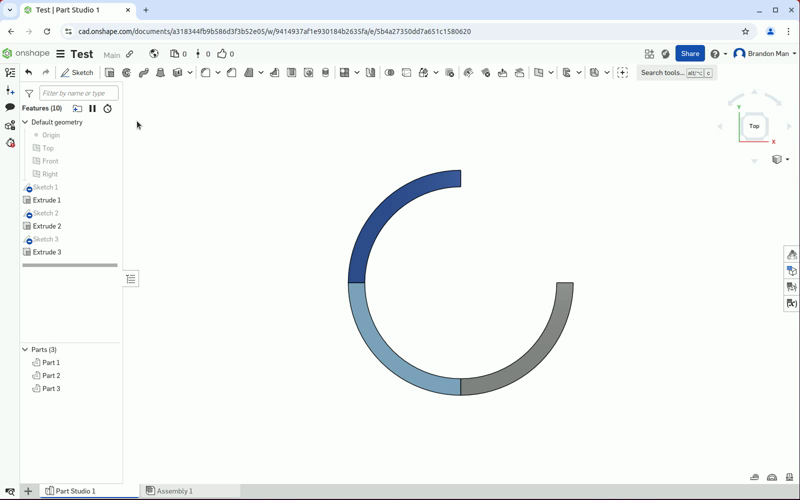
mouse_move(73, 189)
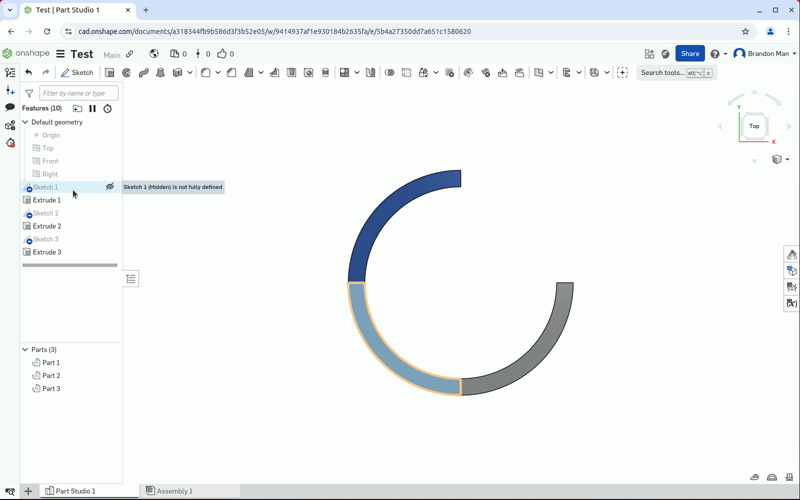
click(73, 189)
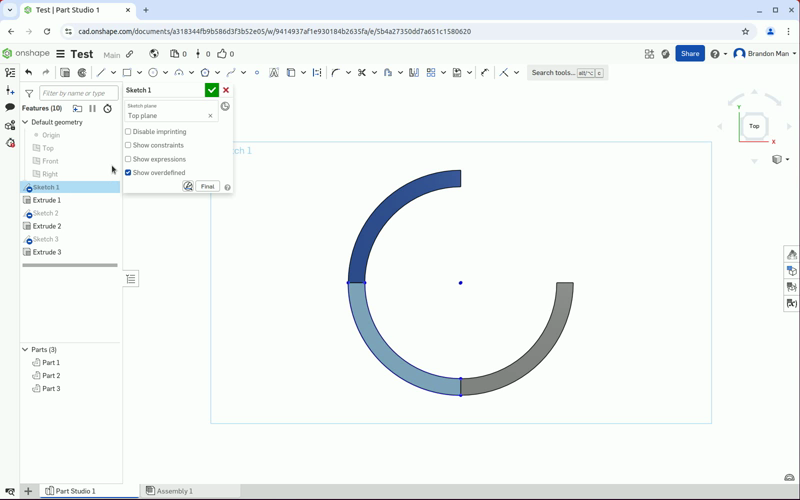
mouse_move(229, 92)
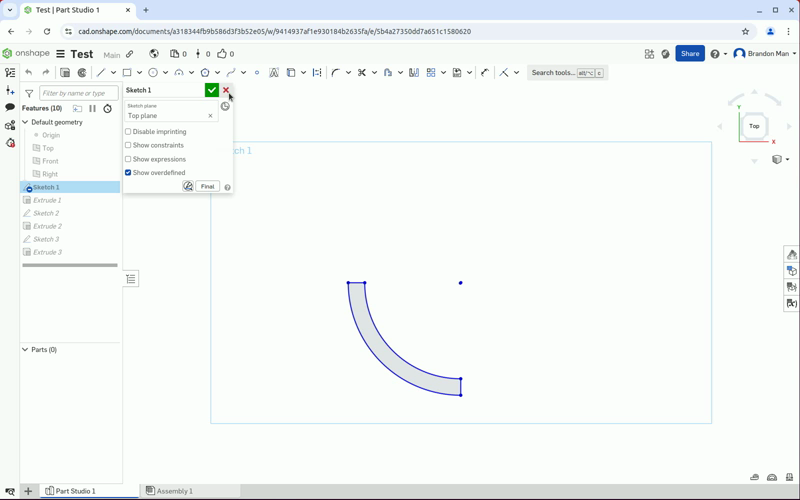
click(229, 92)
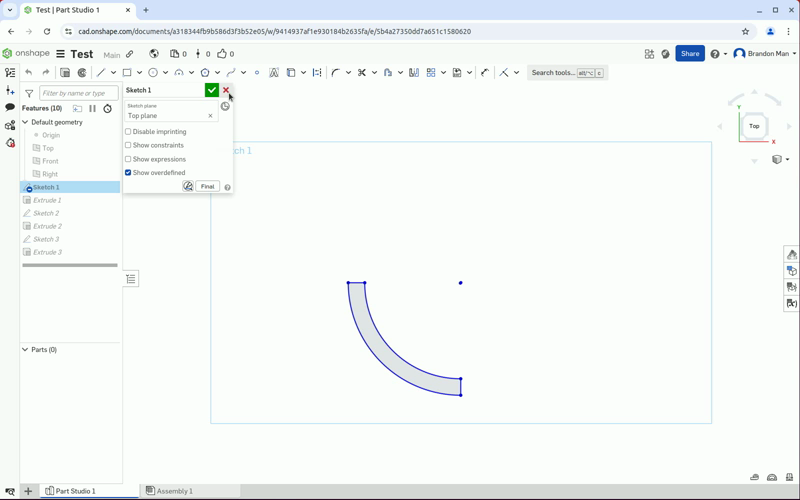
key(shift+s)
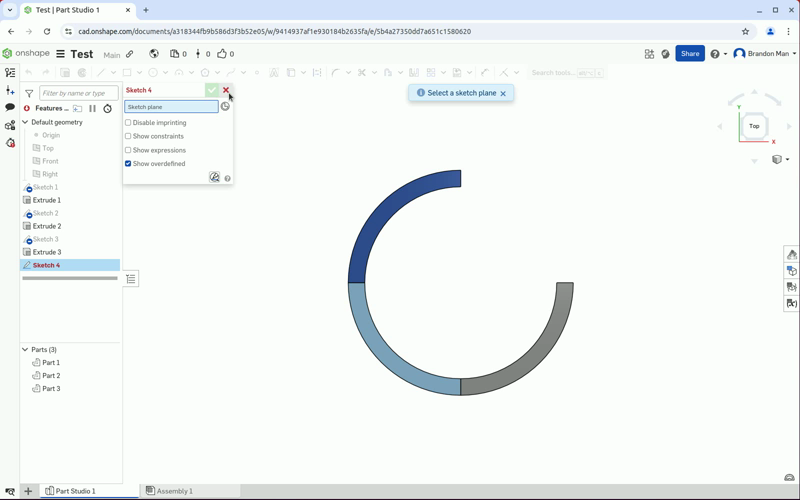
mouse_move(73, 150)
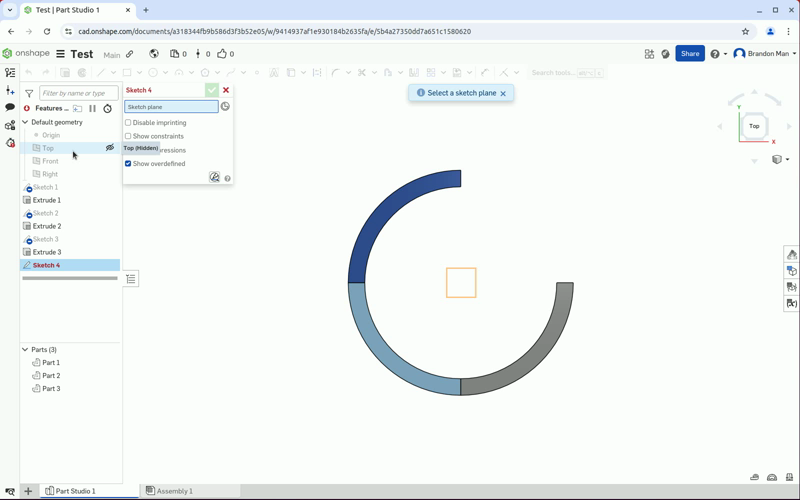
click(73, 150)
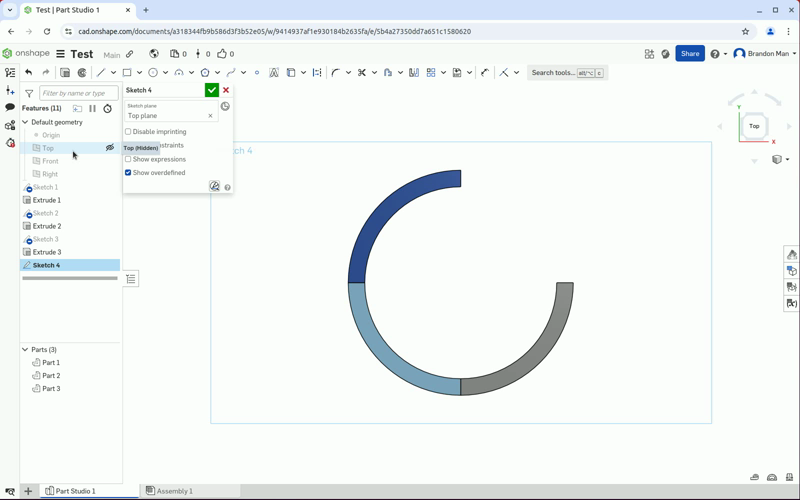
mouse_move(73, 352)
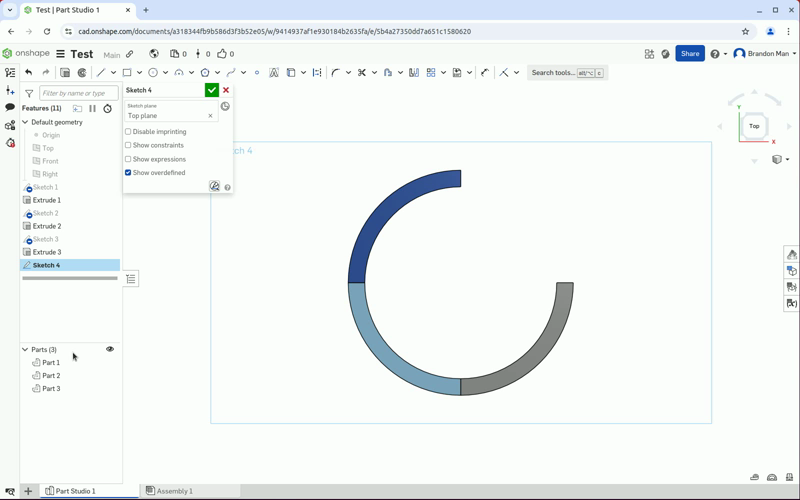
key(y)
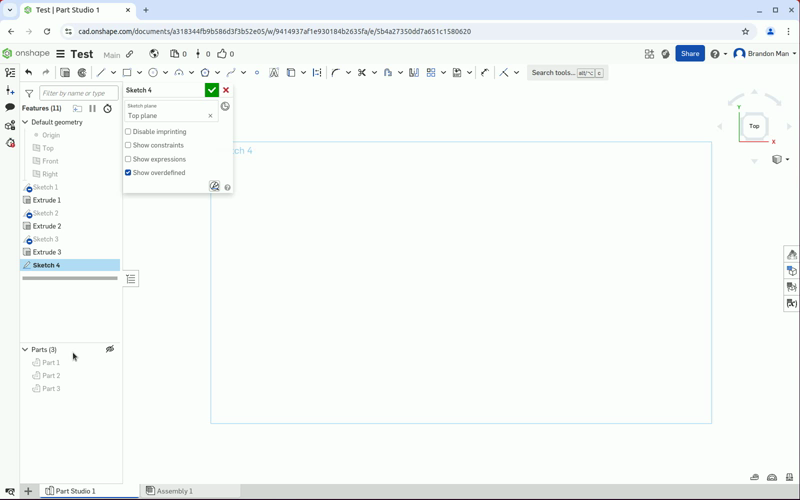
key(a)
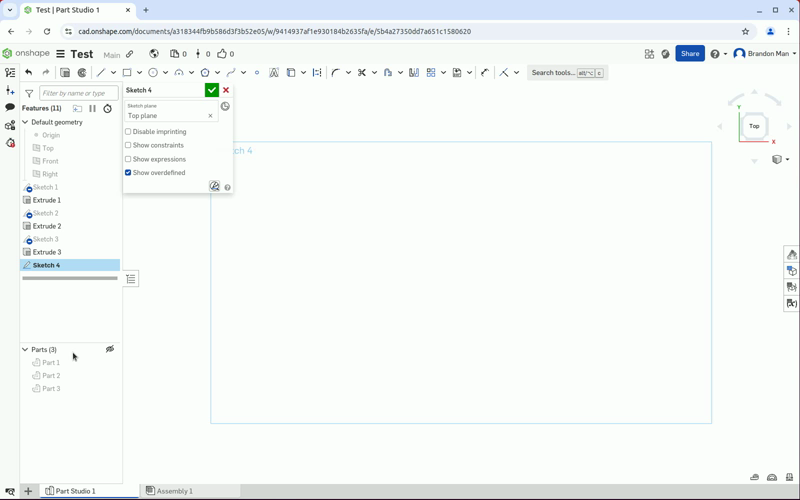
key_down(shift)
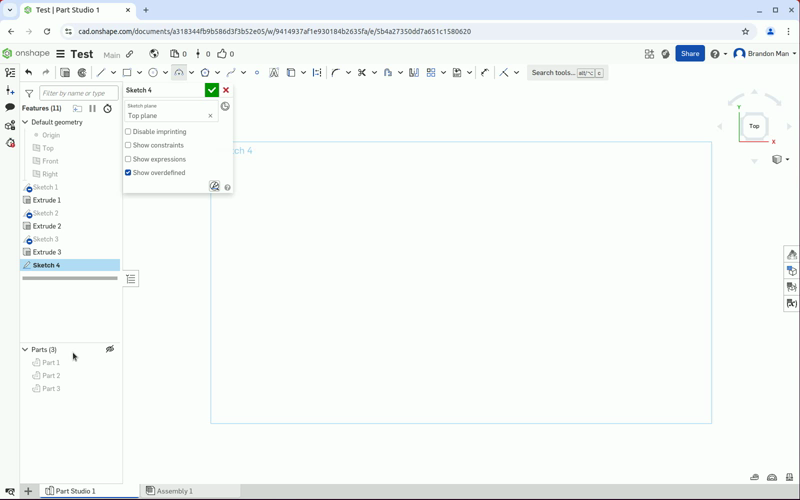
mouse_move(460, 186)
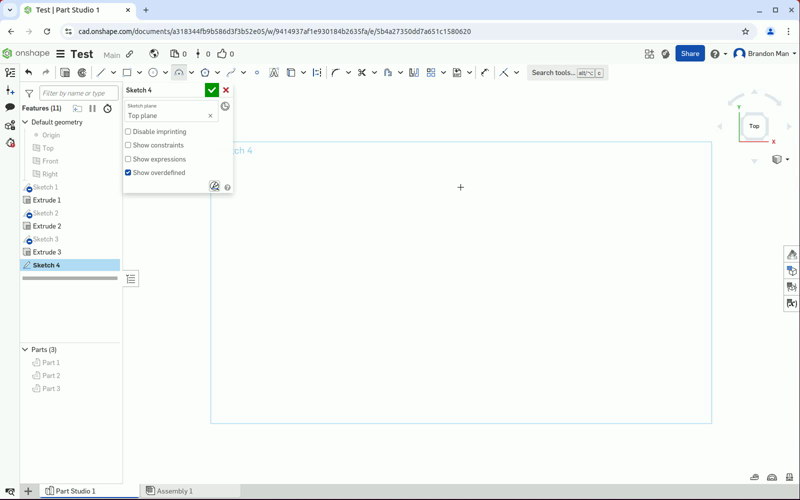
click(460, 186)
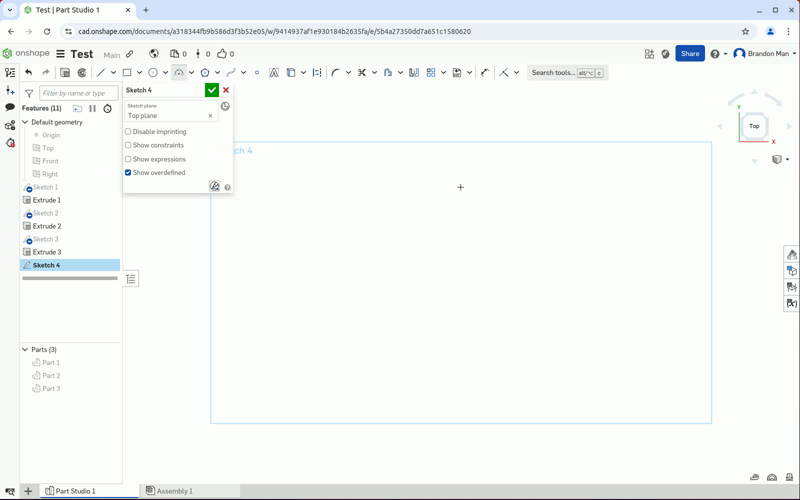
key_up(shift)
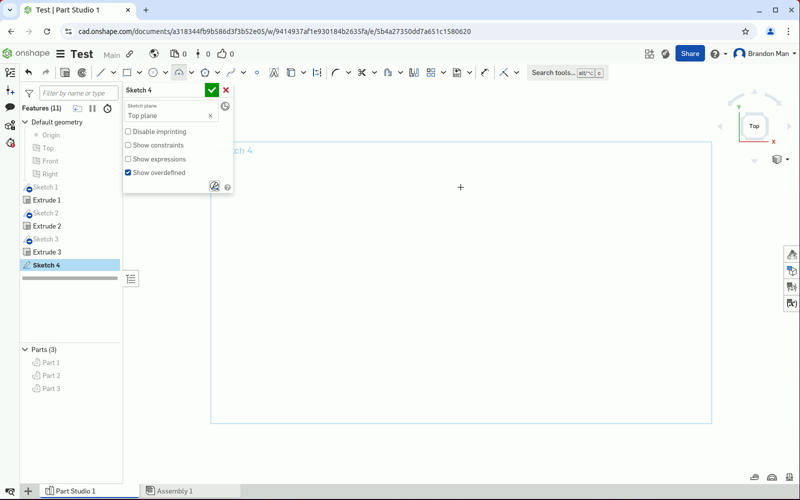
key_down(shift)
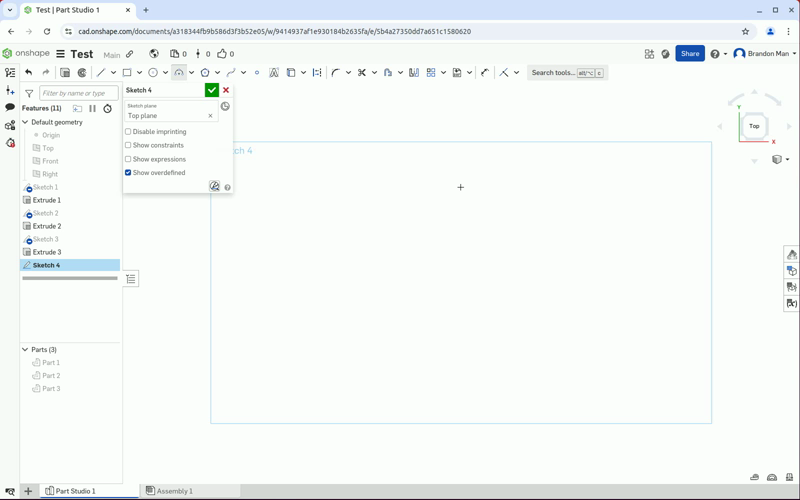
mouse_move(556, 282)
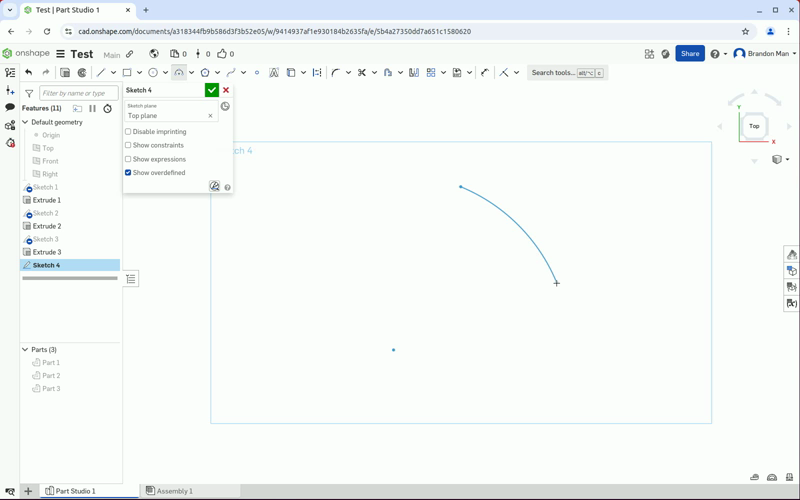
click(556, 282)
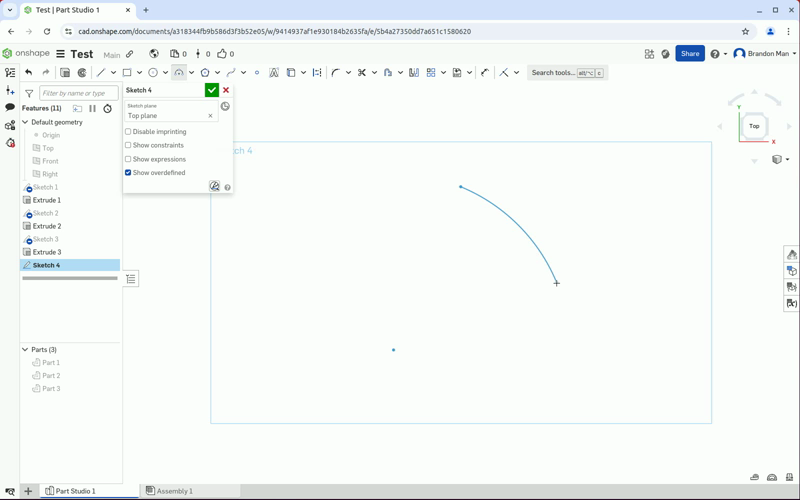
mouse_move(528, 214)
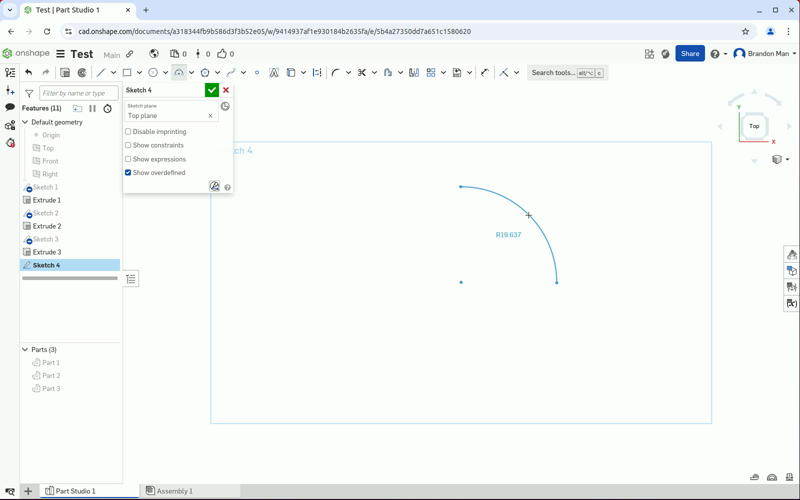
click(528, 214)
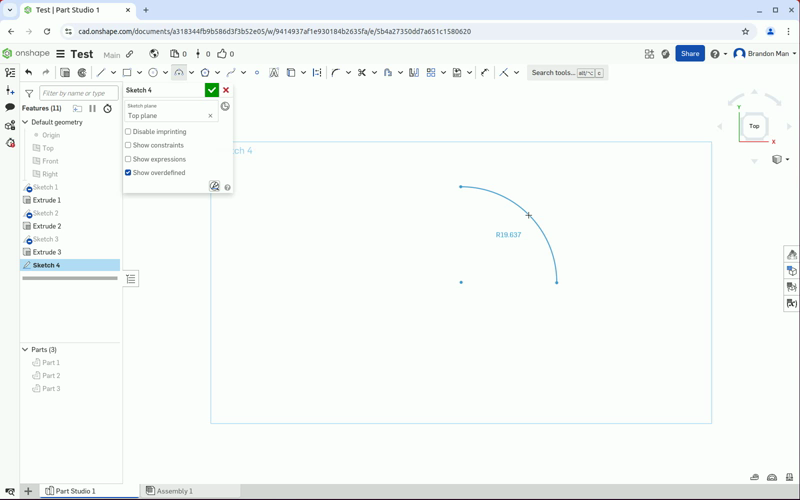
key_up(shift)
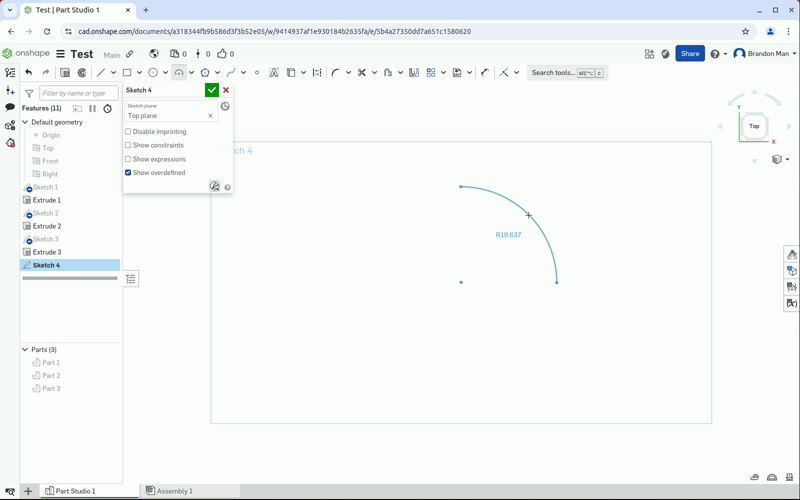
key(esc)
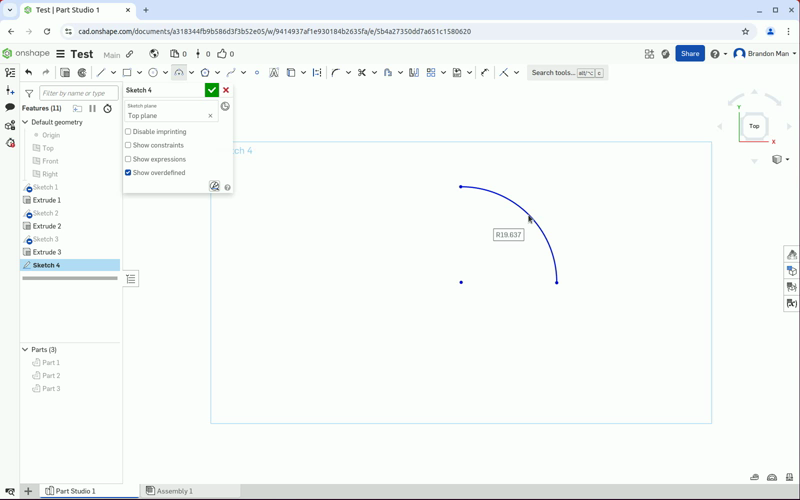
key(l)
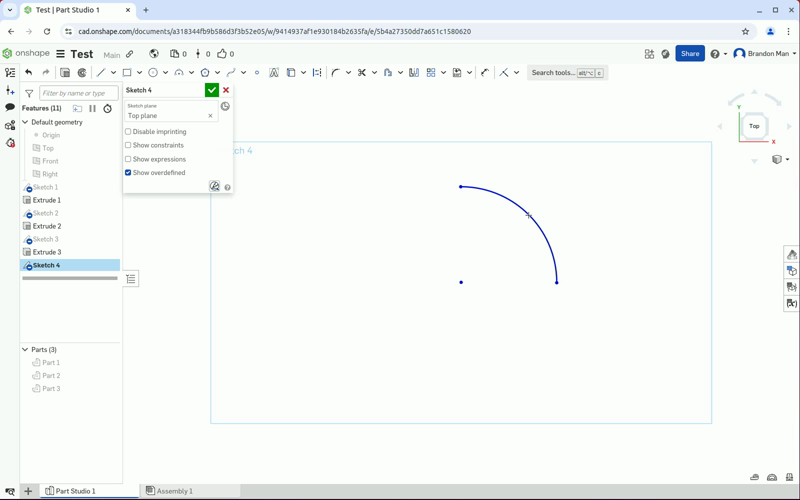
mouse_move(556, 282)
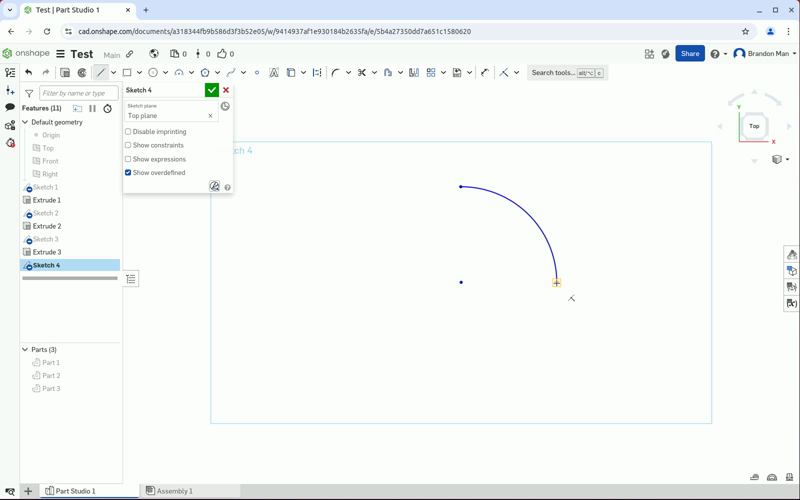
click(556, 282)
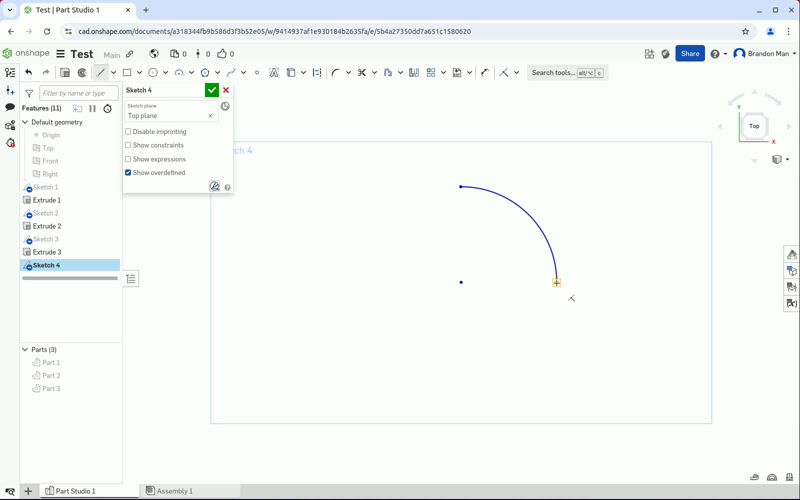
key_down(shift)
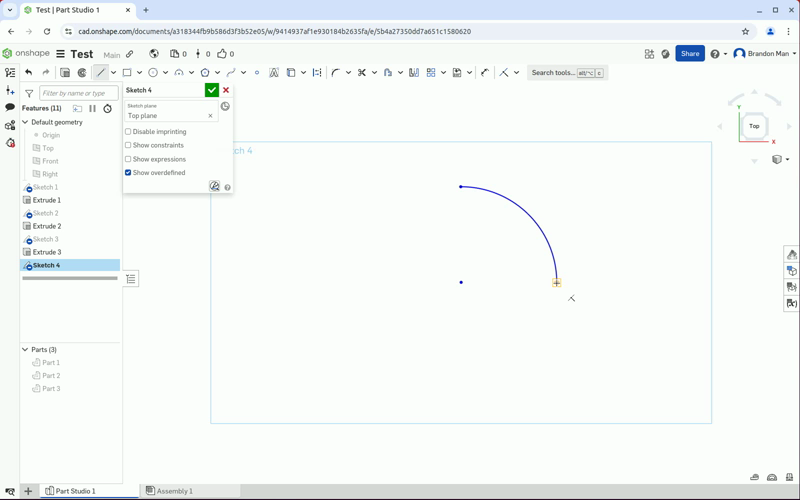
mouse_move(586, 282)
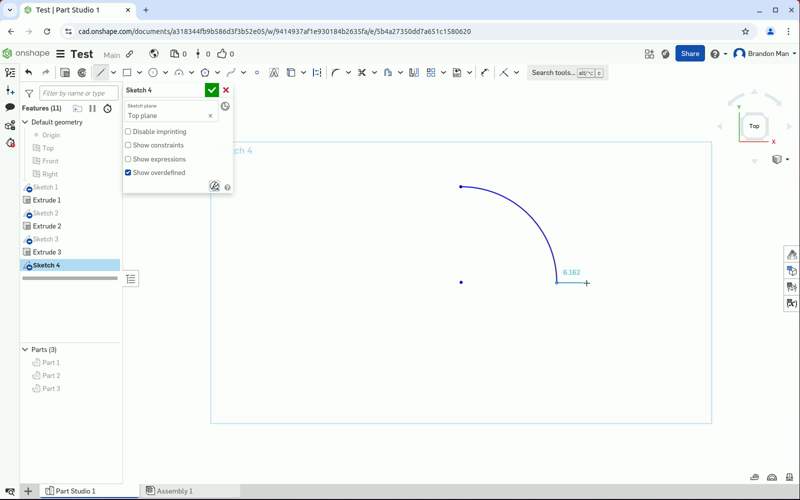
mouse_move(573, 282)
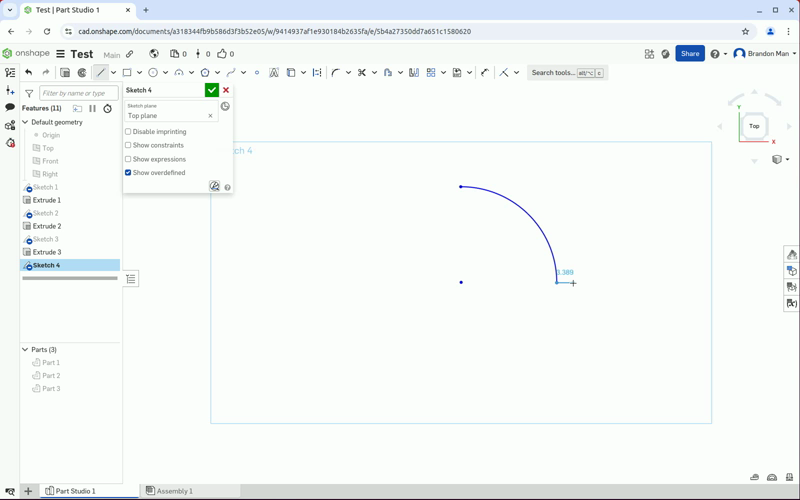
click(573, 282)
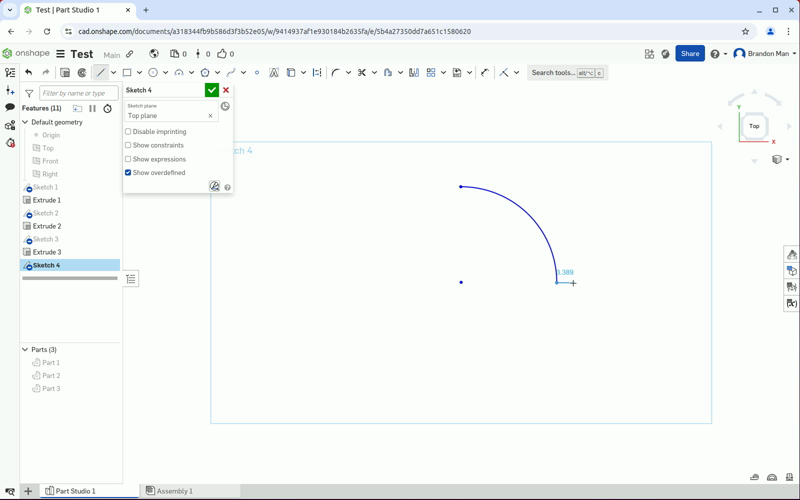
key_up(shift)
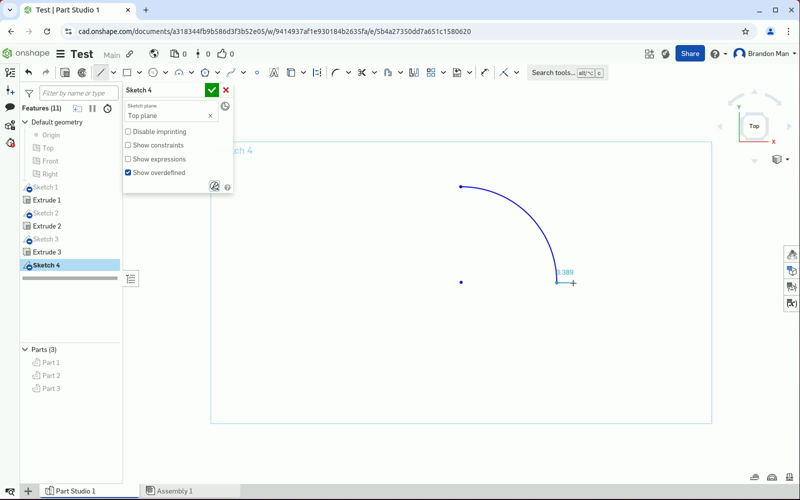
key(esc)
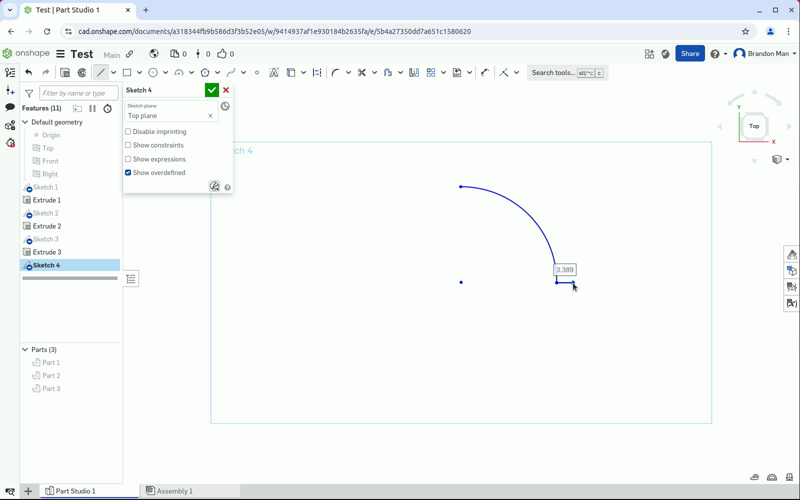
key(a)
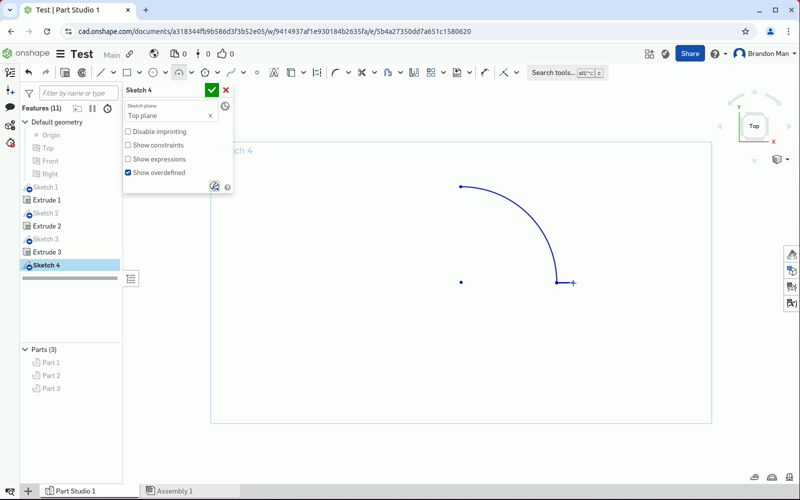
mouse_move(573, 282)
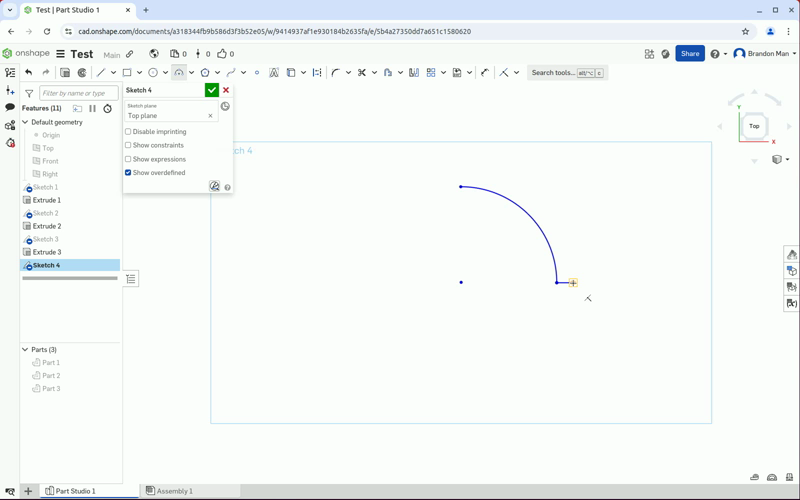
click(573, 282)
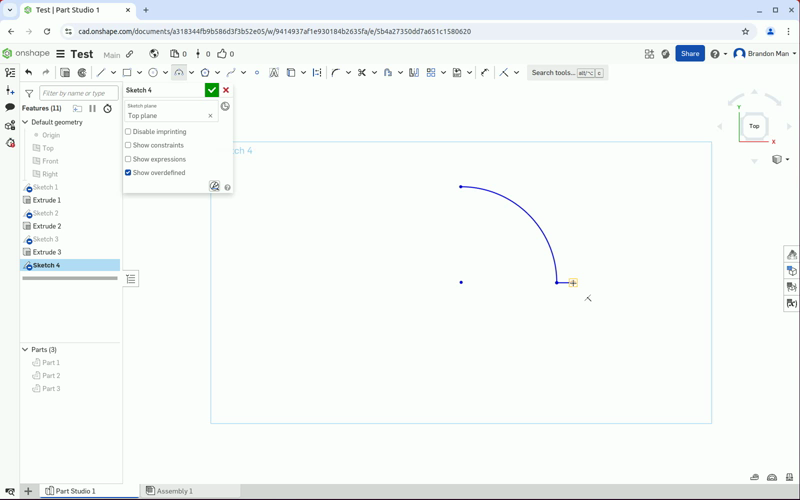
key_down(shift)
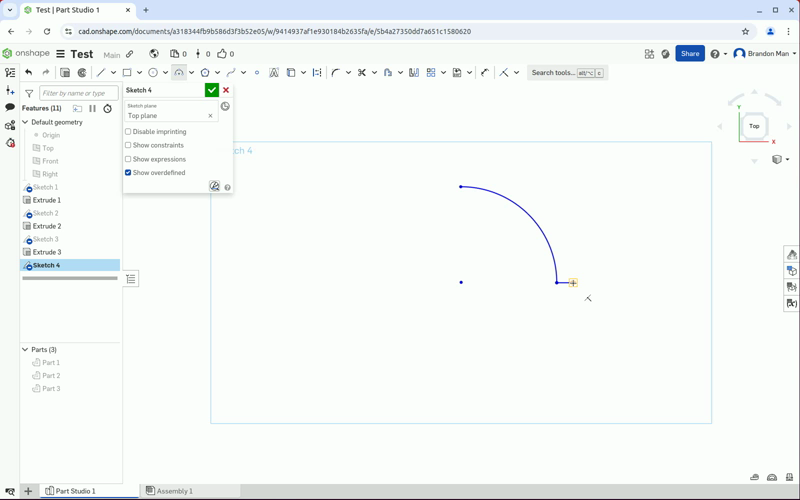
mouse_move(460, 170)
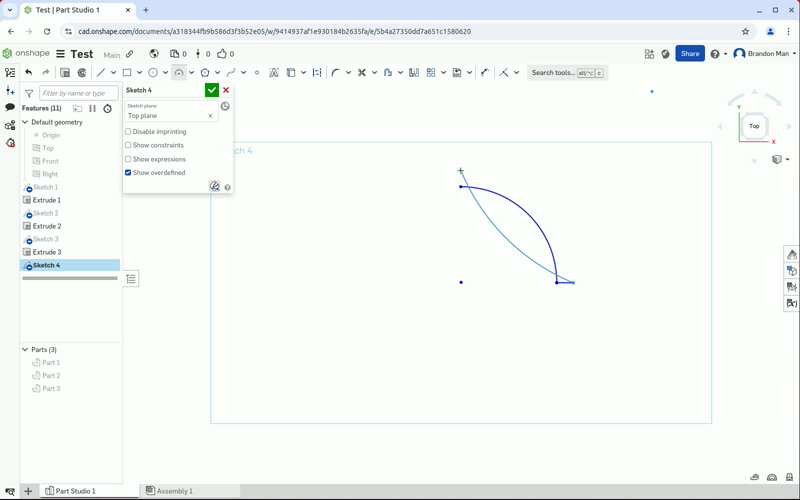
click(460, 170)
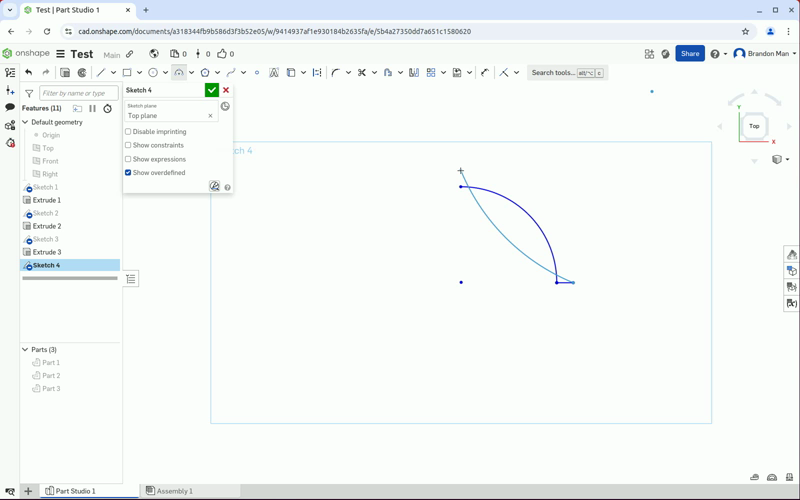
mouse_move(540, 203)
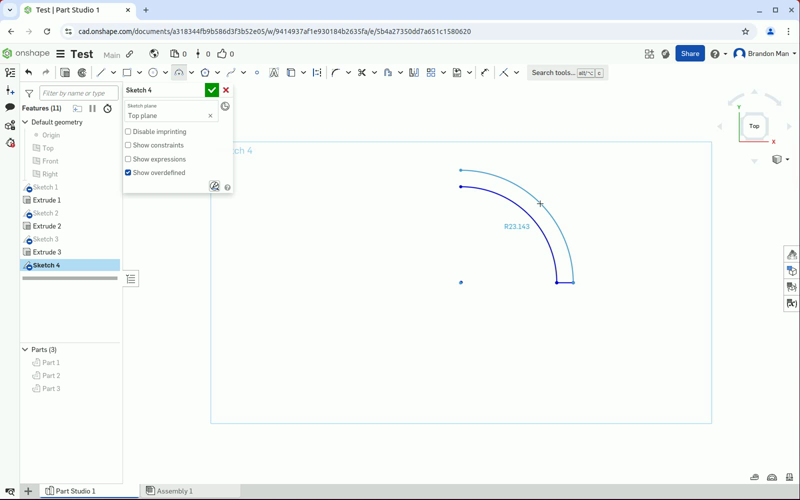
click(540, 203)
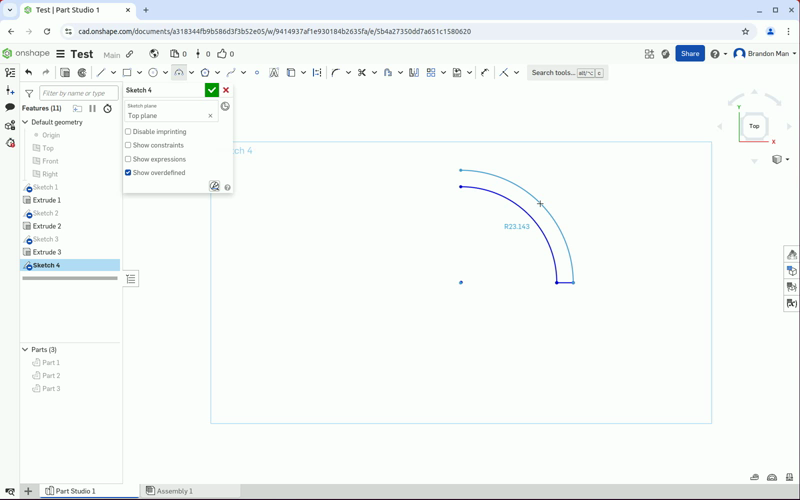
key_up(shift)
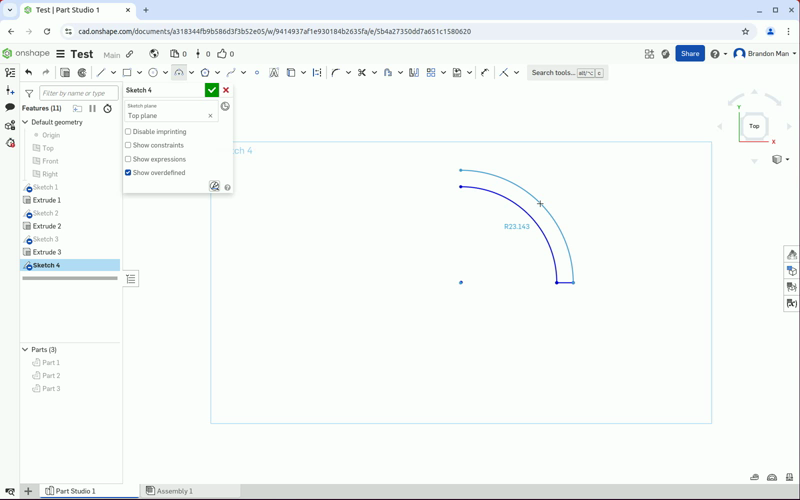
key(esc)
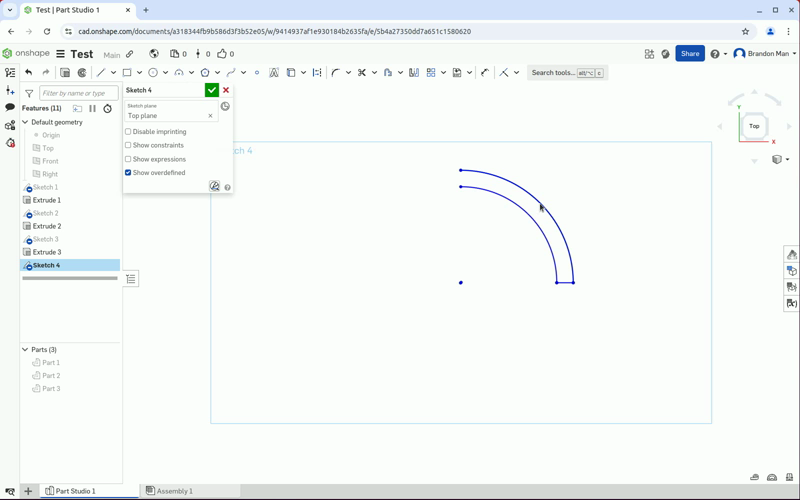
key(l)
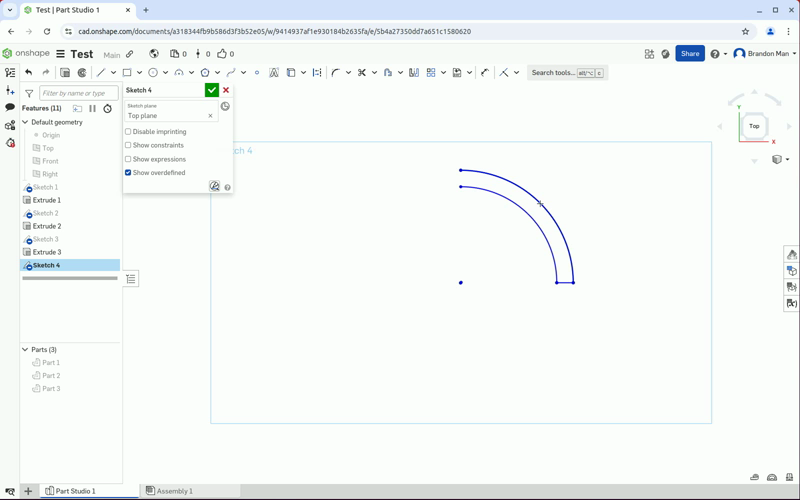
mouse_move(460, 170)
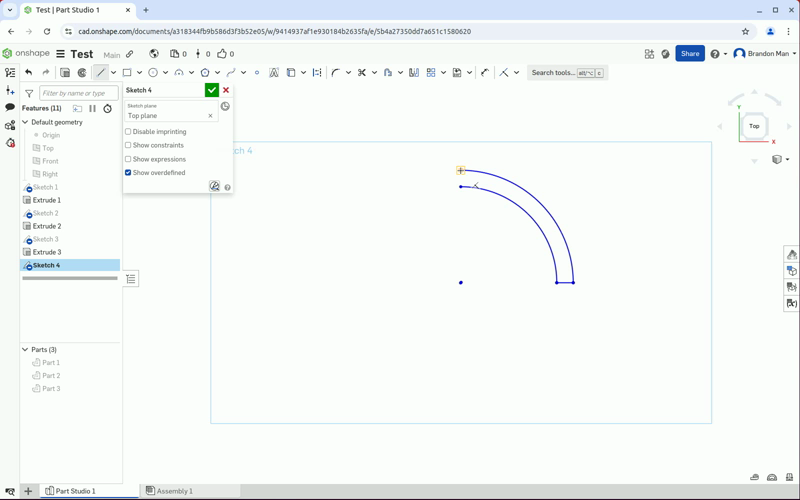
click(460, 170)
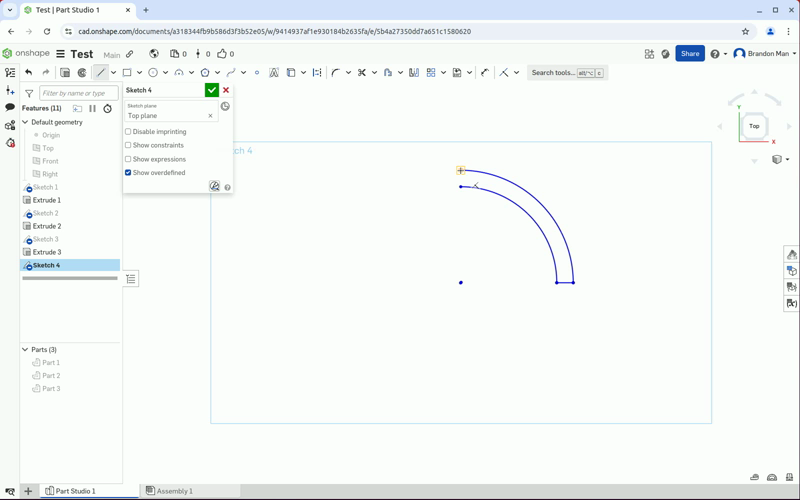
mouse_move(490, 170)
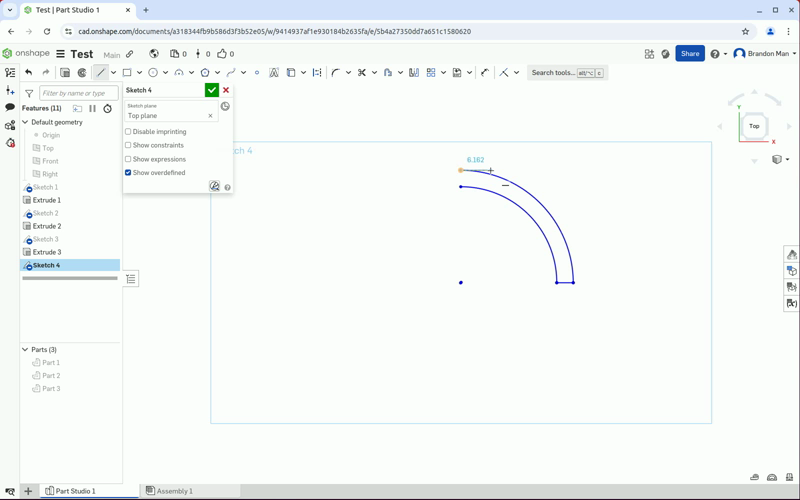
key_down(shift)
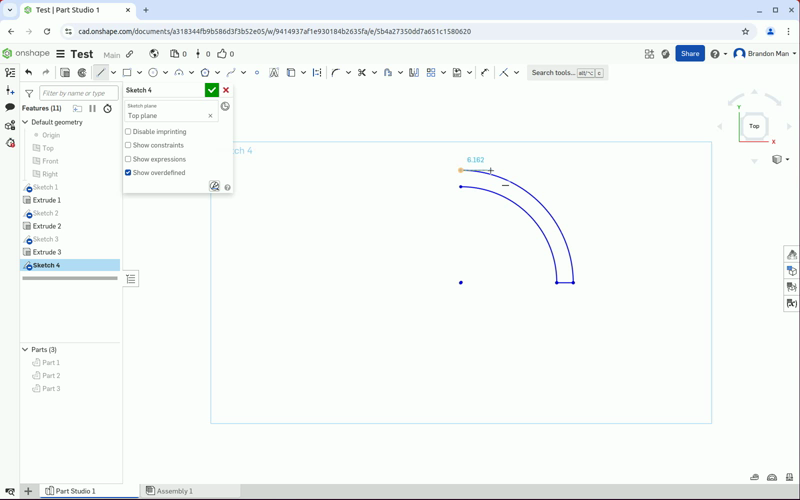
mouse_move(460, 186)
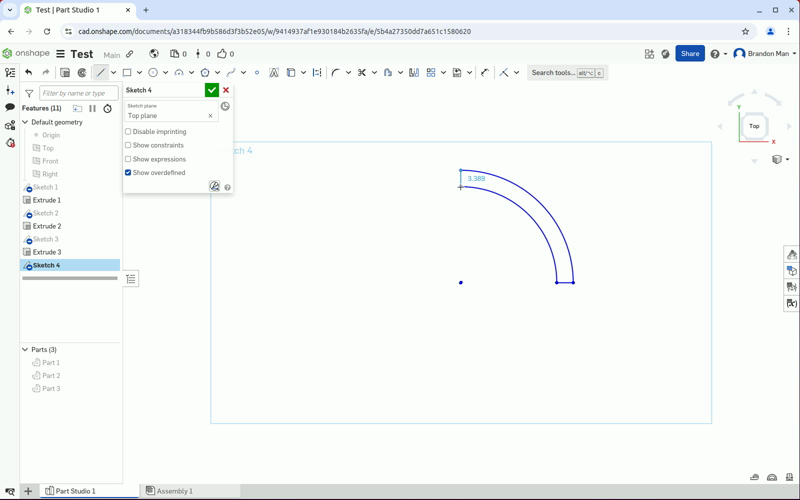
key_up(shift)
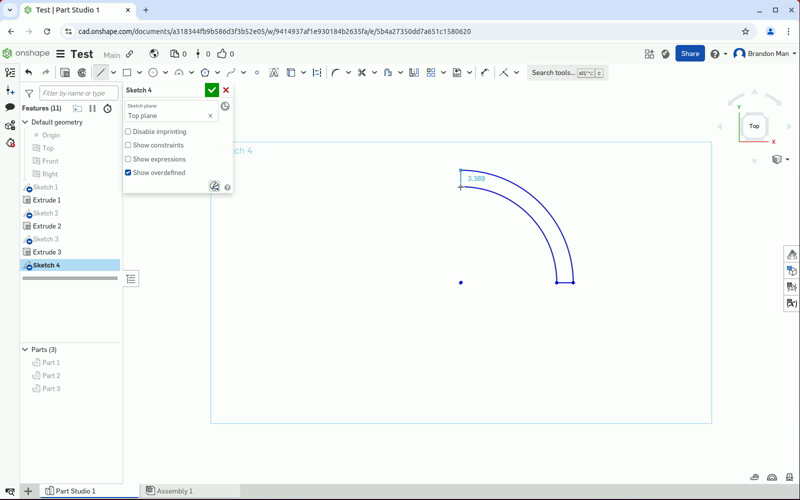
click(460, 186)
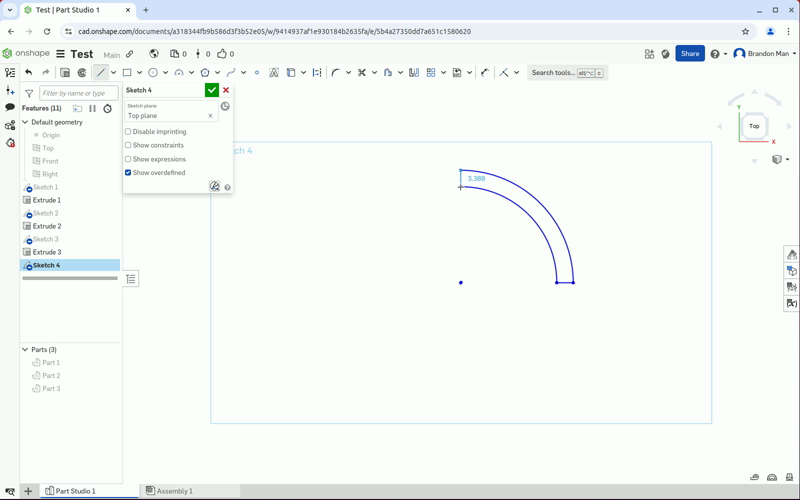
key(esc)
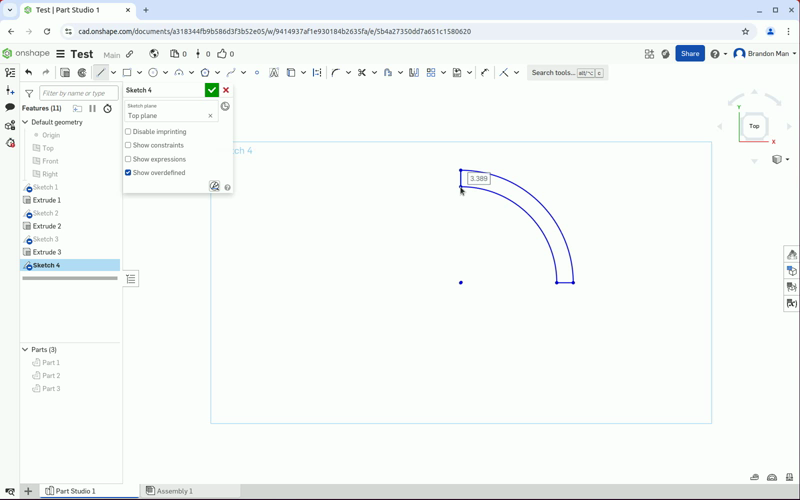
mouse_move(560, 242)
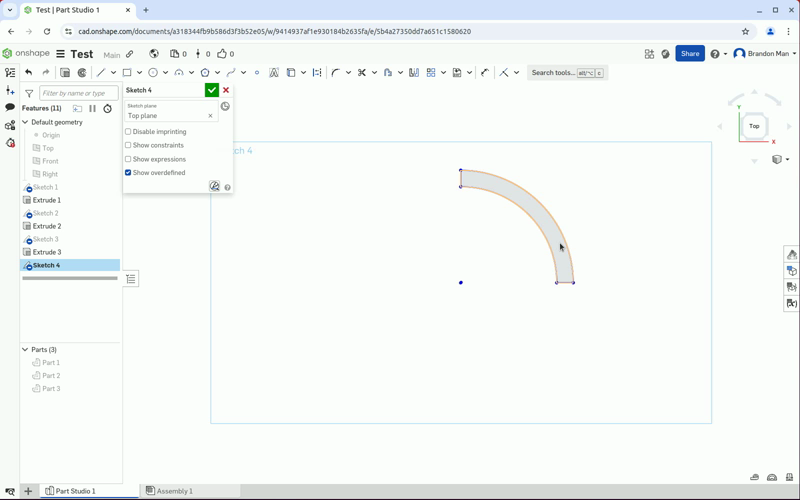
scroll(6)
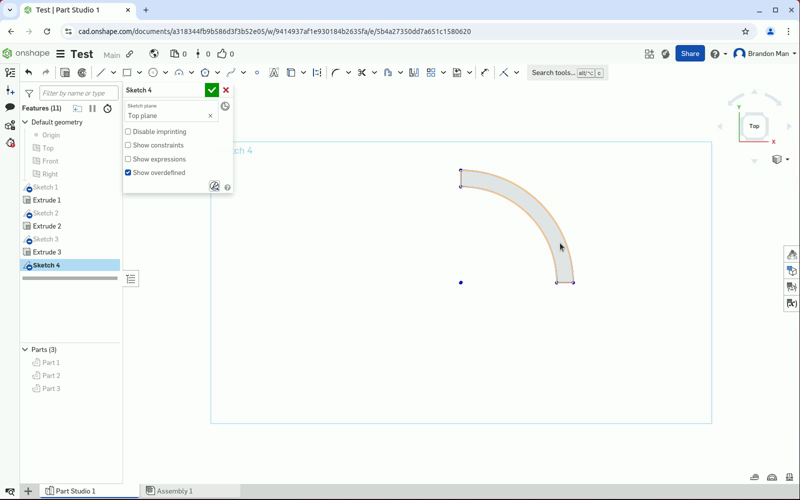
scroll(6)
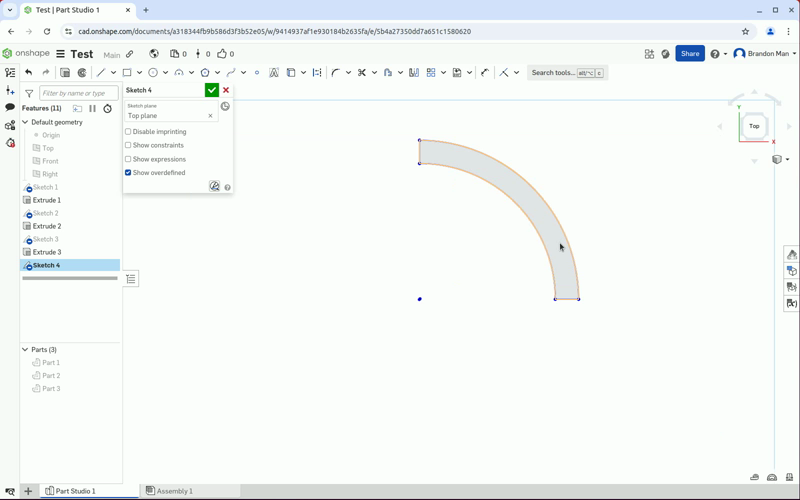
scroll(6)
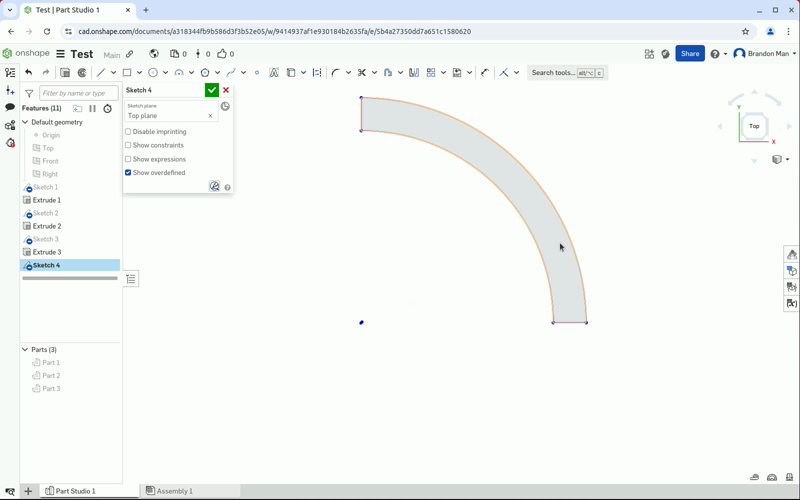
scroll(6)
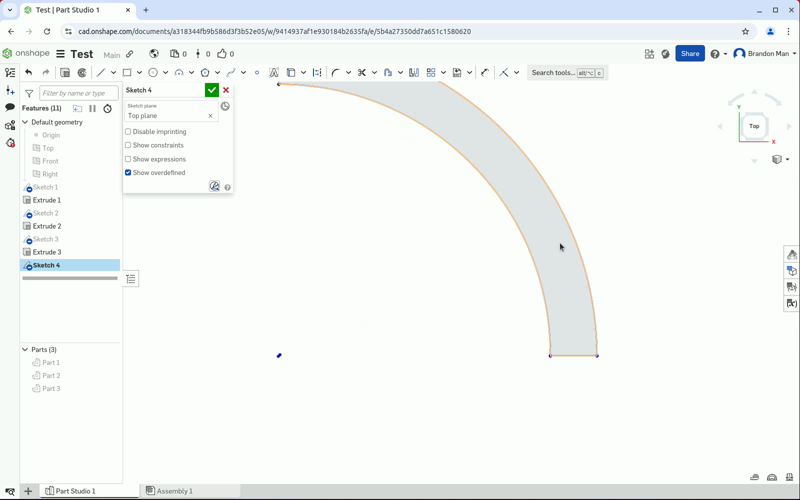
scroll(6)
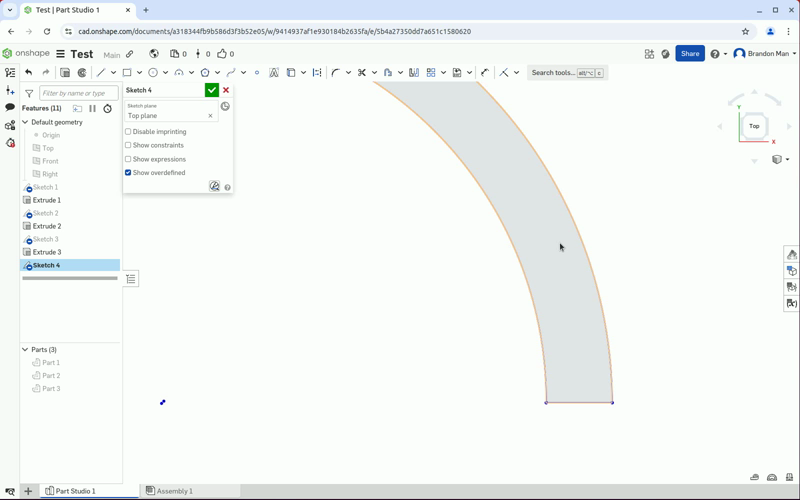
scroll(6)
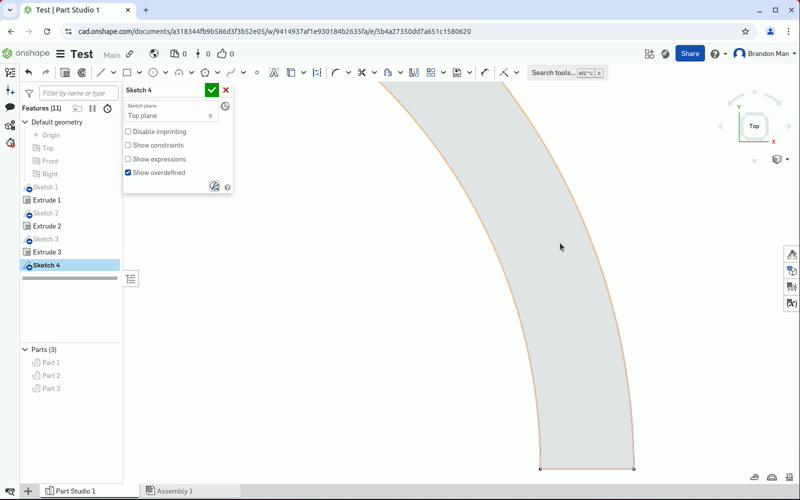
scroll(6)
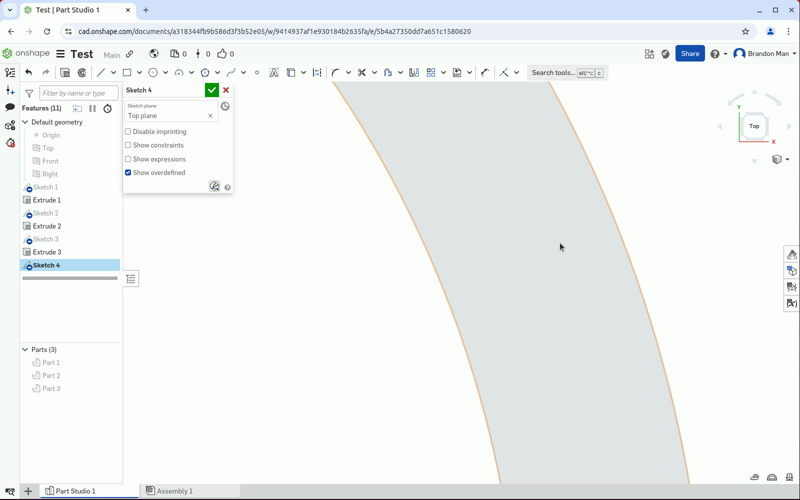
click(560, 242)
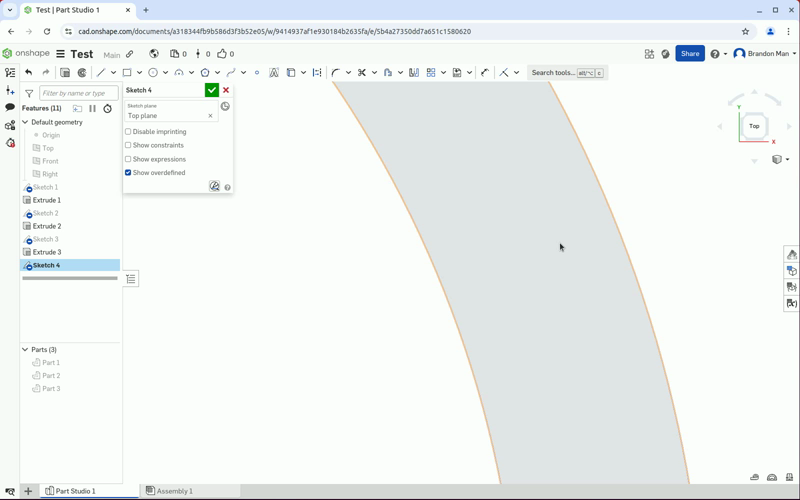
scroll(-6)
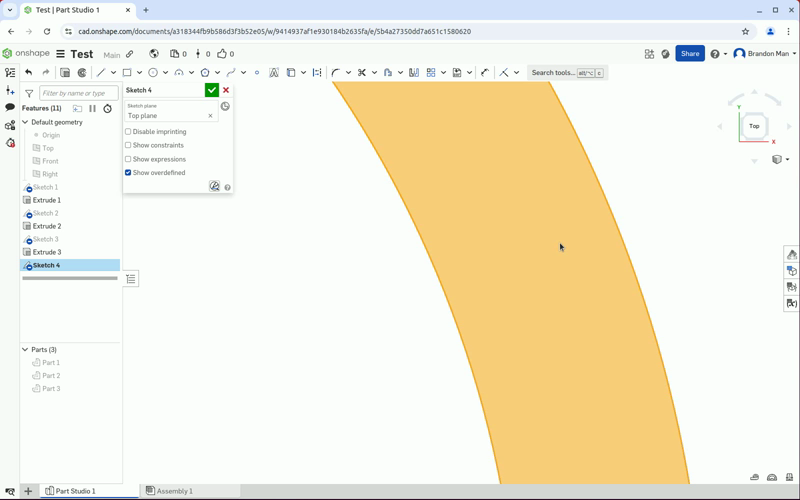
scroll(-6)
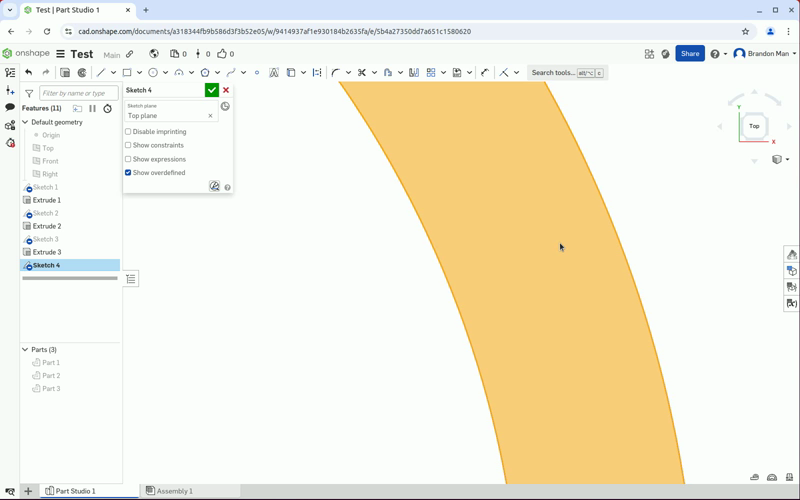
scroll(-6)
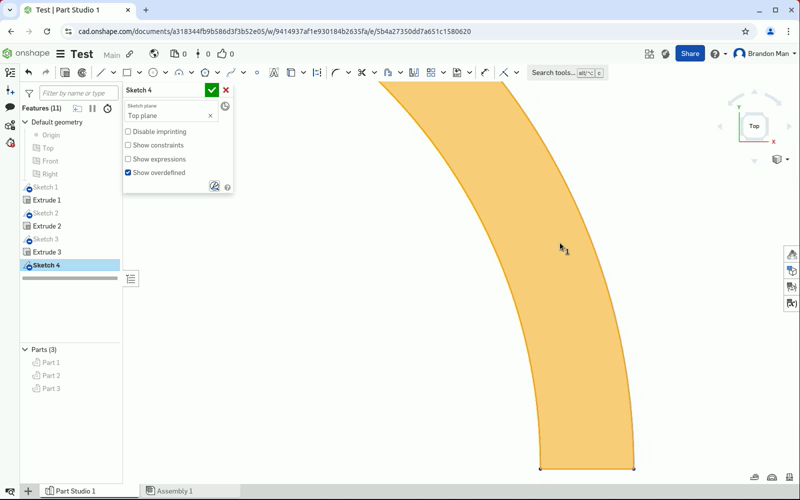
scroll(-6)
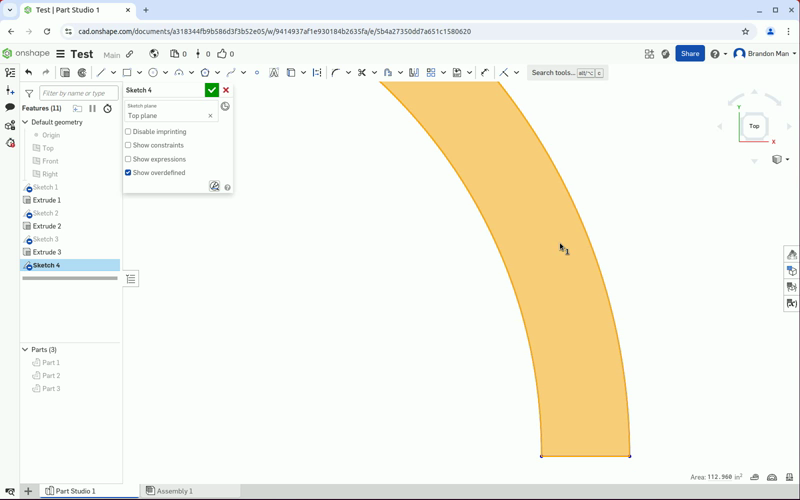
scroll(-6)
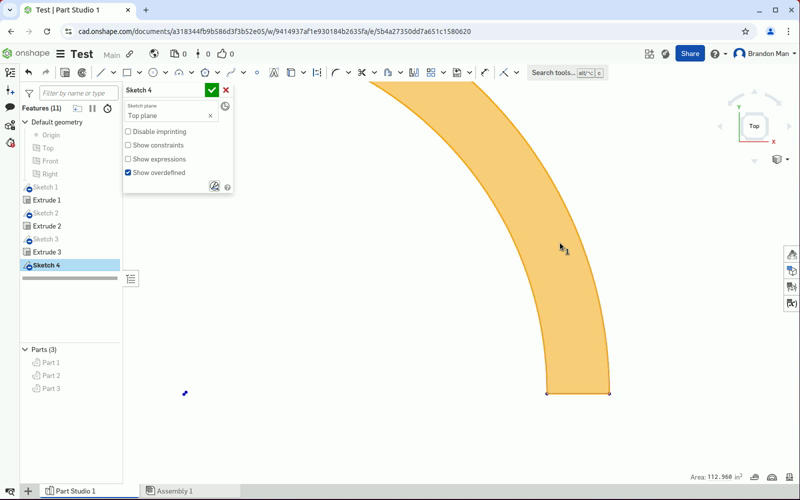
scroll(-6)
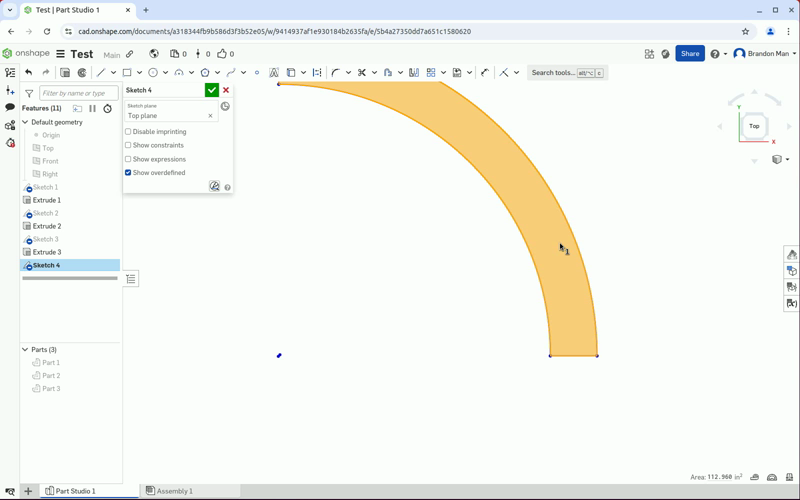
scroll(-6)
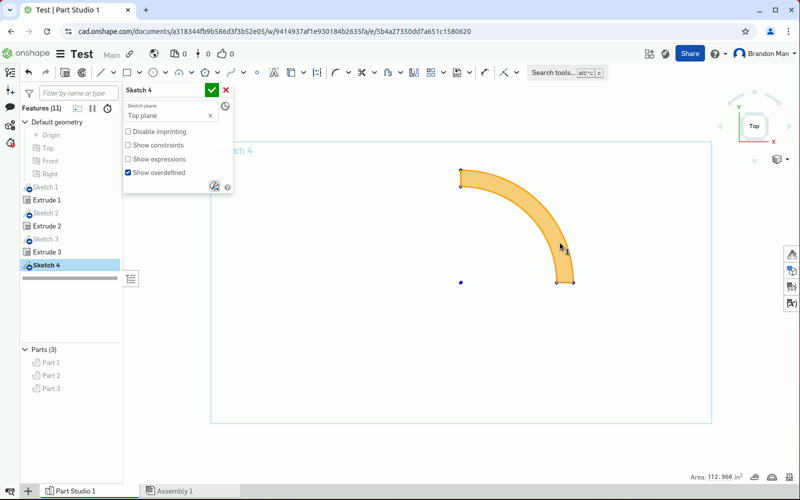
mouse_move(73, 352)
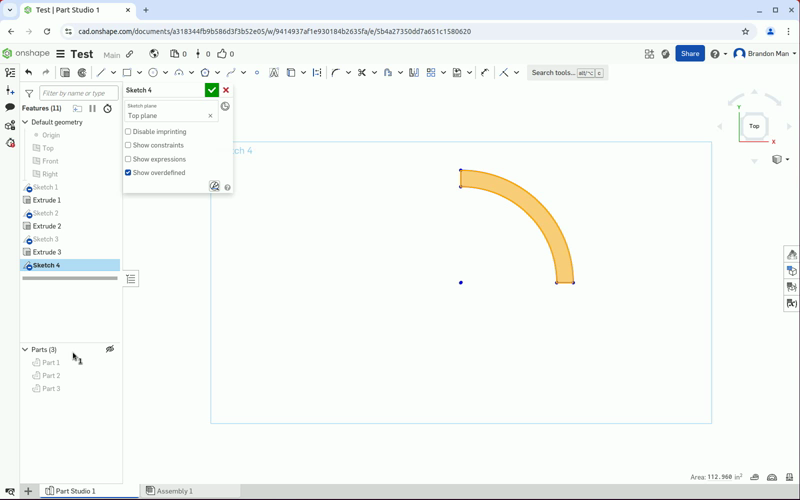
key(shift+y)
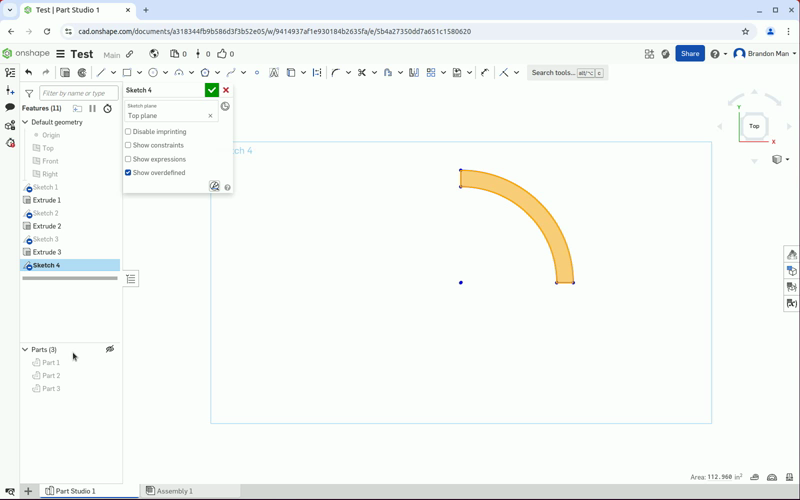
key(shift+e)
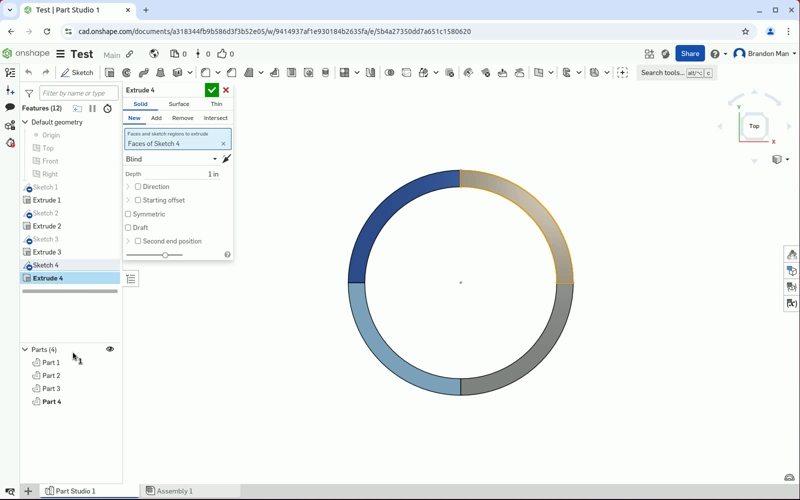
mouse_move(143, 106)
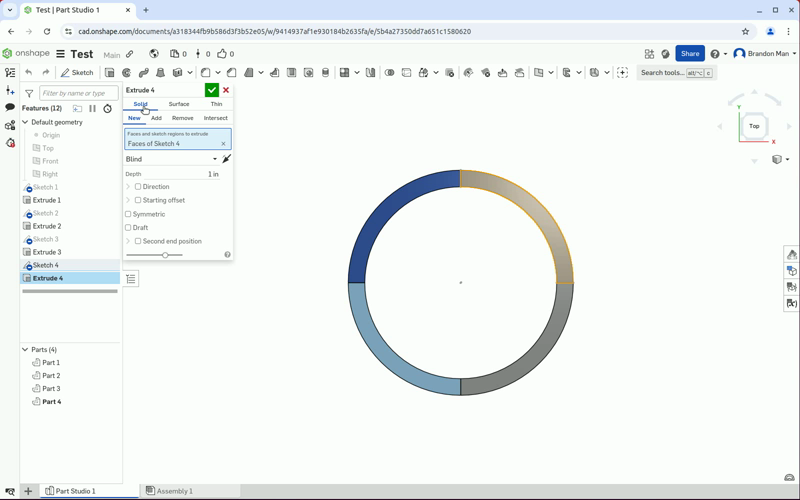
click(143, 106)
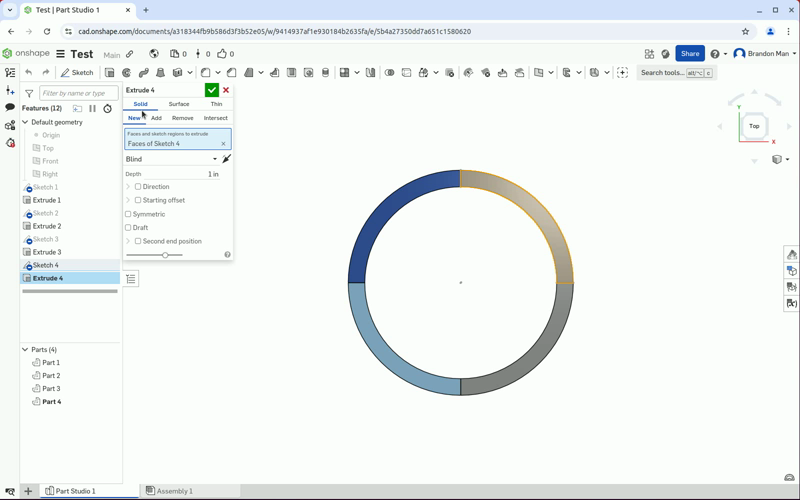
mouse_move(137, 120)
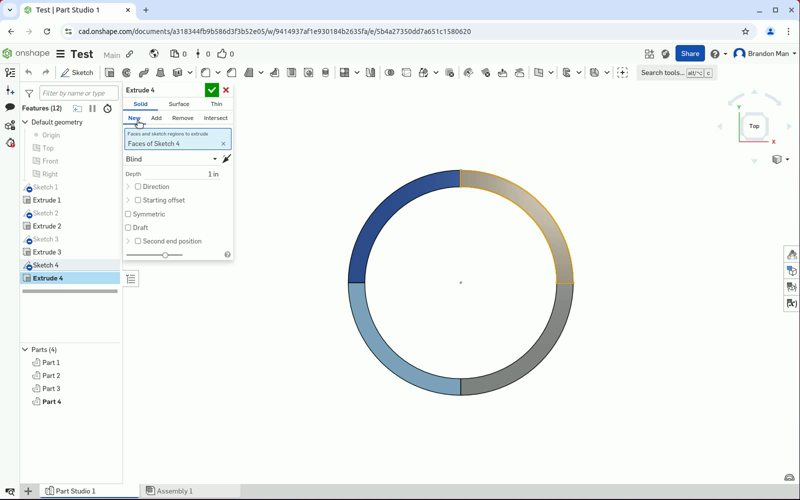
click(137, 120)
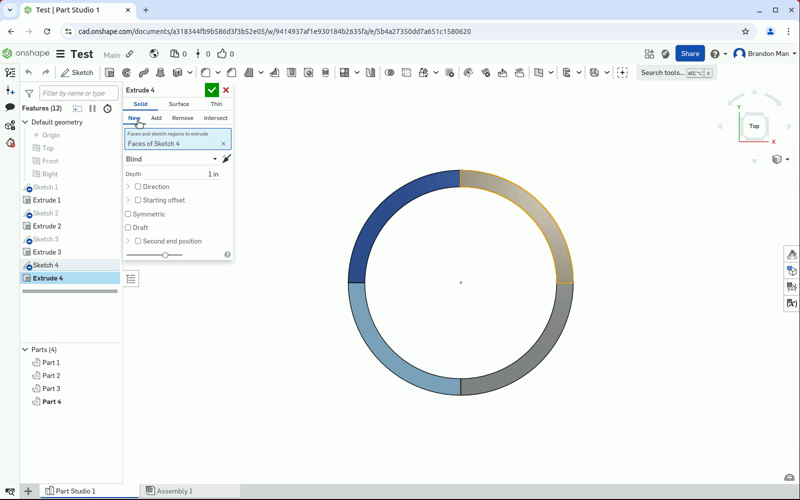
key(tab, 4)
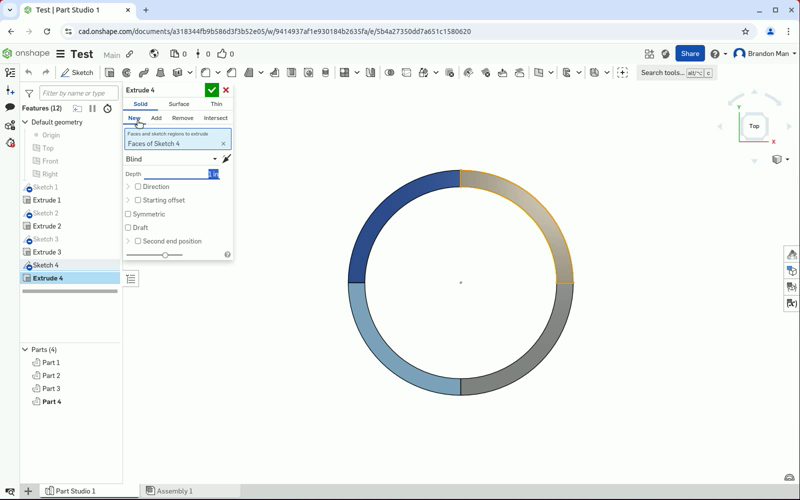
text(0.722)
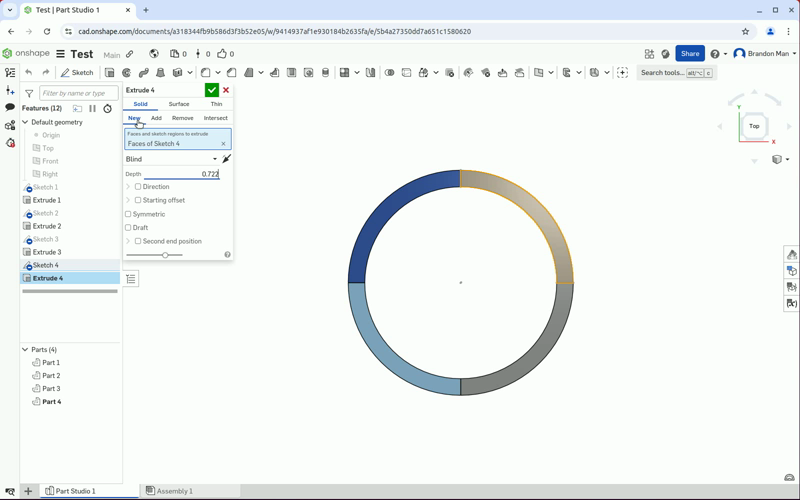
key(enter)
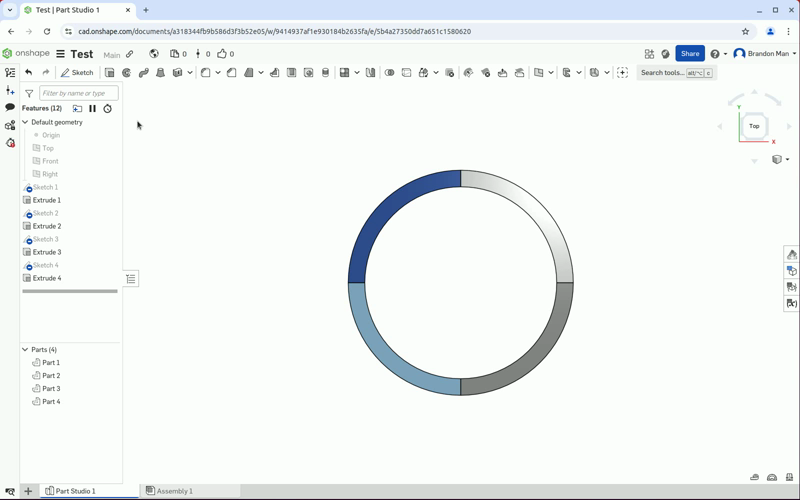
key(shift+h)
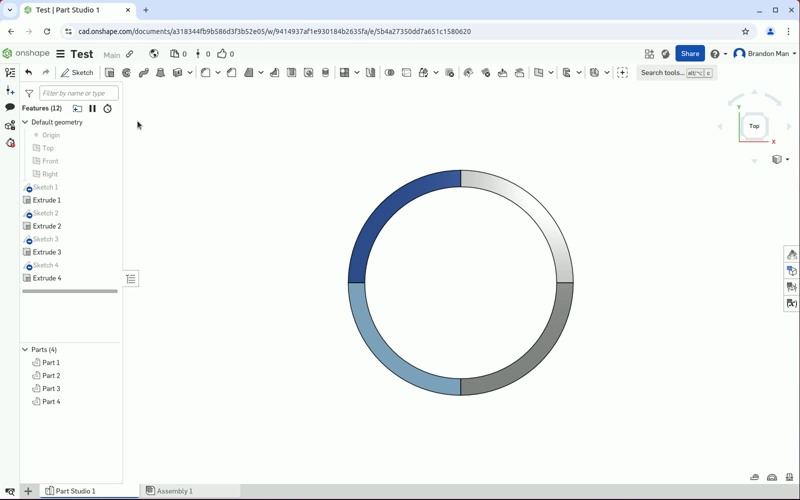
key(shift+h)
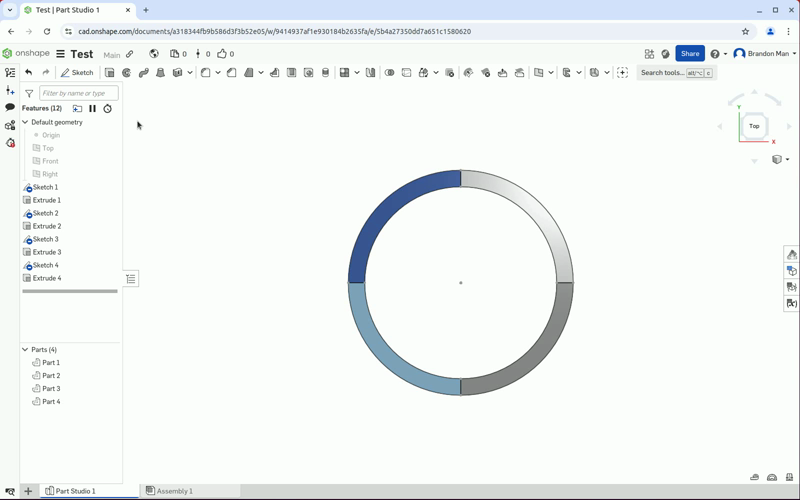
key(shift+7)
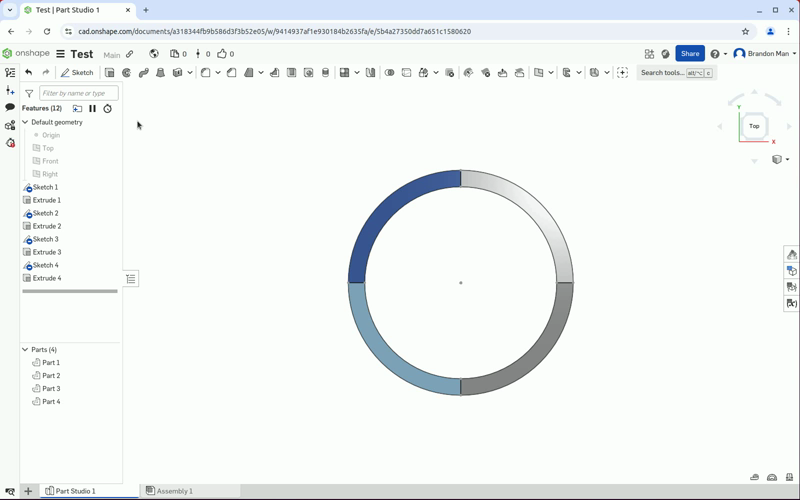
key(up, 3)
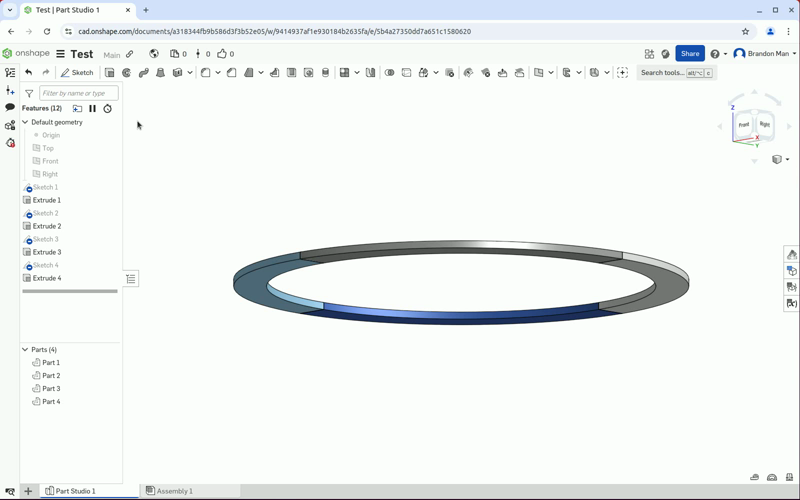
key(left, 3)
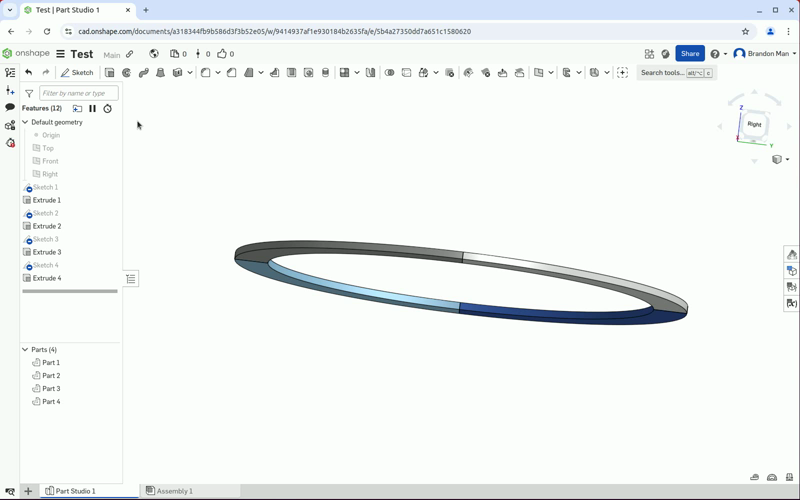
key(right, 3)
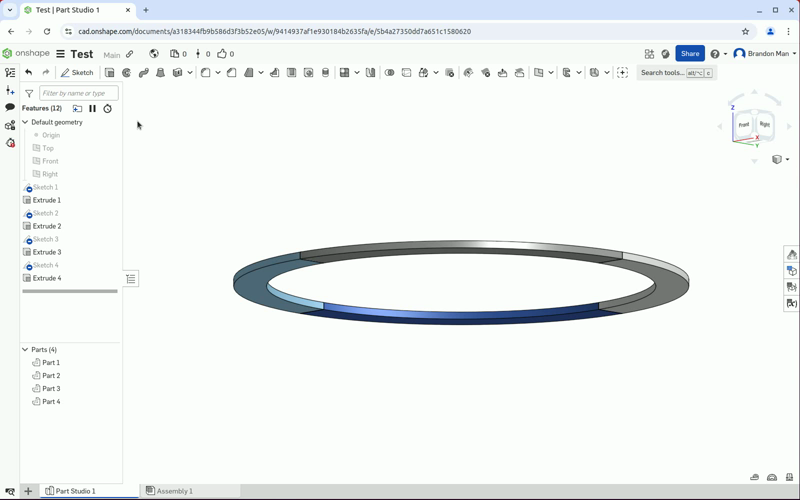
key(down, 3)
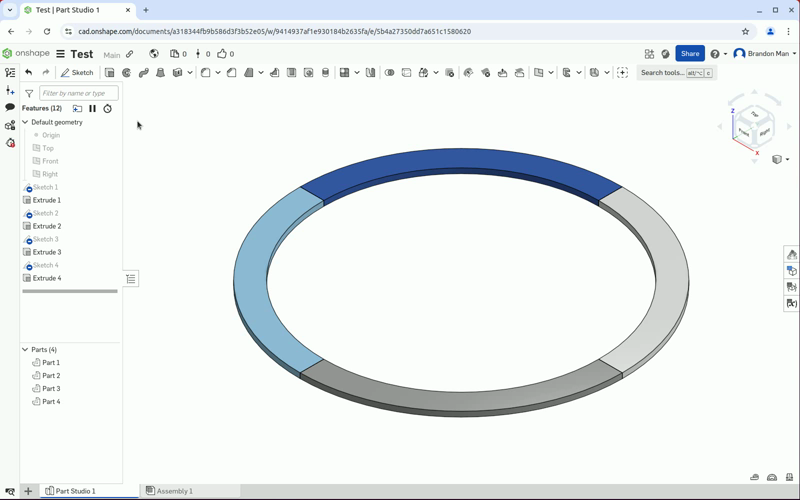
mouse_move(73, 189)
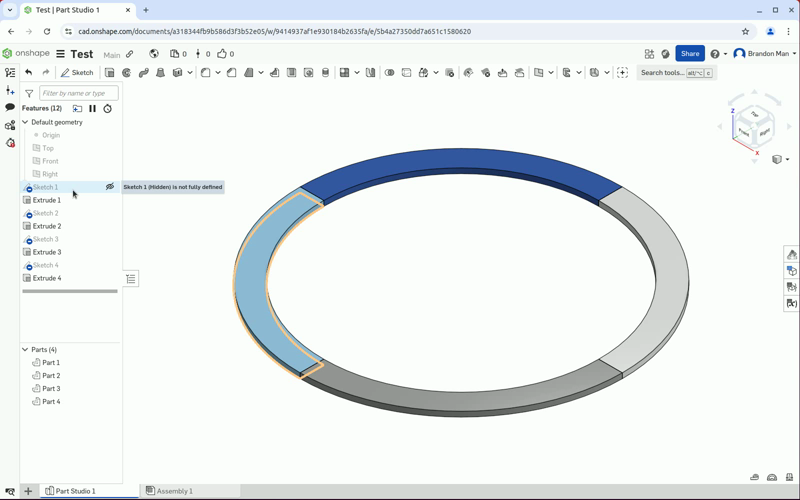
click(73, 189)